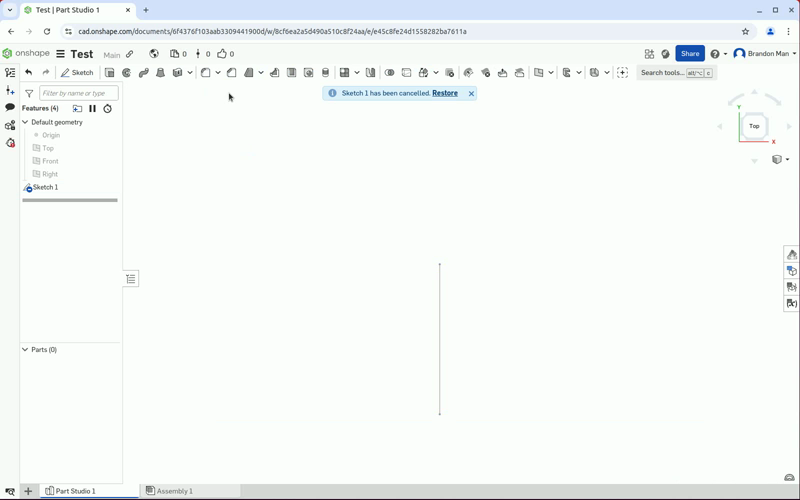
key(shift+h)
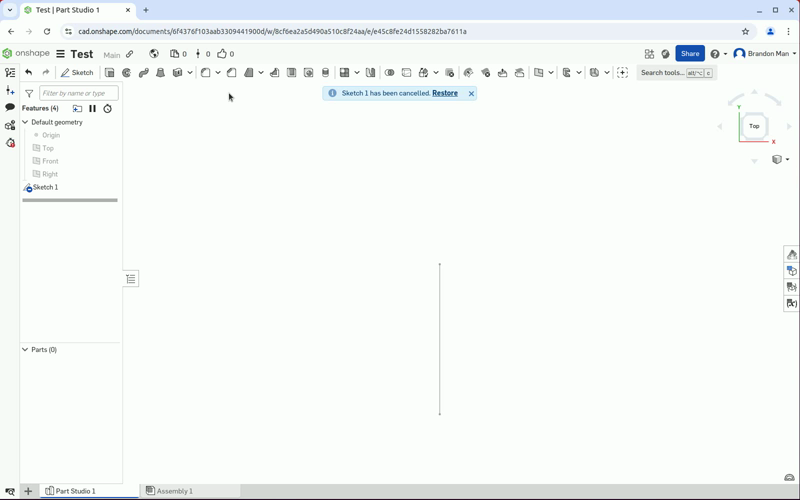
key(shift+s)
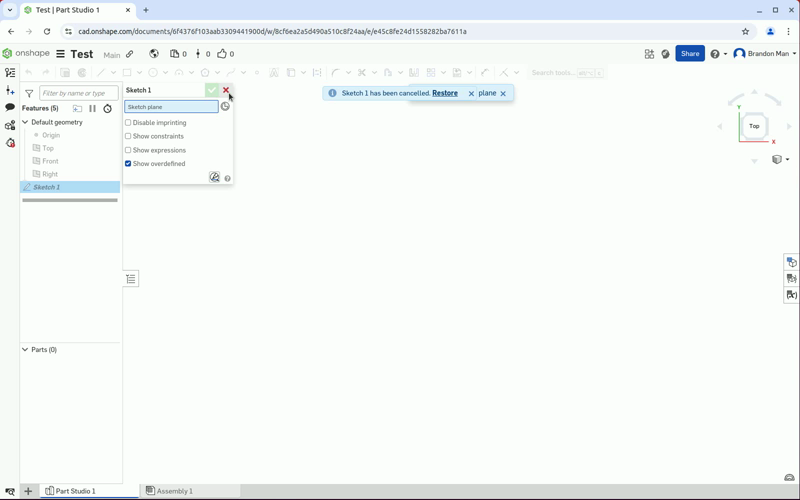
mouse_move(73, 150)
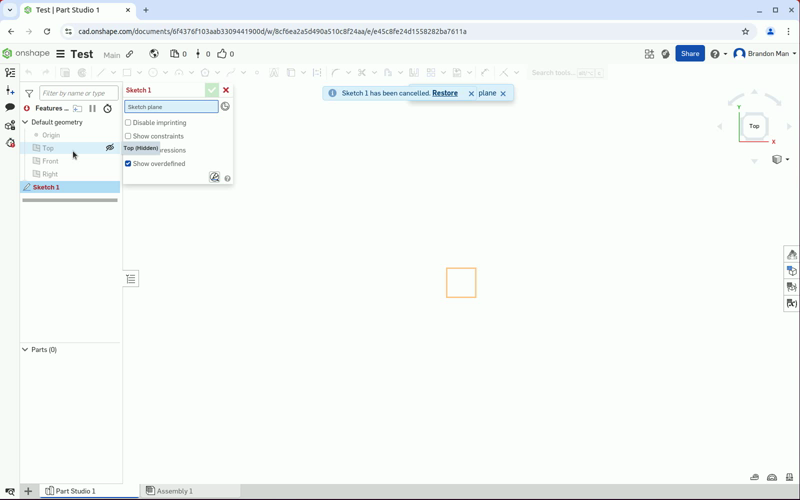
click(73, 150)
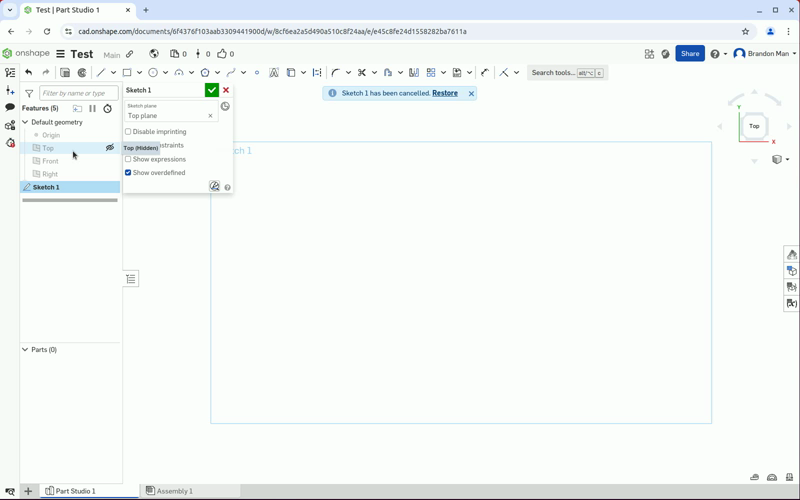
mouse_move(73, 352)
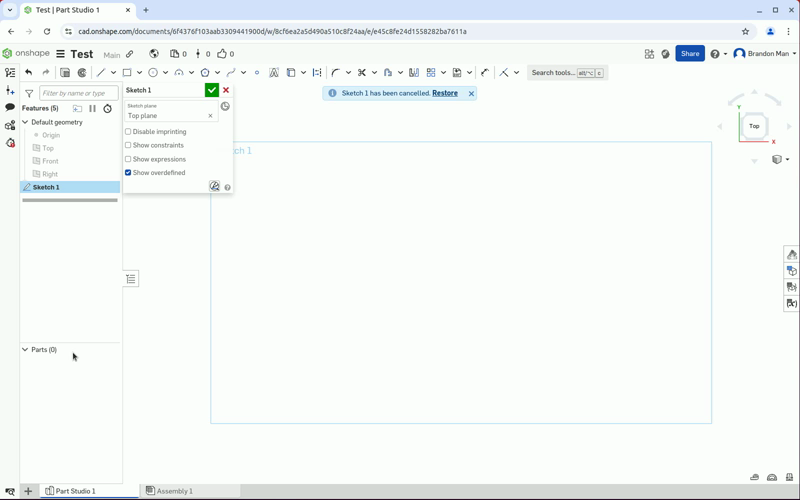
key(y)
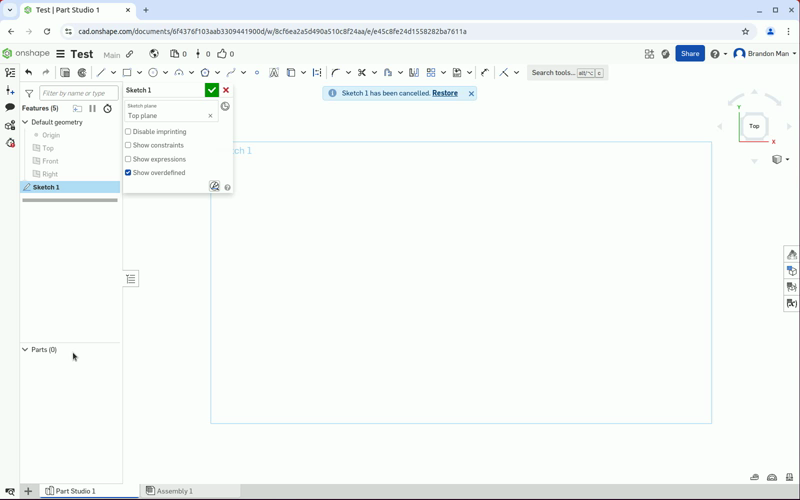
key(l)
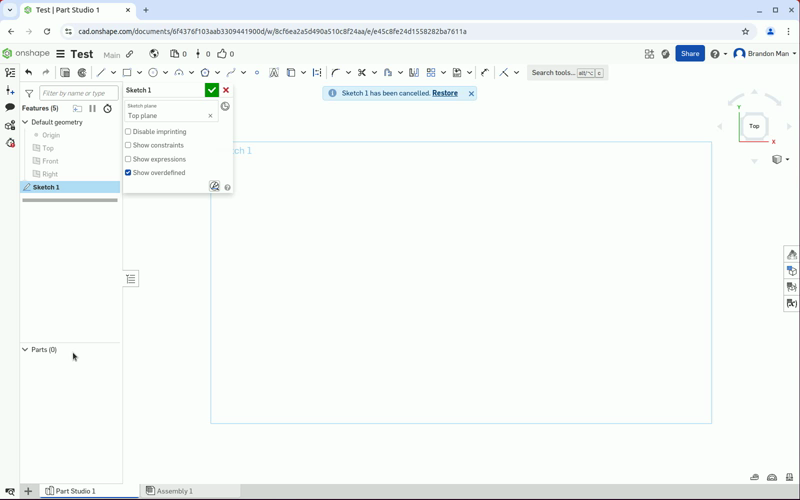
key_down(shift)
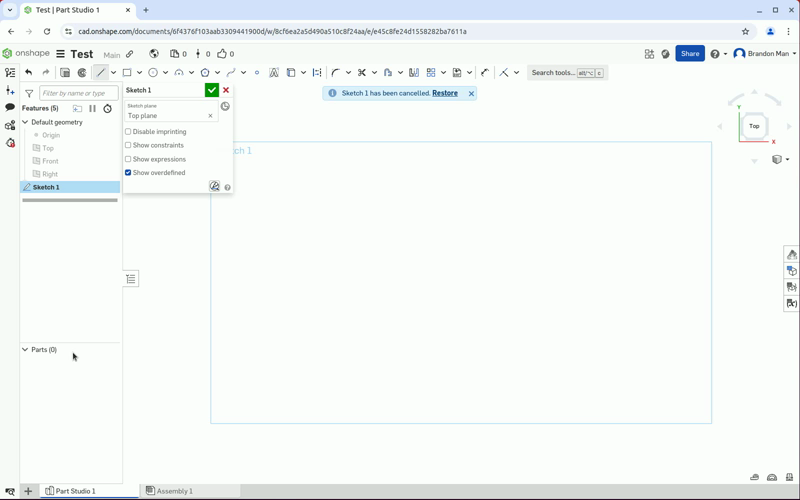
mouse_move(391, 326)
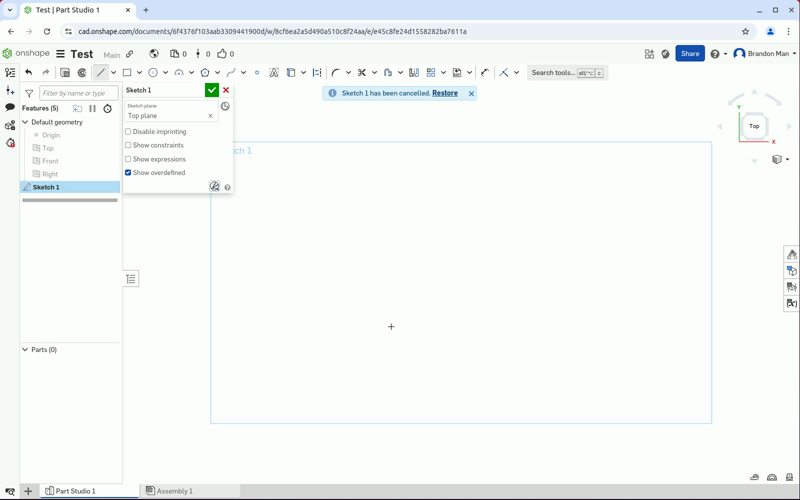
click(391, 326)
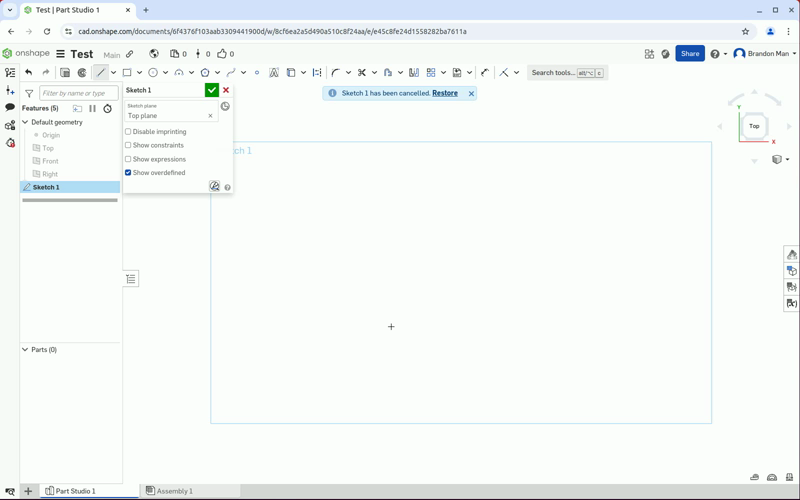
key_up(shift)
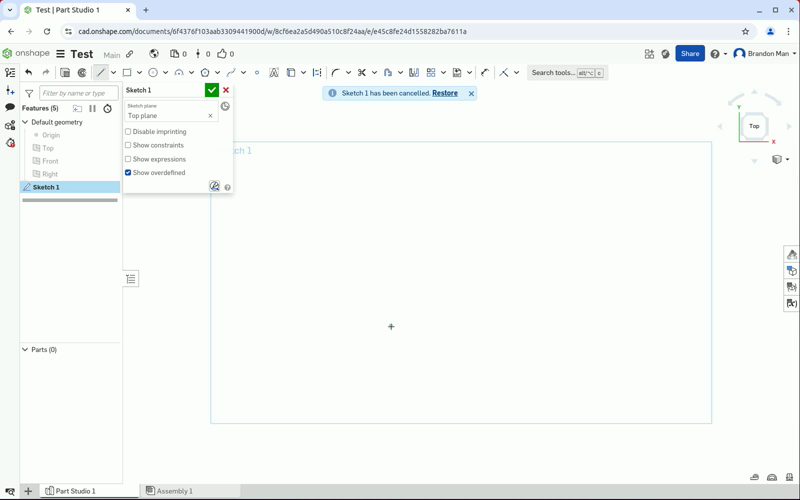
key_down(shift)
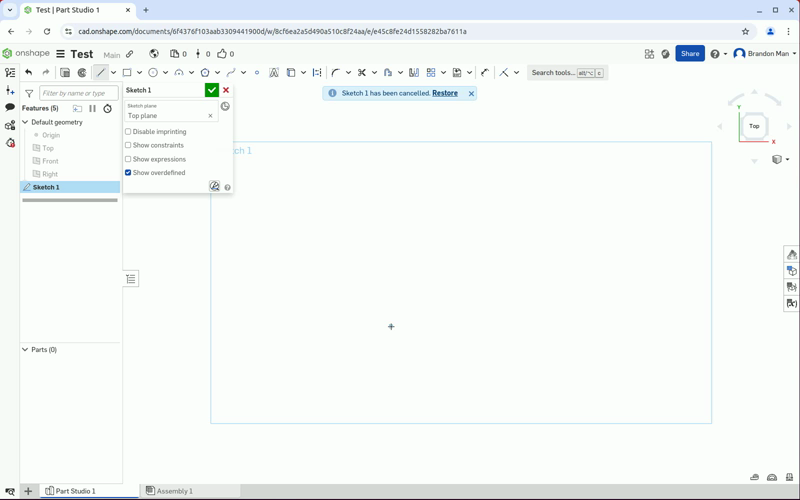
mouse_move(529, 326)
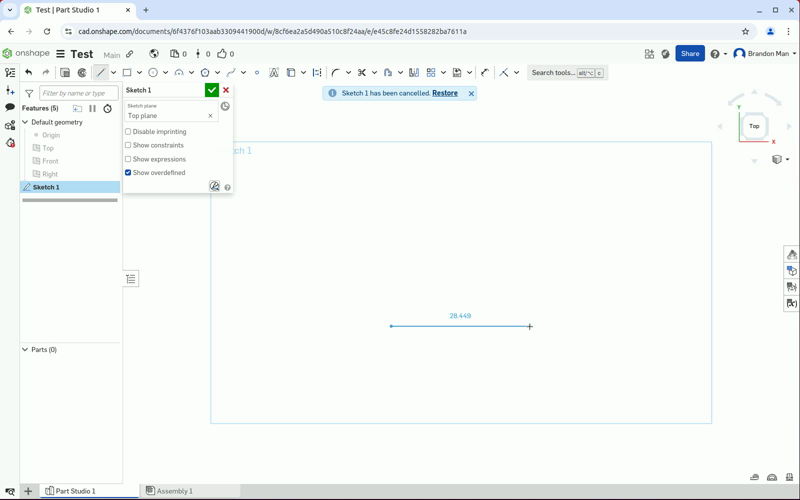
click(529, 326)
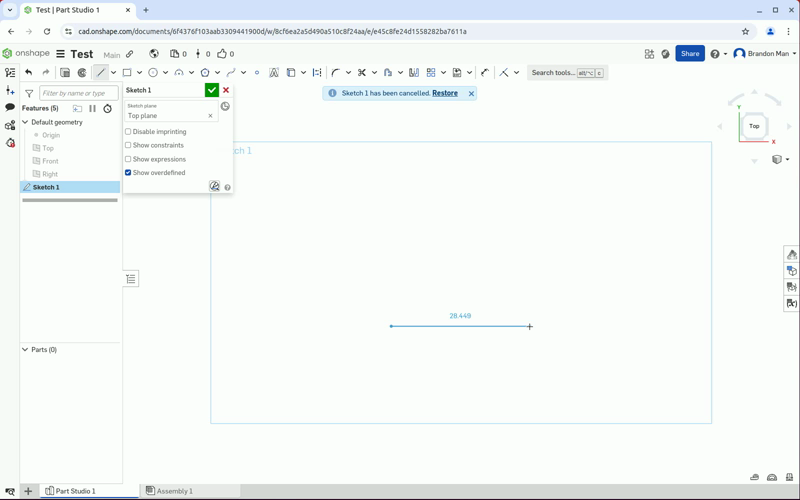
key_up(shift)
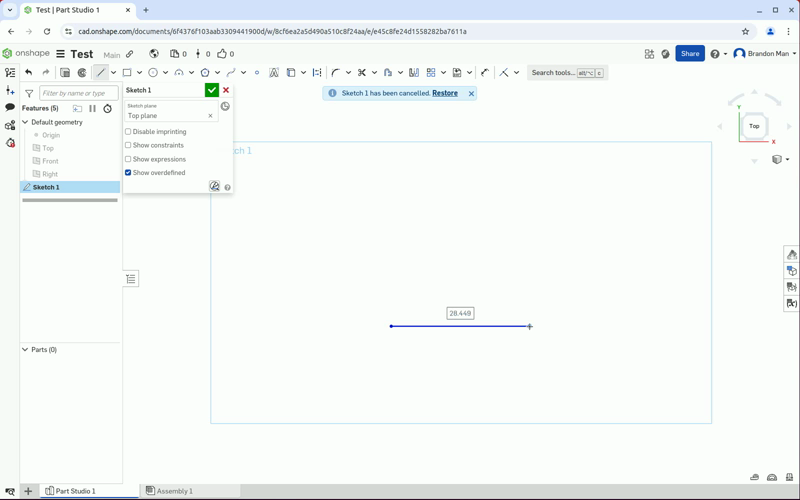
key_down(shift)
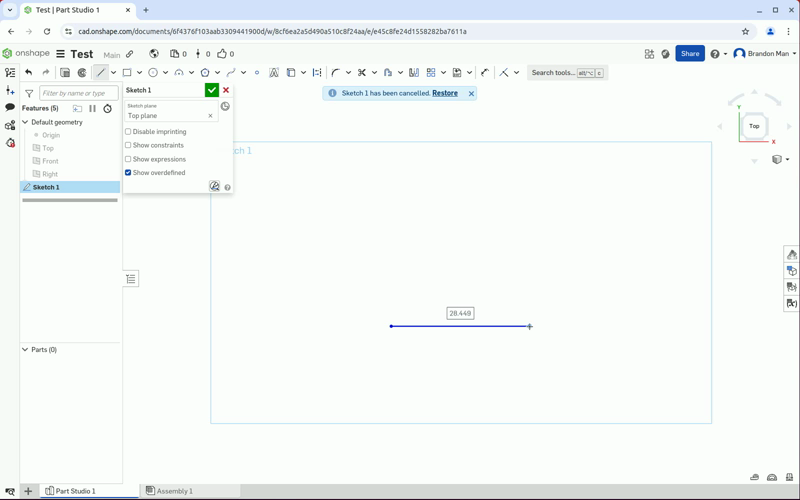
mouse_move(529, 240)
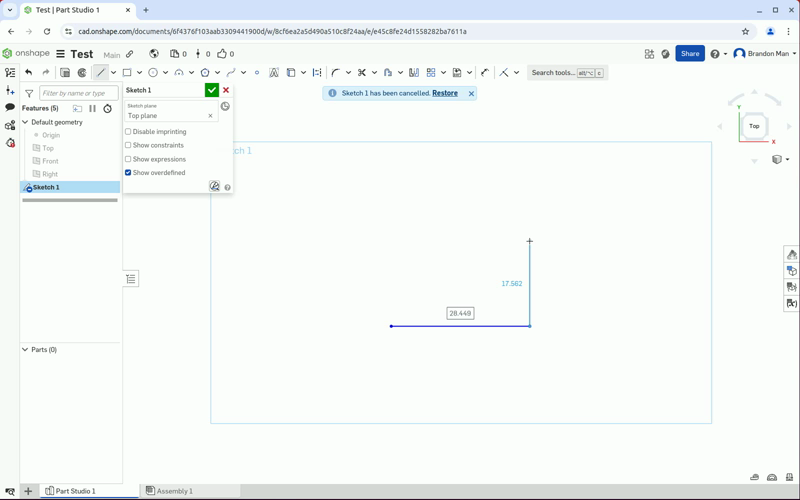
click(529, 240)
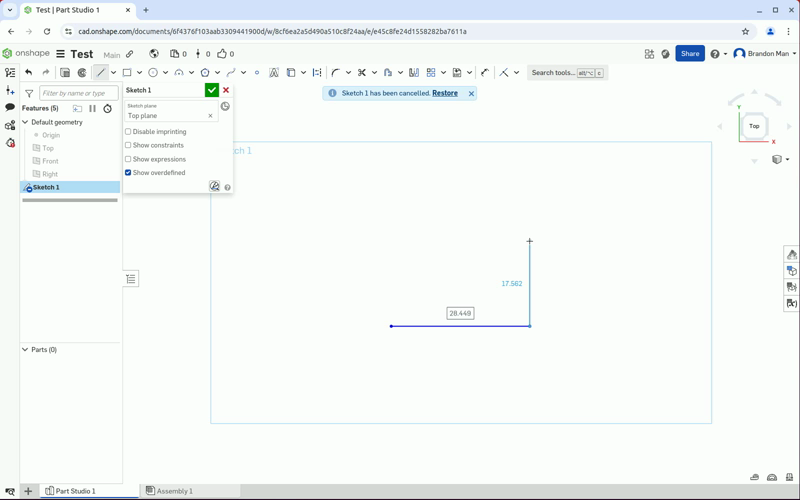
key_up(shift)
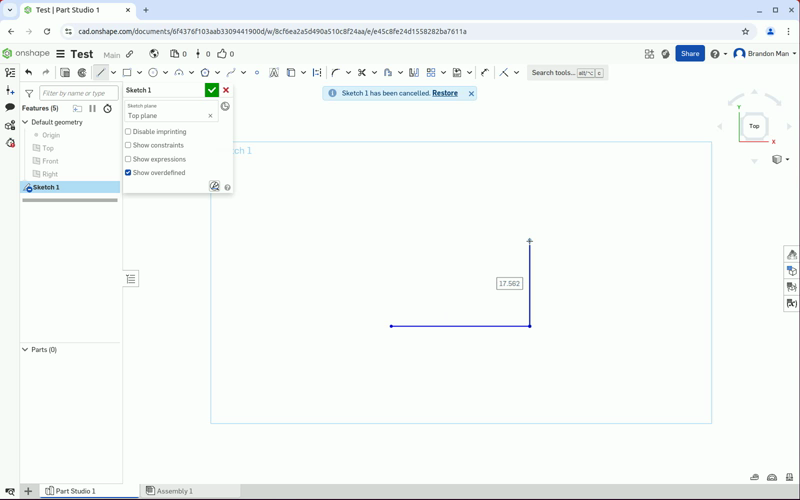
key_down(shift)
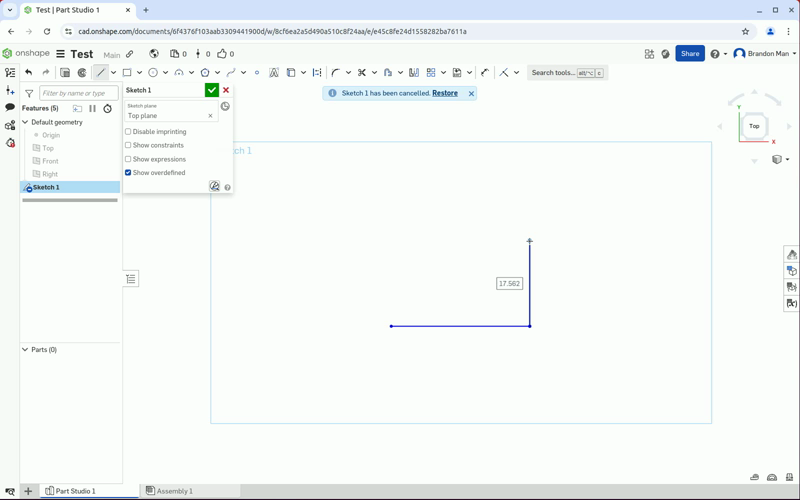
mouse_move(391, 240)
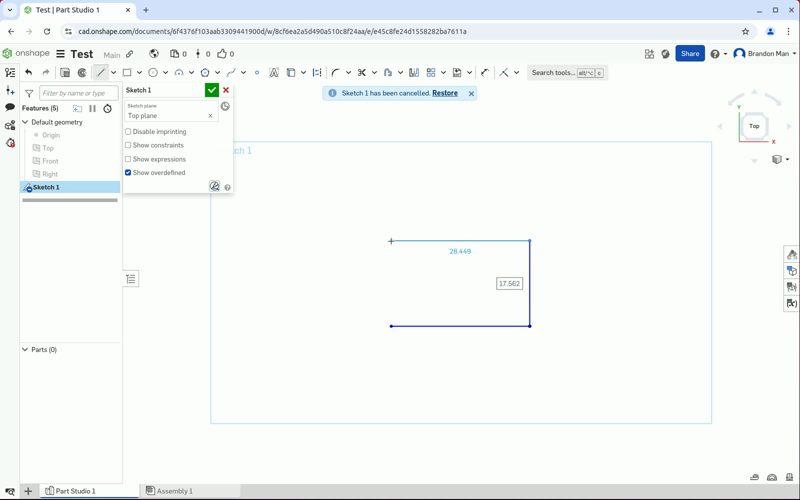
click(391, 240)
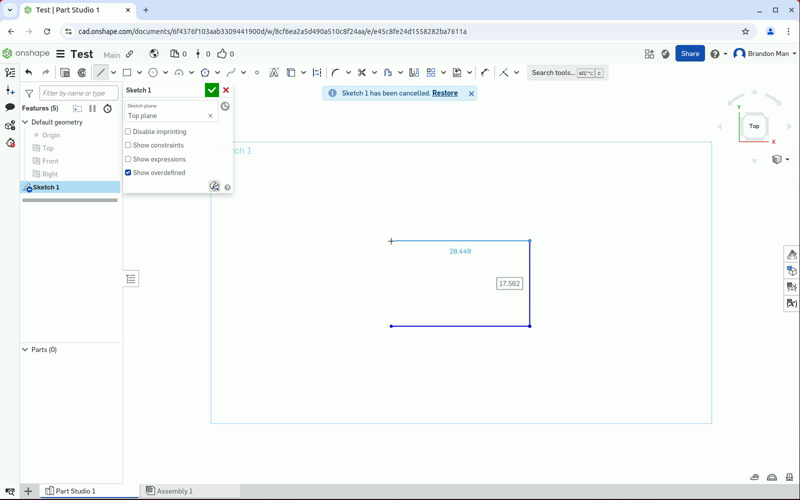
key_up(shift)
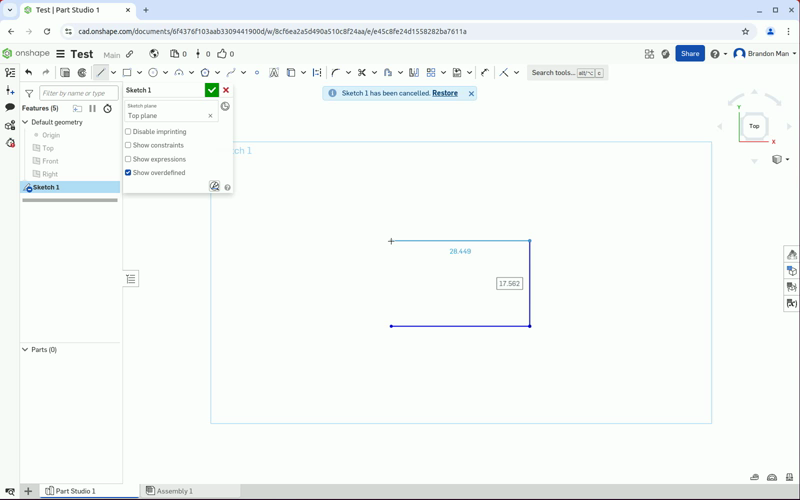
key_down(shift)
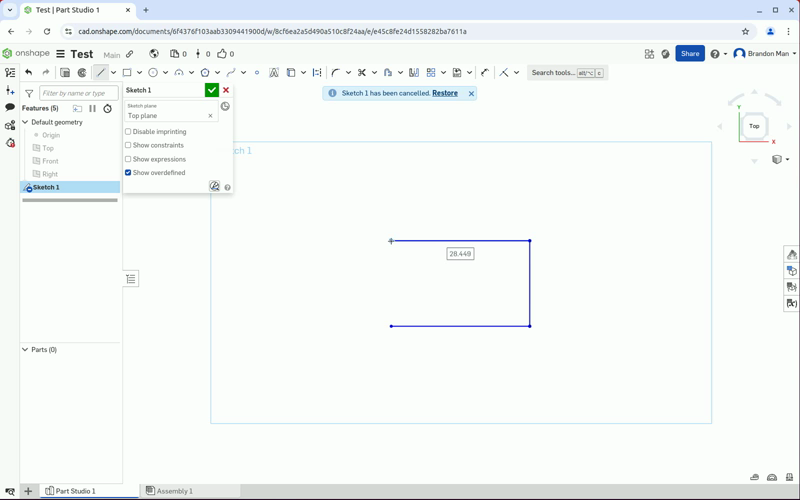
mouse_move(391, 326)
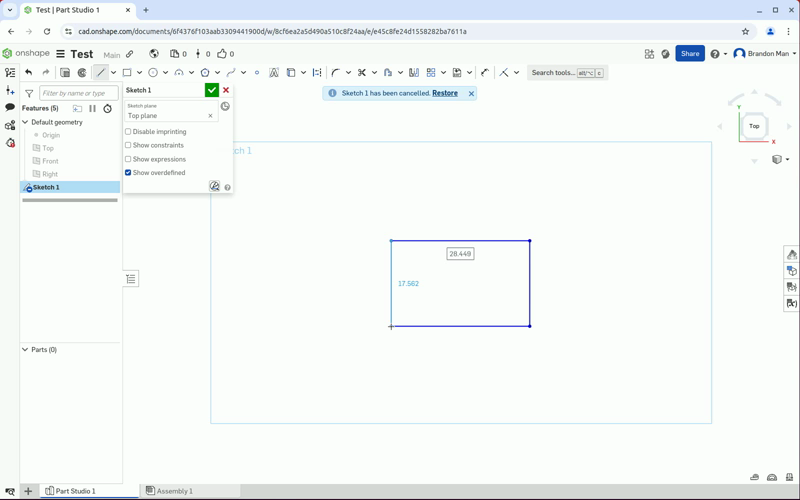
key_up(shift)
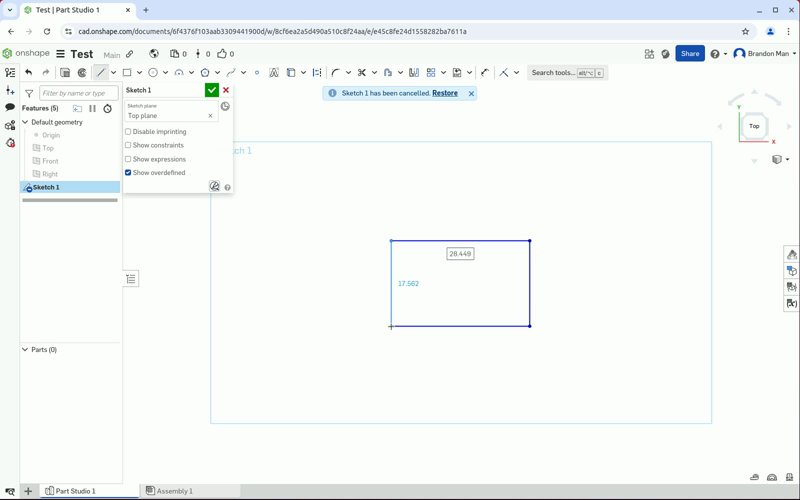
click(391, 326)
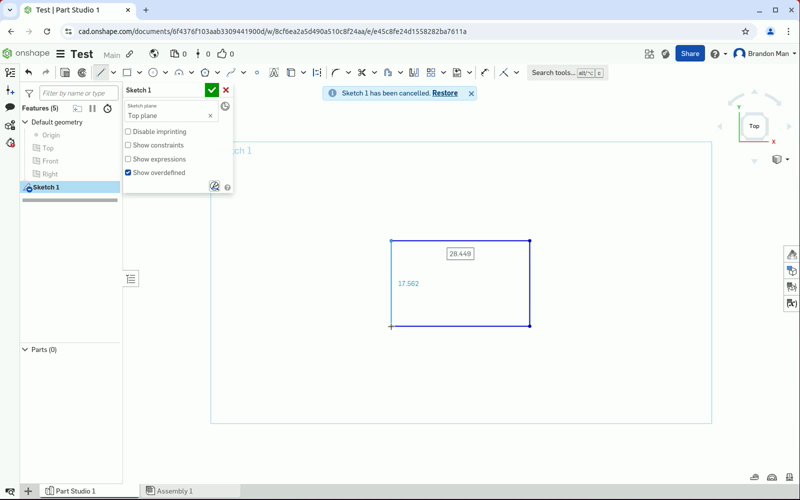
key(esc)
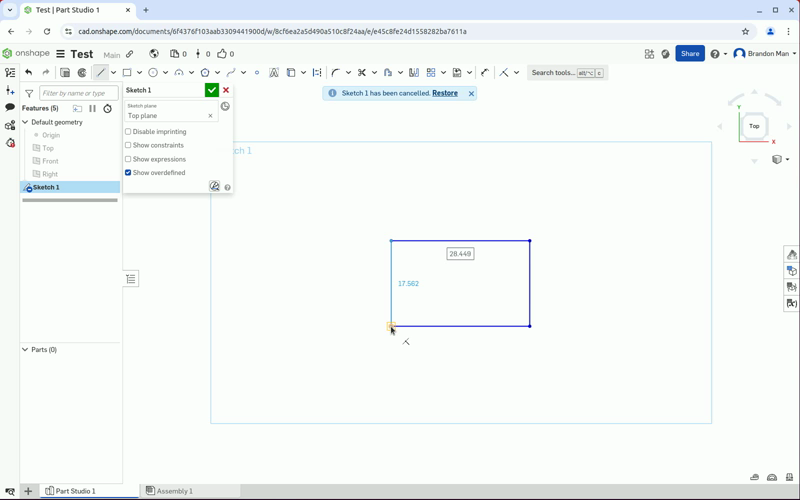
mouse_move(500, 309)
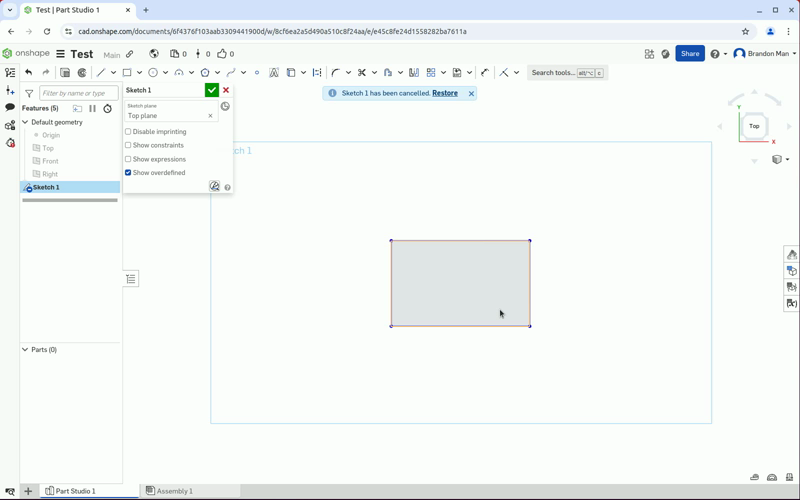
click(500, 309)
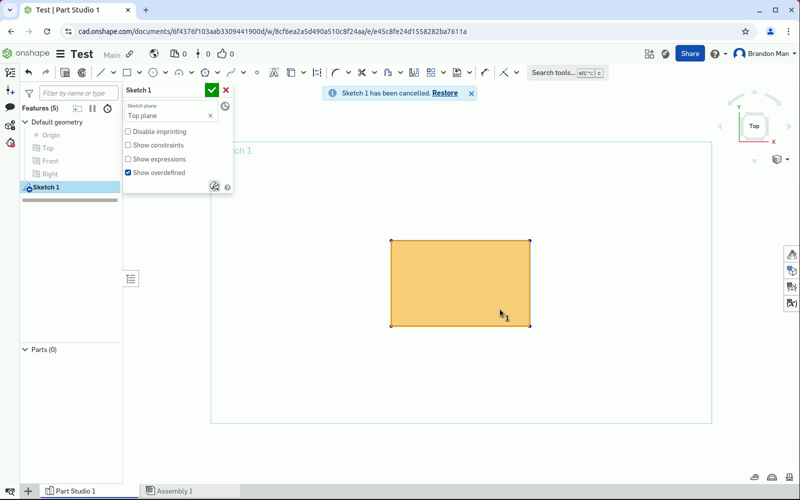
mouse_move(73, 352)
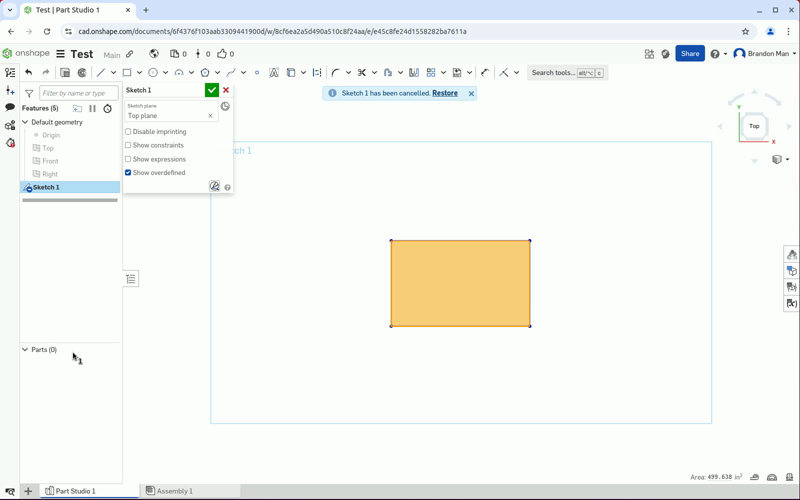
key(shift+y)
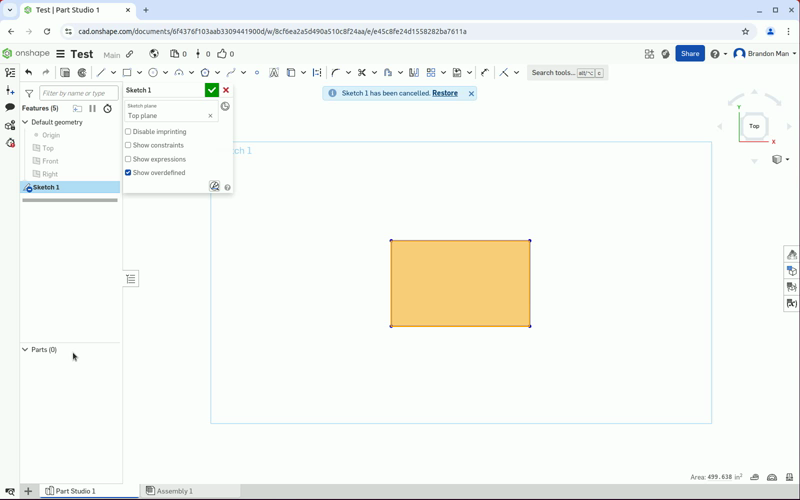
key(shift+e)
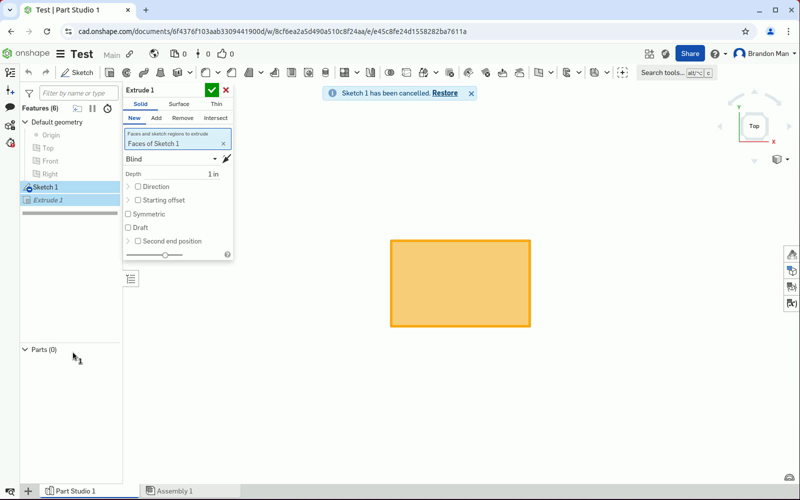
mouse_move(143, 106)
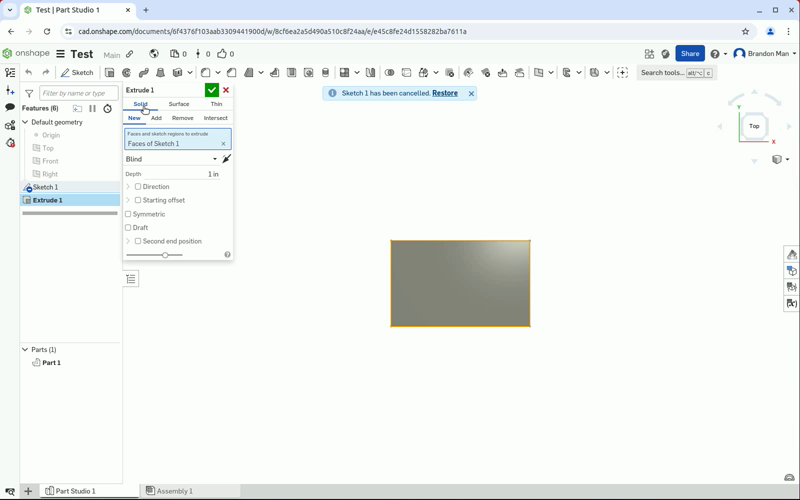
click(143, 106)
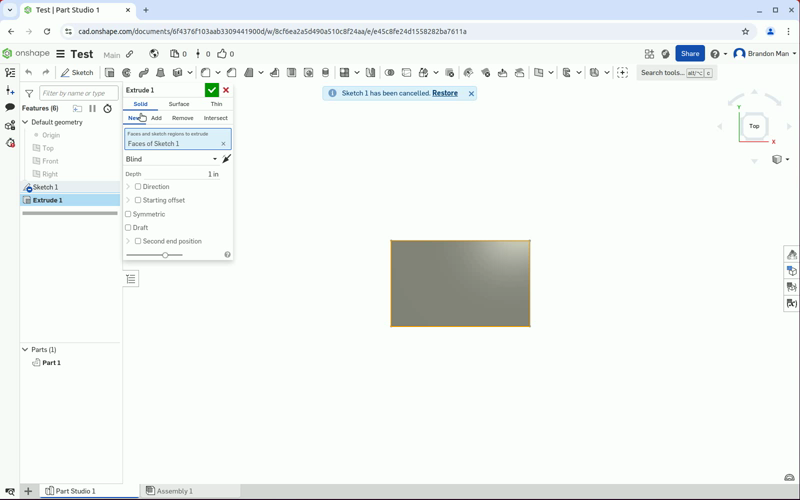
mouse_move(137, 120)
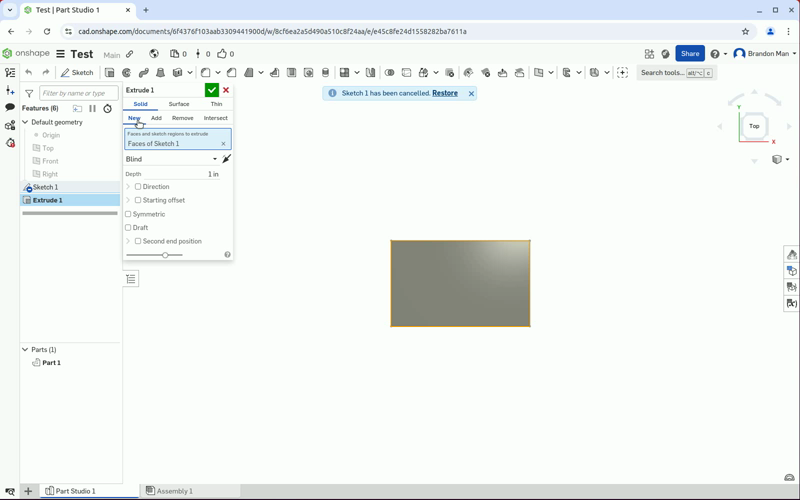
click(137, 120)
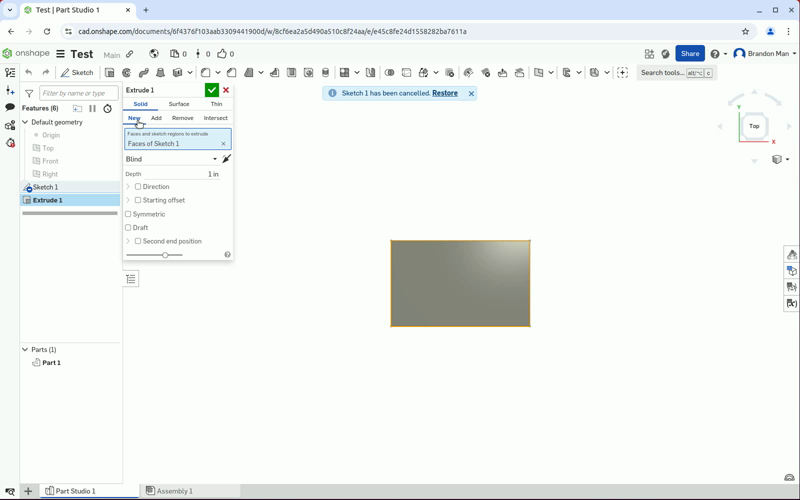
key(tab, 4)
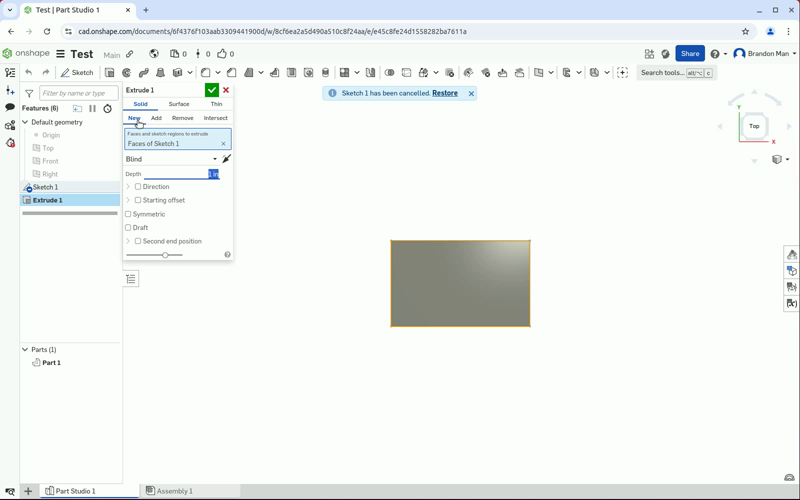
text(4.574)
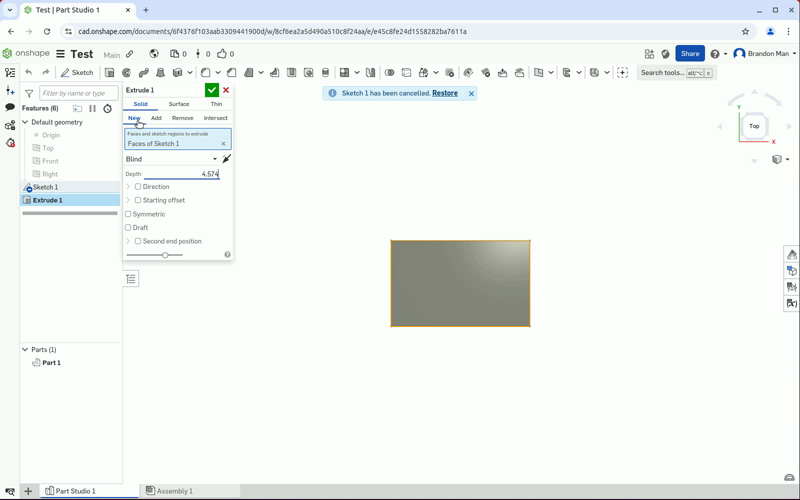
key(enter)
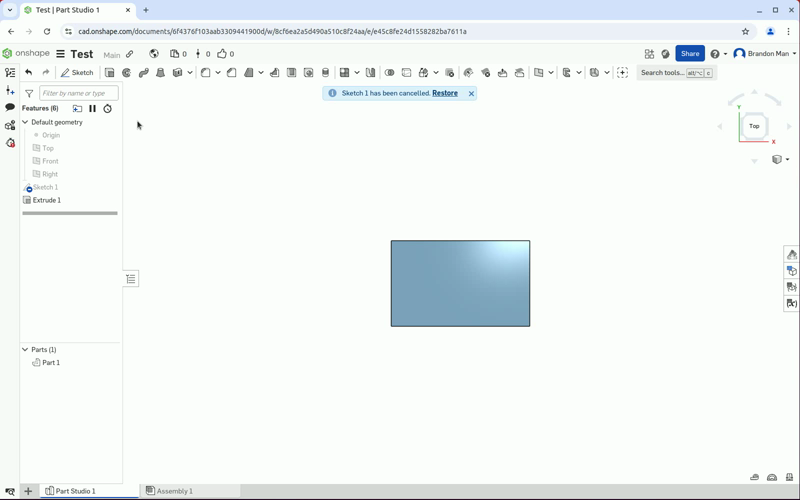
key(shift+h)
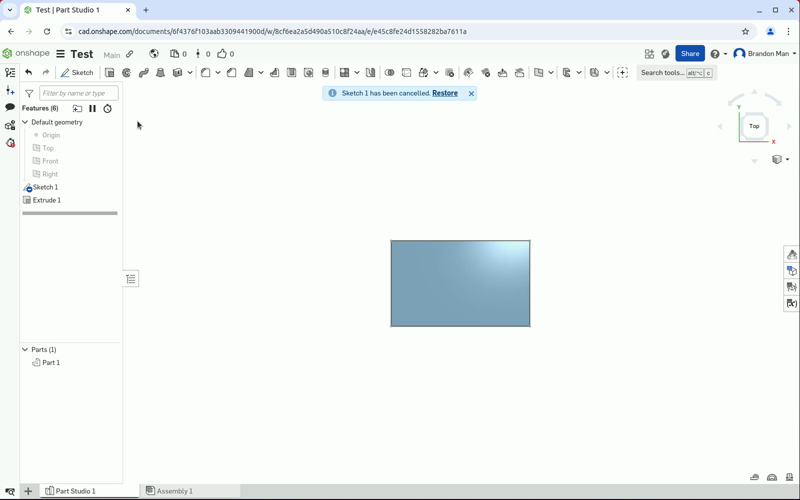
key(shift+h)
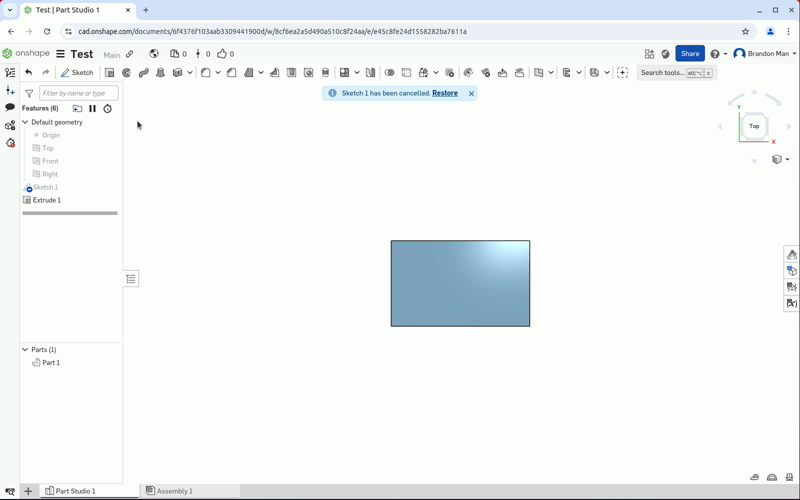
mouse_move(73, 189)
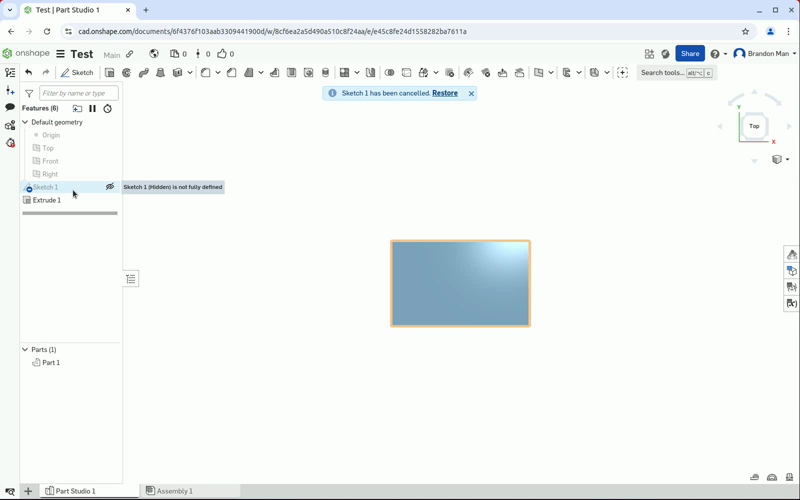
click(73, 189)
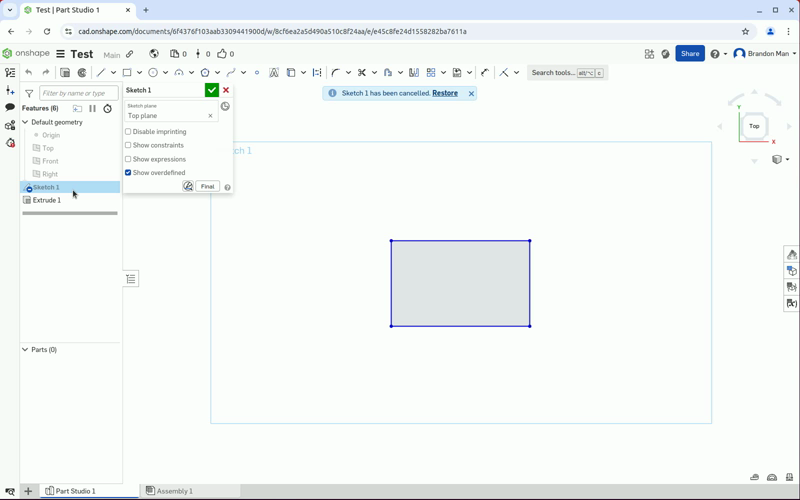
mouse_move(229, 92)
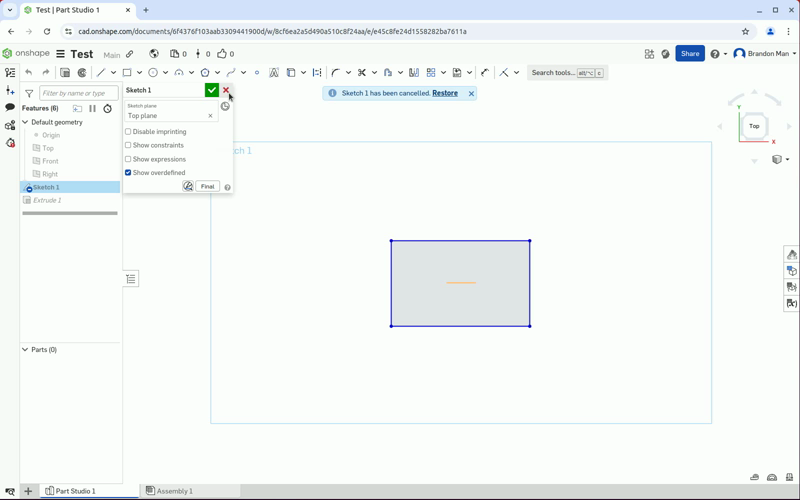
click(229, 92)
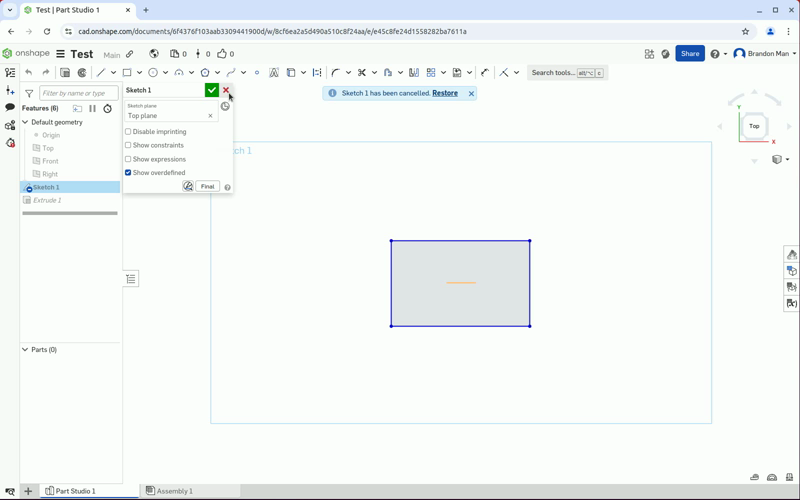
key(shift+s)
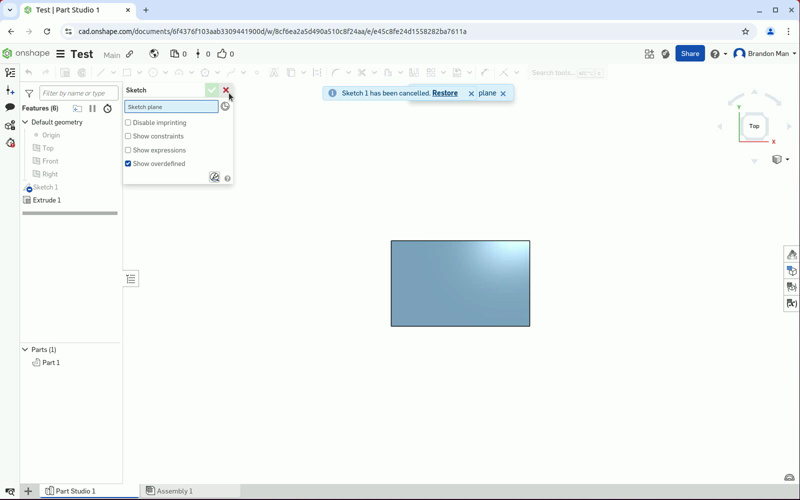
mouse_move(73, 150)
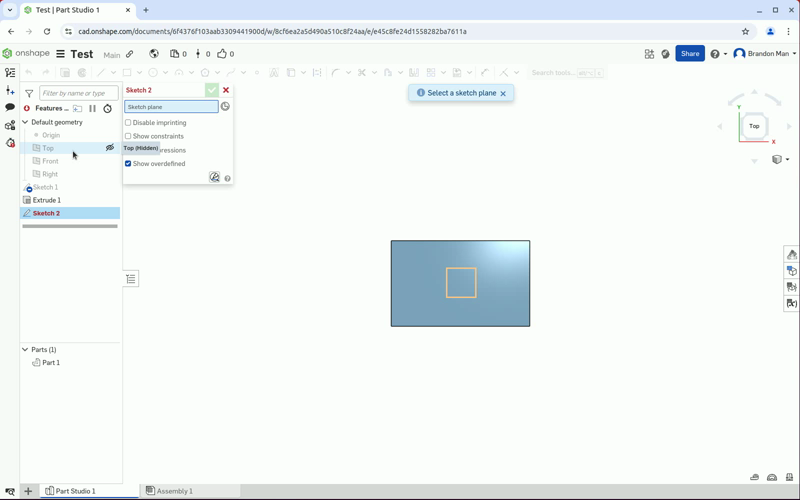
click(73, 150)
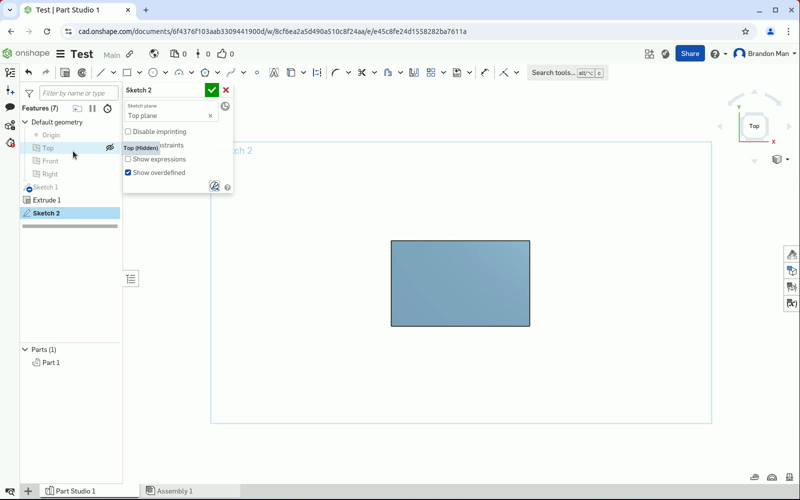
mouse_move(73, 352)
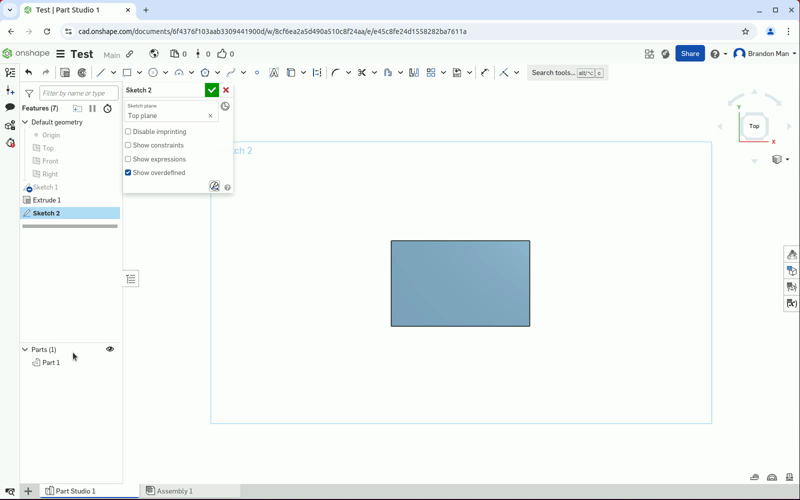
key(y)
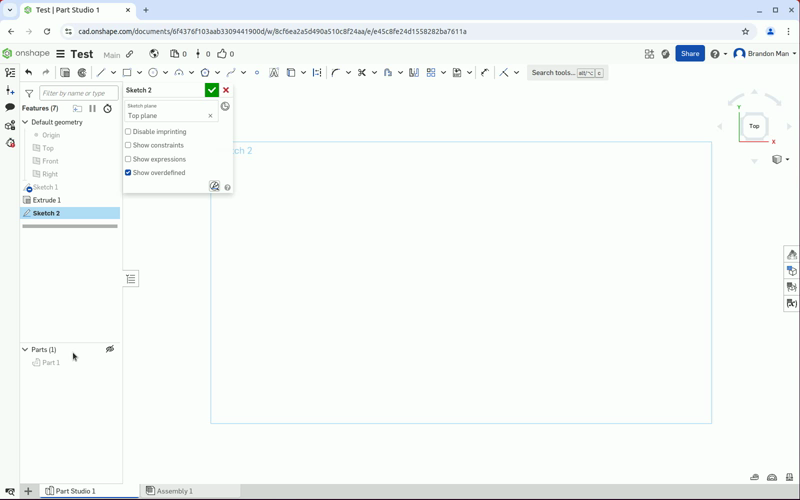
key(c)
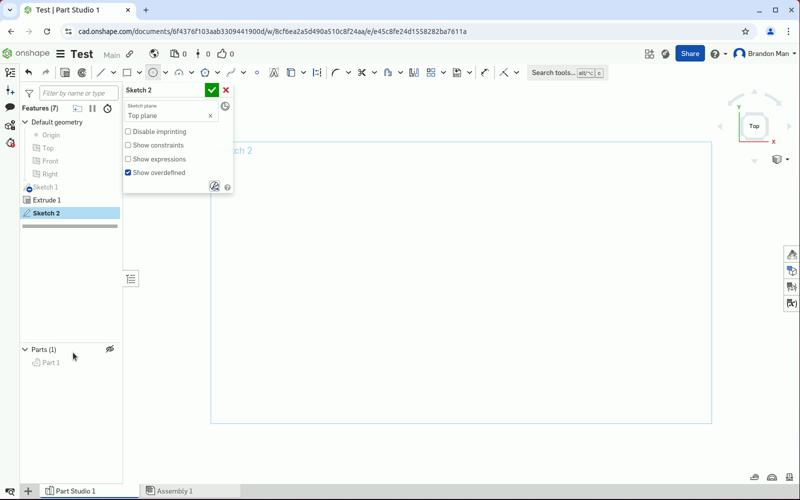
key_down(shift)
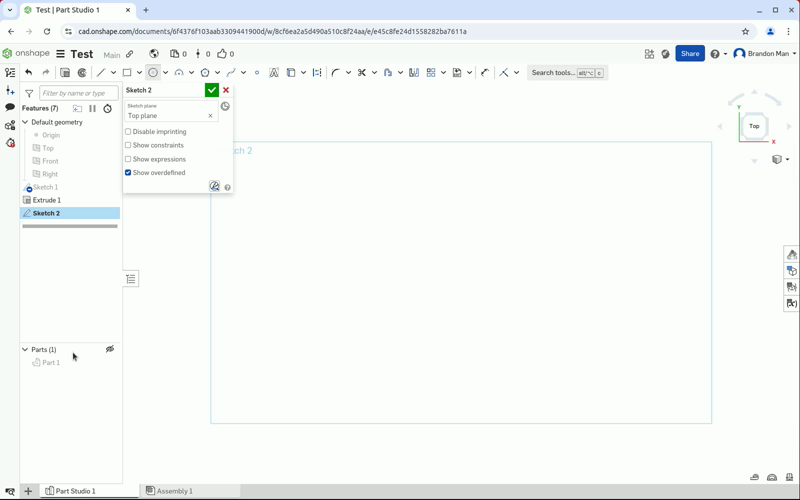
mouse_move(530, 282)
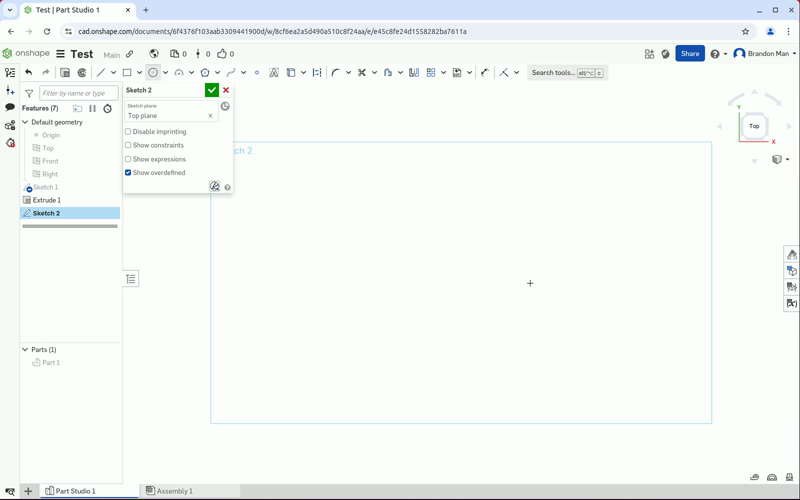
click(530, 282)
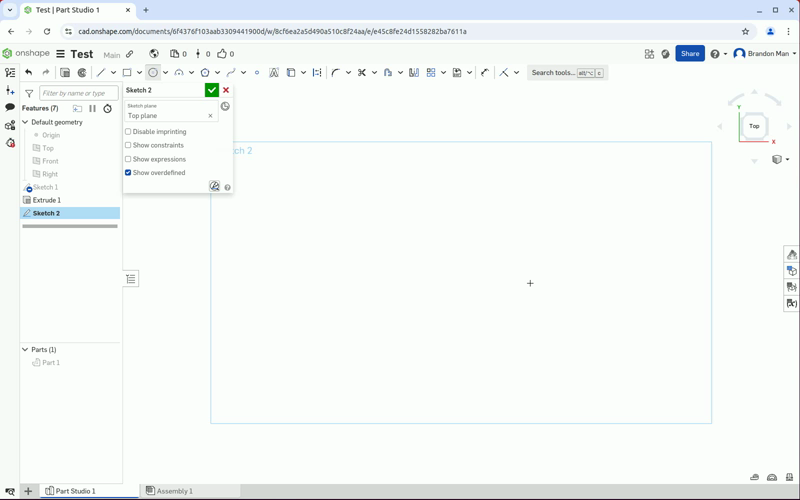
key_up(shift)
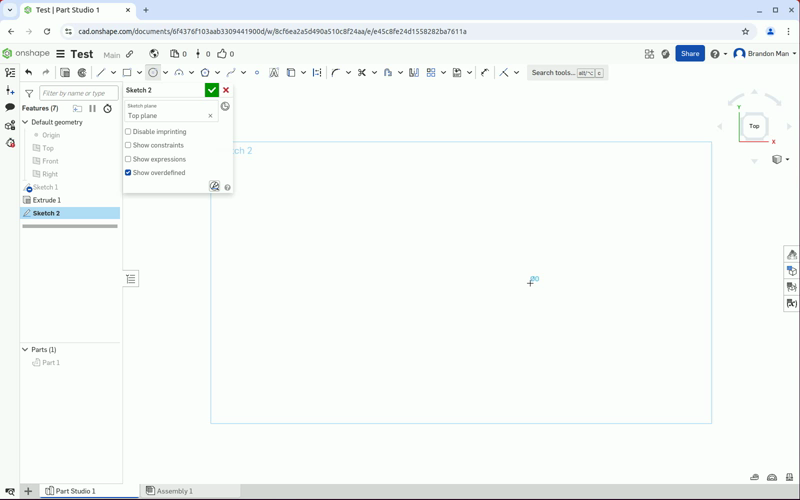
mouse_move(574, 282)
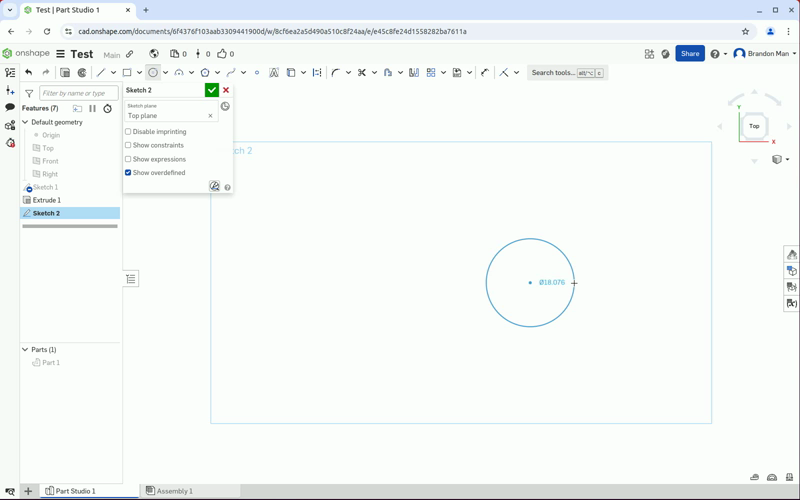
click(574, 282)
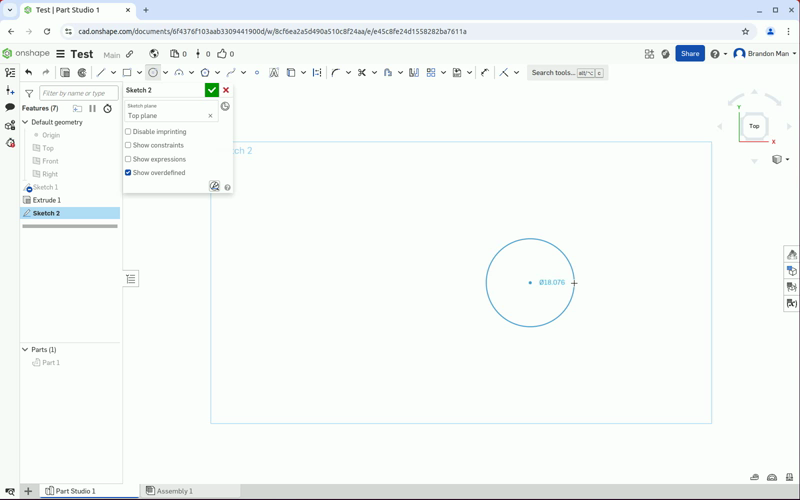
key(esc)
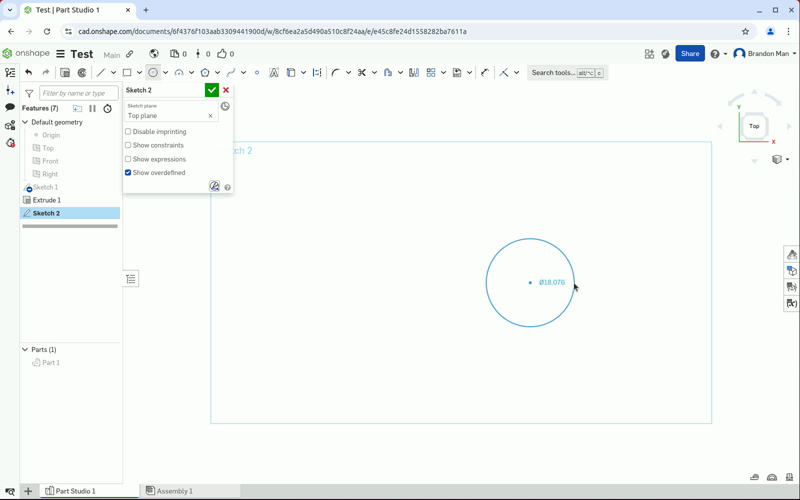
mouse_move(521, 263)
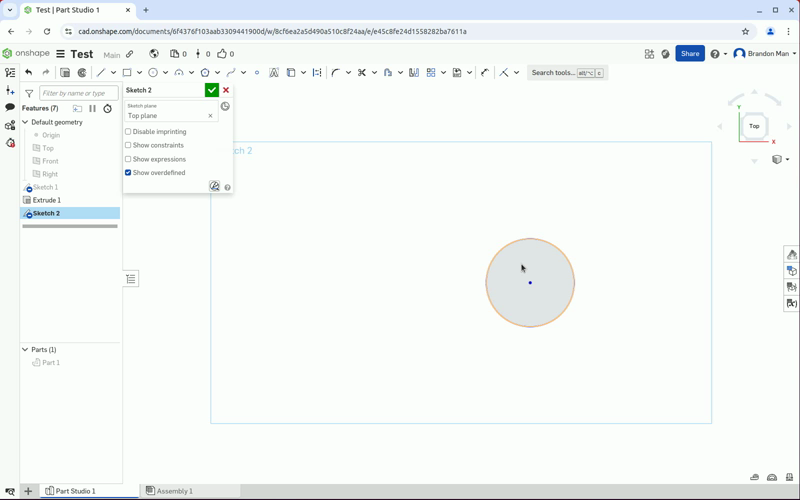
click(521, 263)
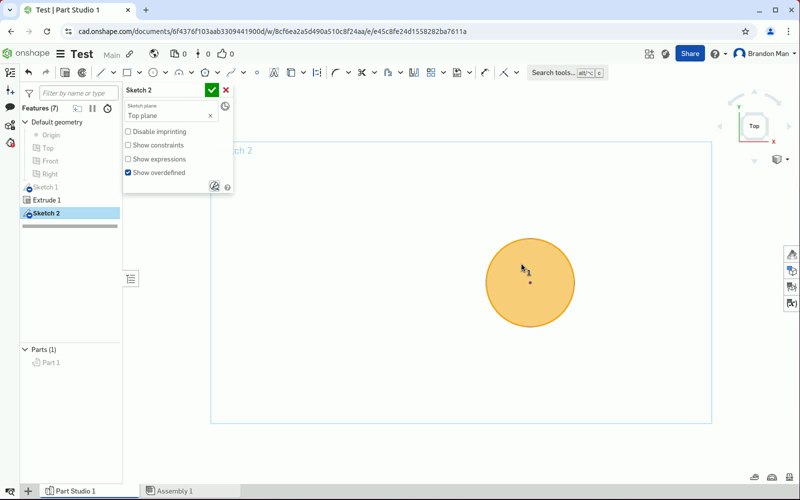
mouse_move(73, 352)
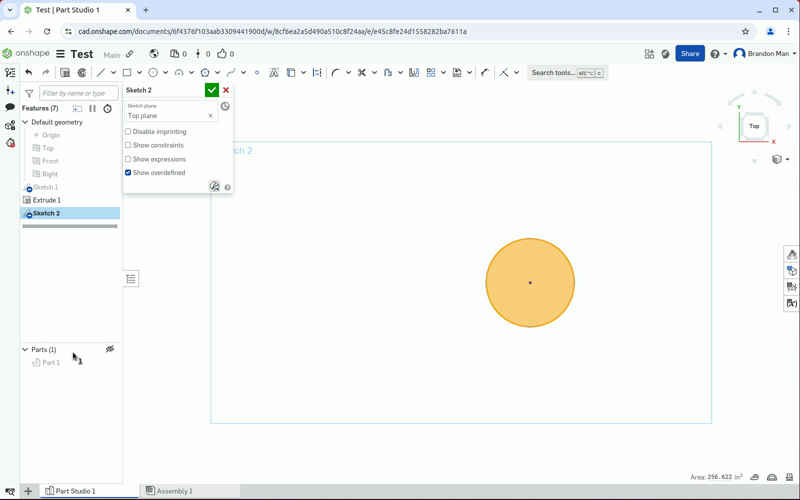
key(shift+y)
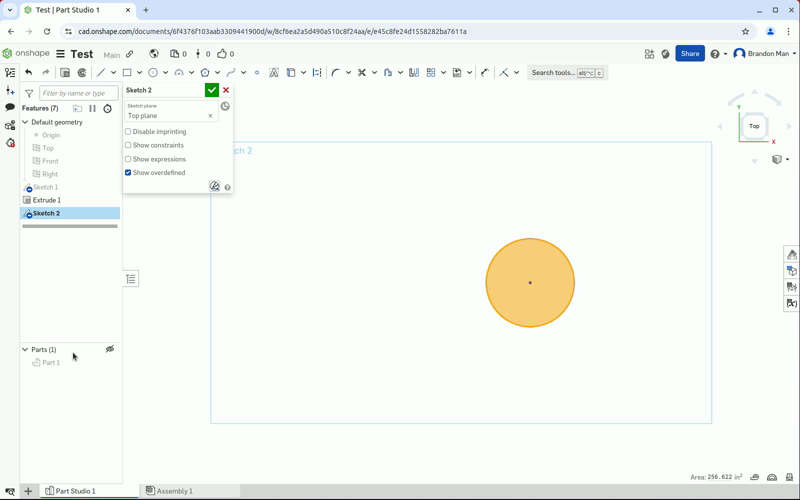
key(shift+e)
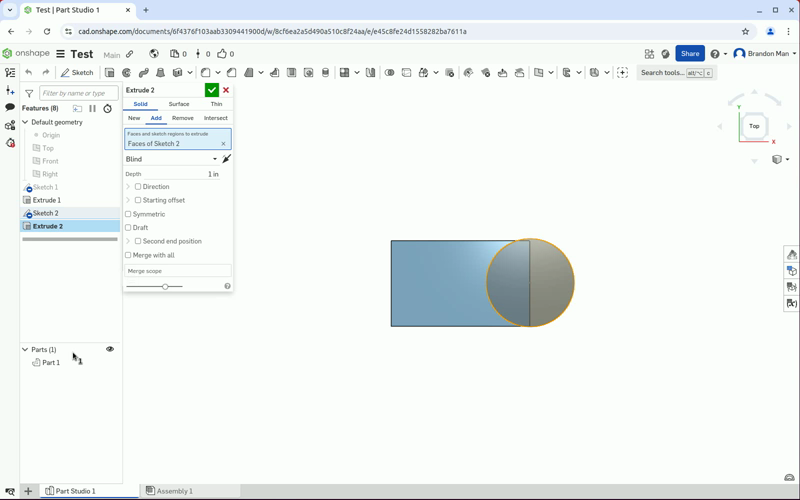
mouse_move(143, 106)
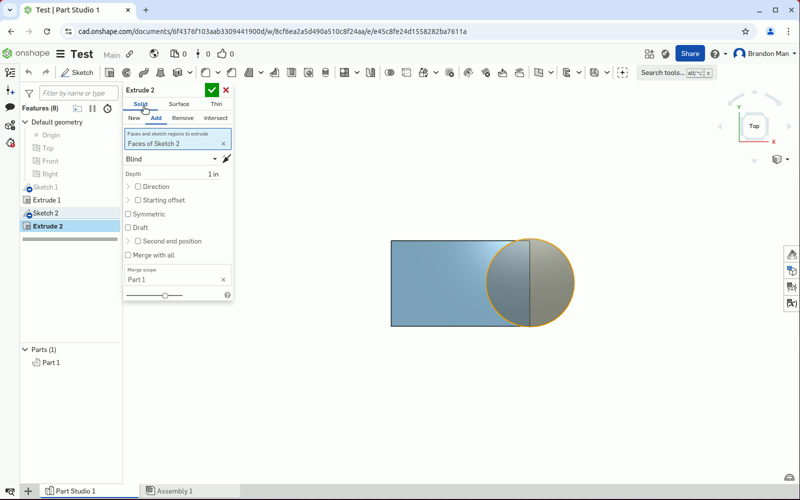
click(143, 106)
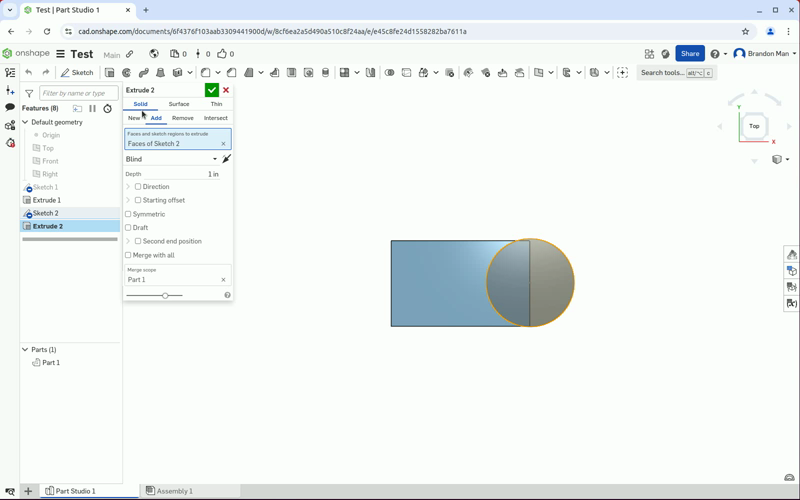
mouse_move(137, 120)
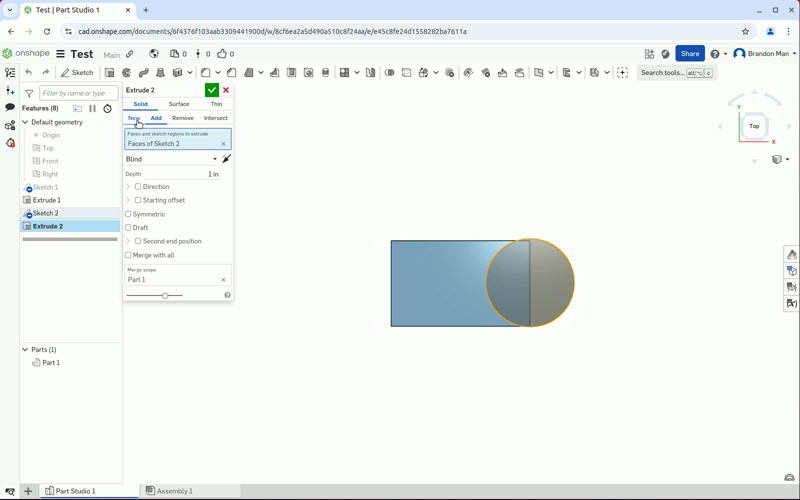
click(137, 120)
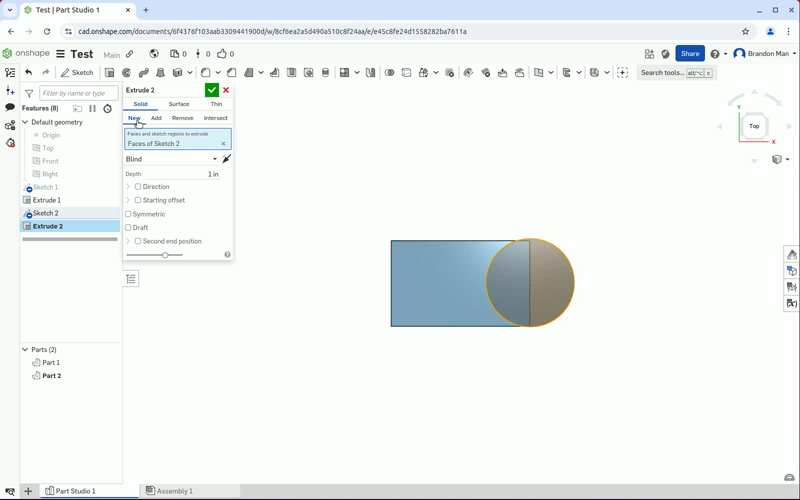
key(tab, 4)
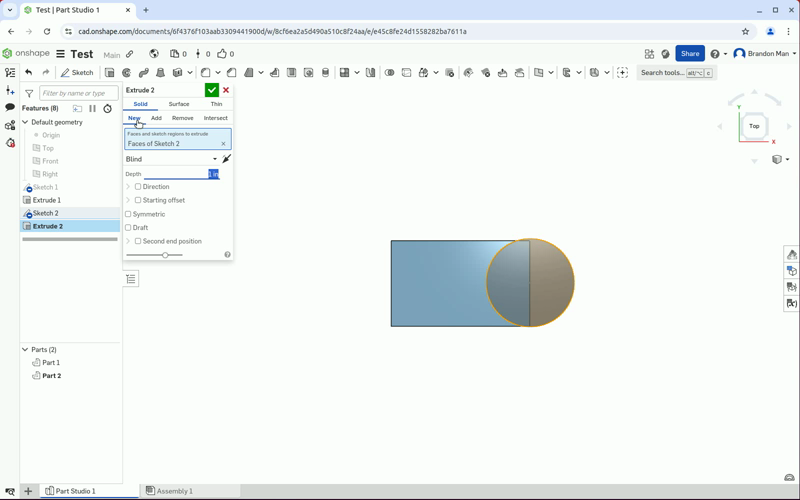
text(12.276)
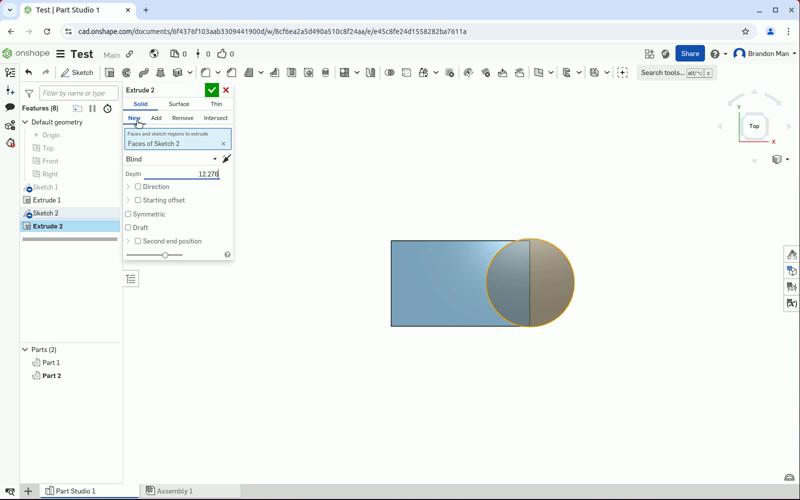
key(enter)
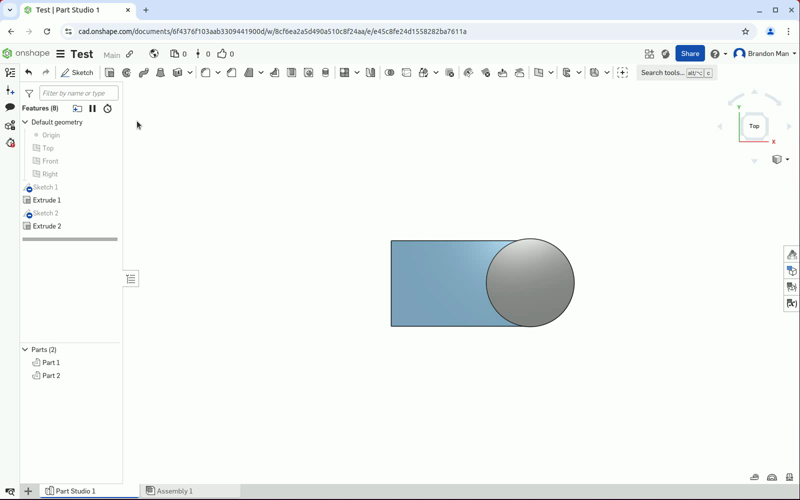
key(shift+h)
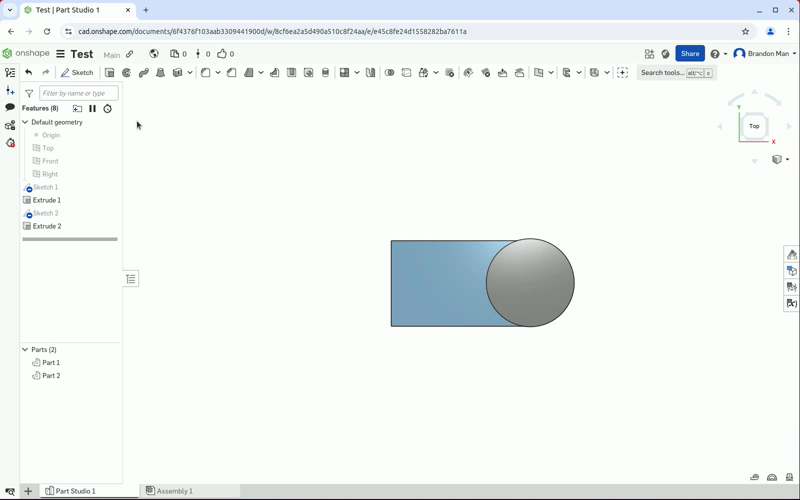
key(shift+h)
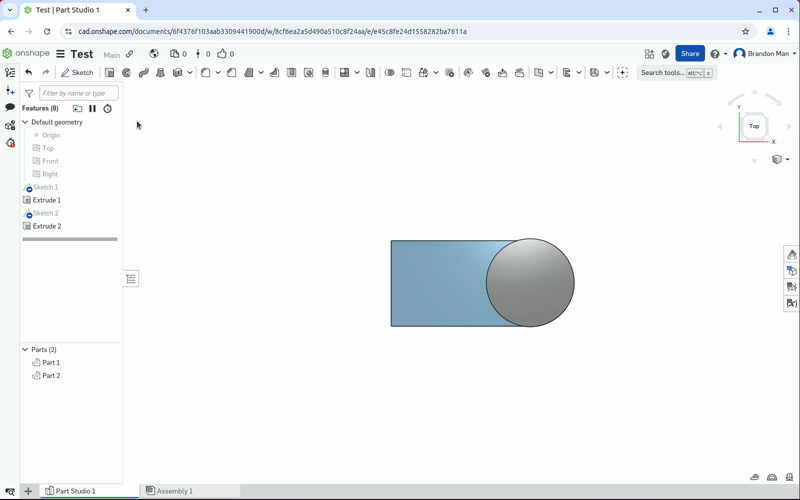
mouse_move(73, 189)
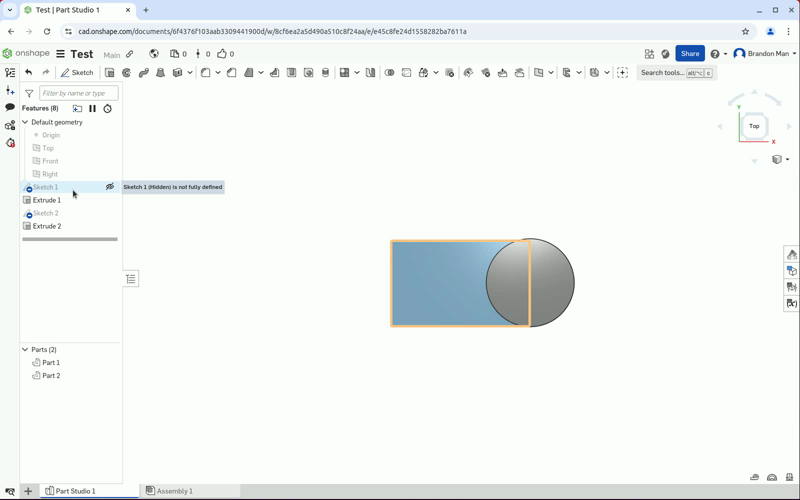
click(73, 189)
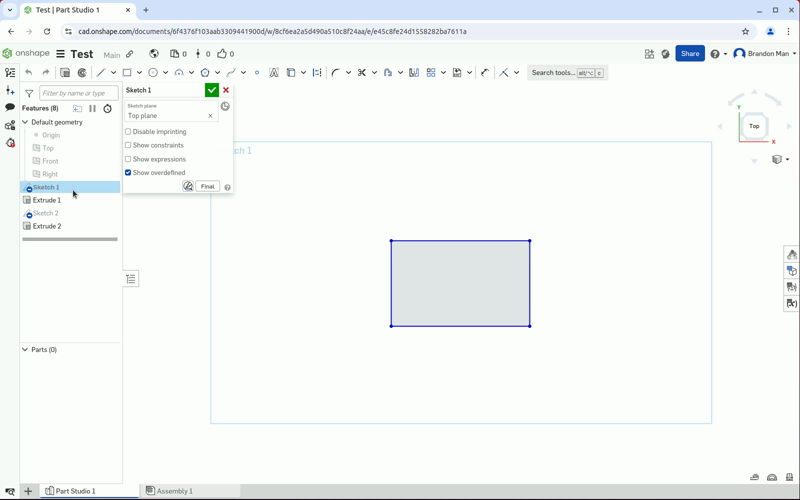
mouse_move(229, 92)
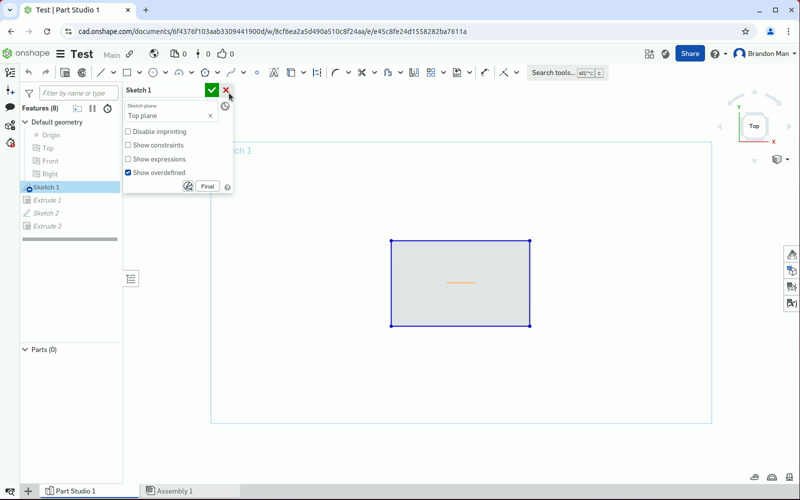
click(229, 92)
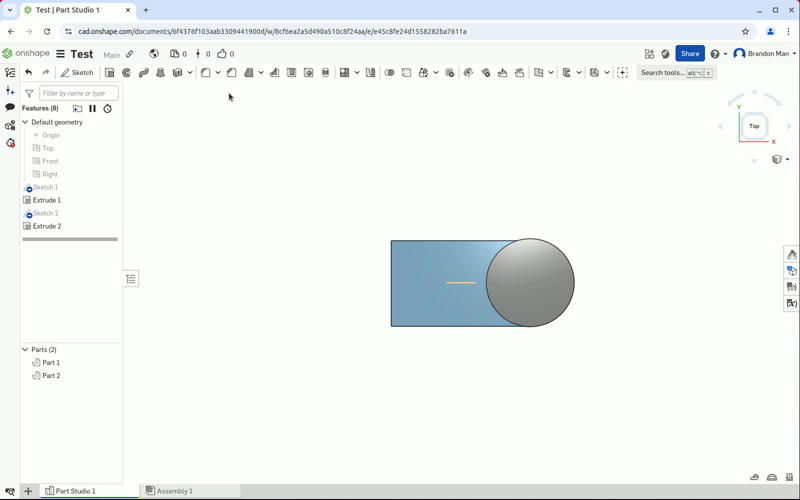
mouse_move(541, 75)
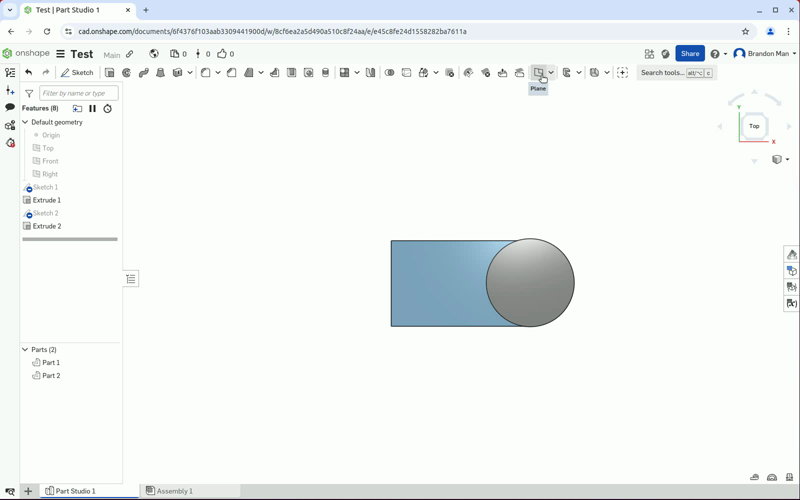
click(541, 75)
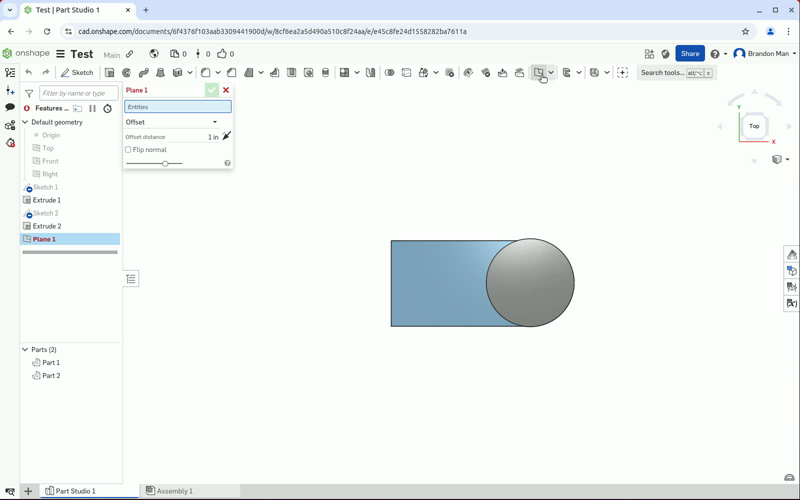
mouse_move(73, 150)
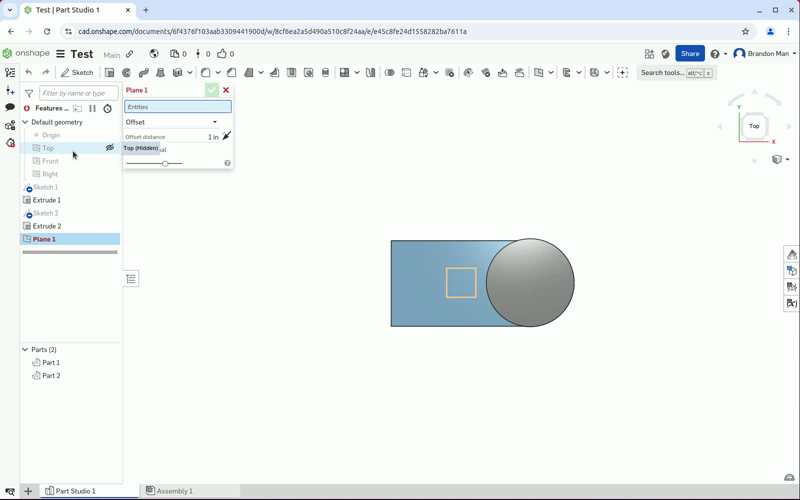
click(73, 150)
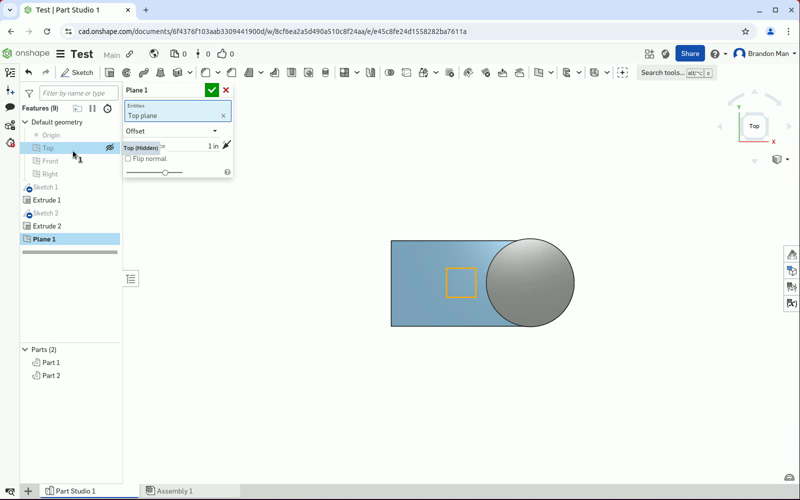
key(tab, 2)
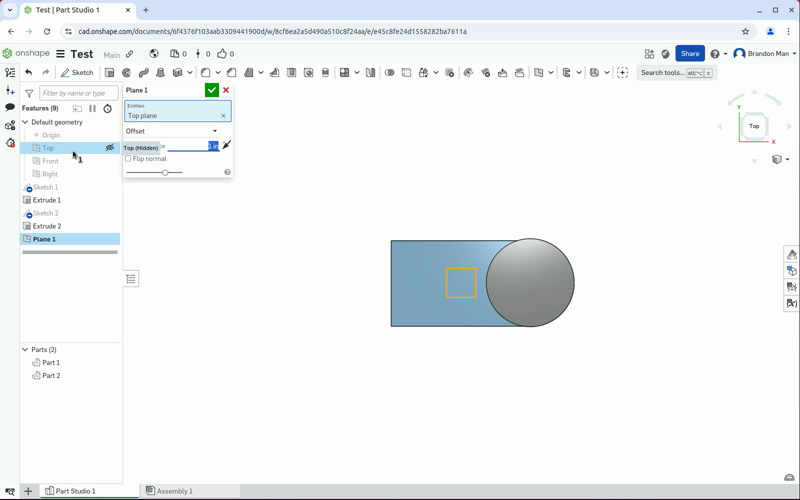
text(12.263)
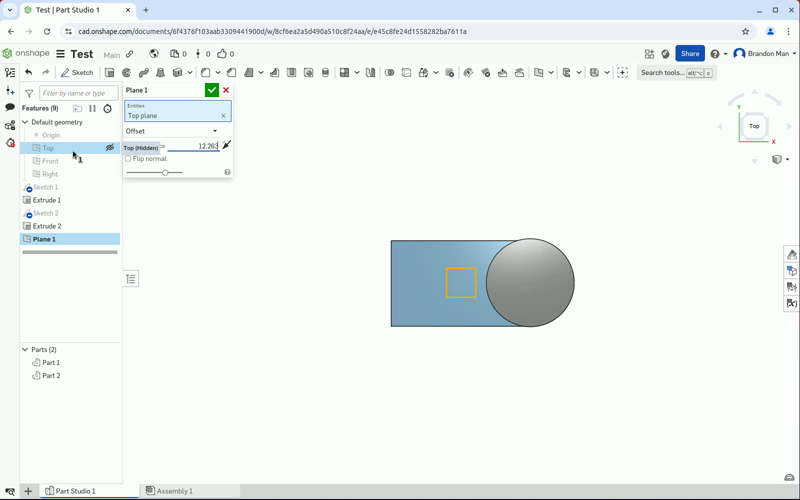
key(enter, 2)
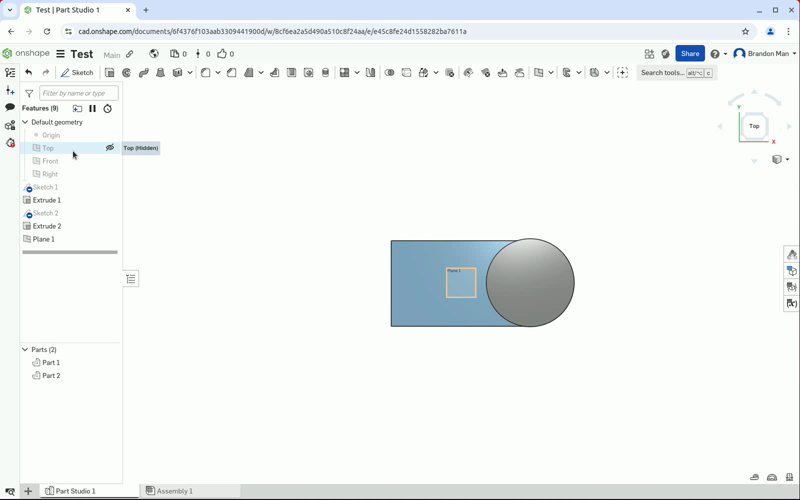
key(shift+s)
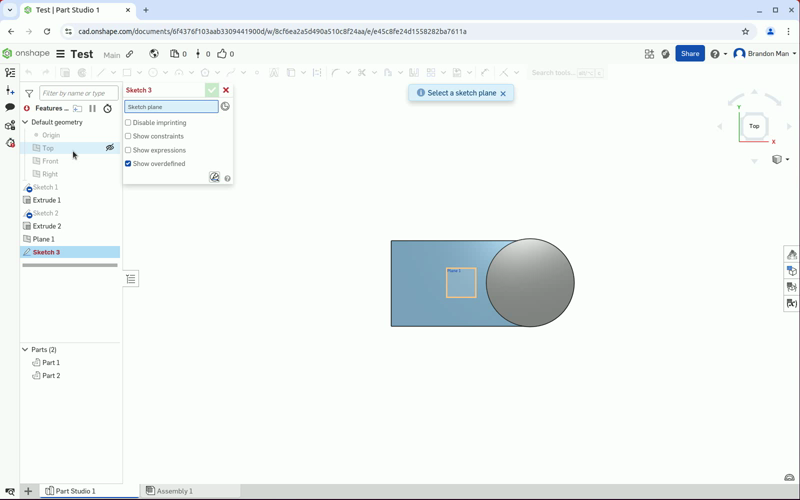
mouse_move(73, 241)
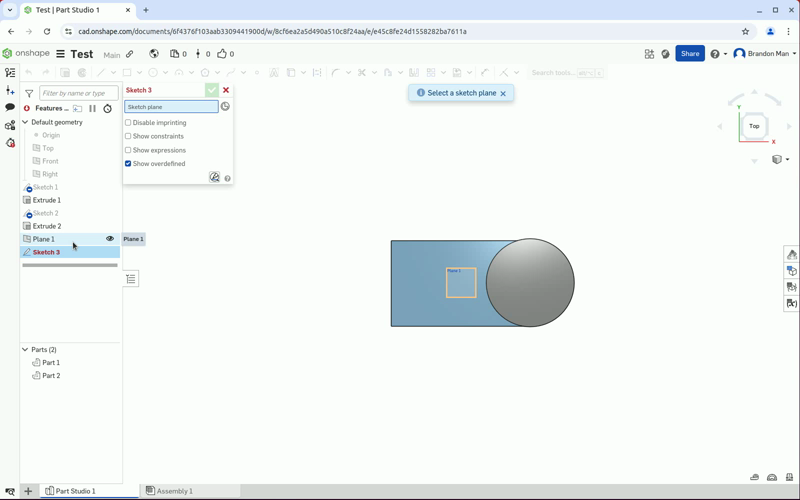
click(73, 241)
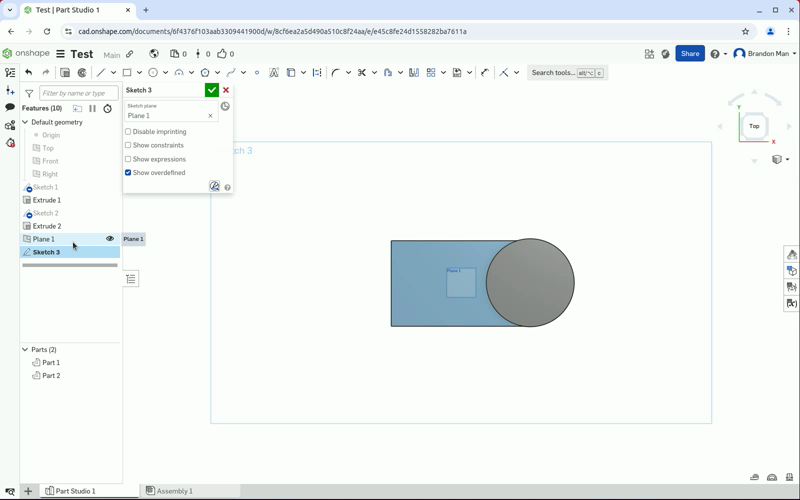
mouse_move(73, 352)
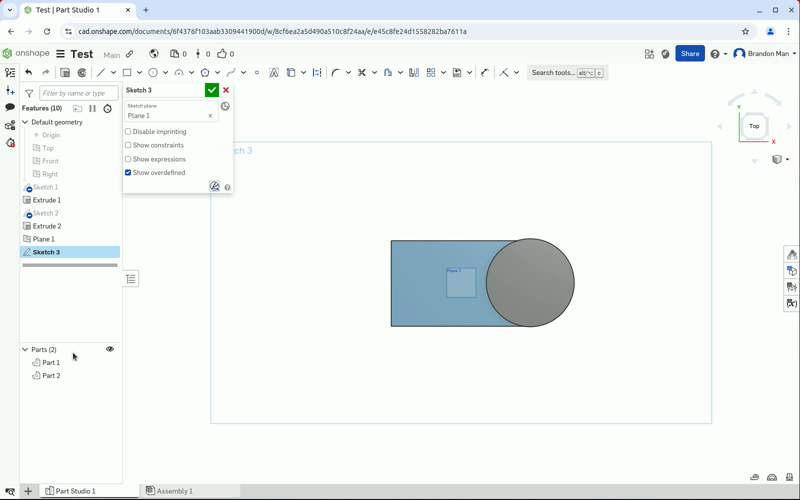
key(y)
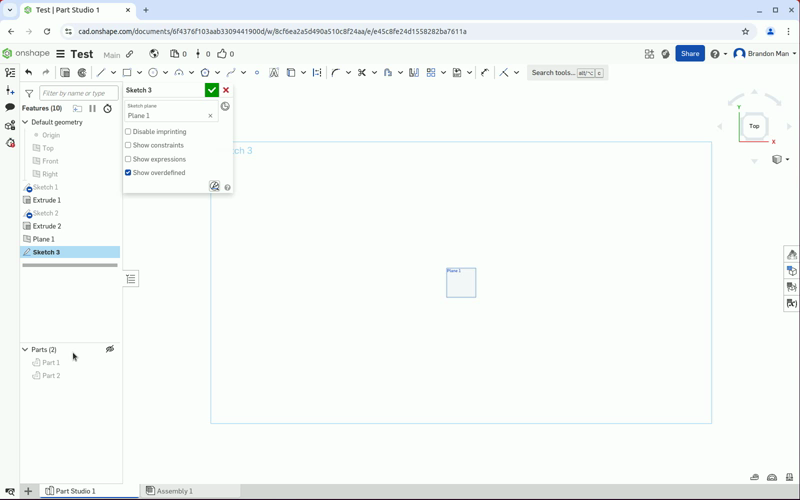
key(c)
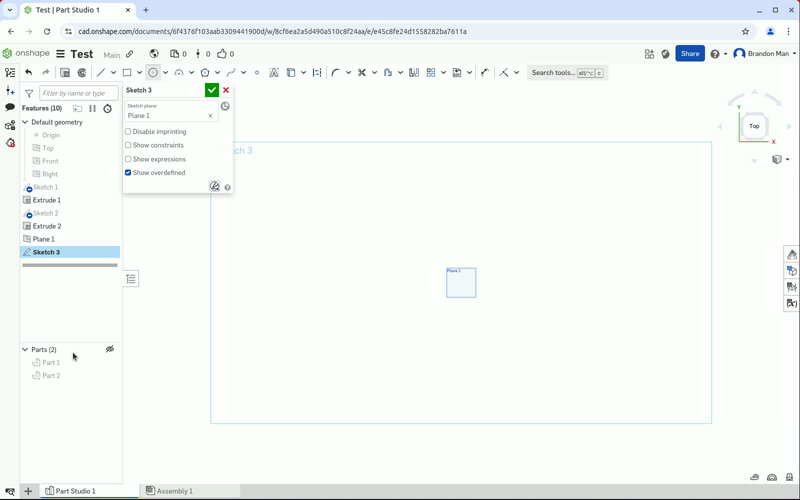
key_down(shift)
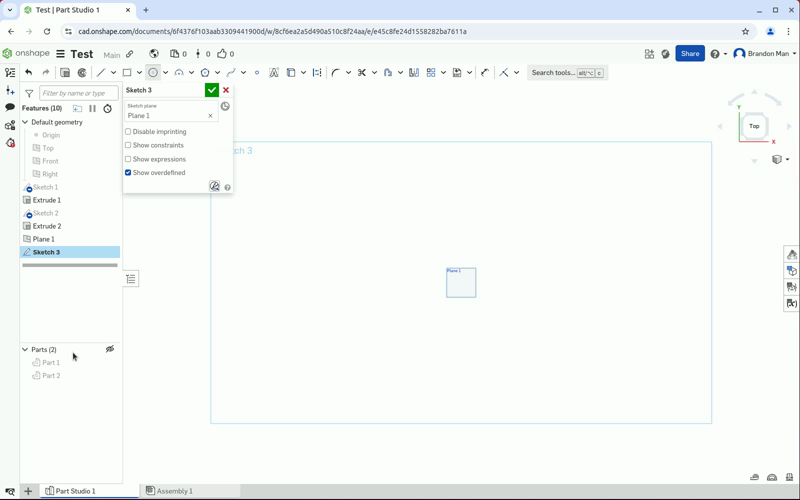
mouse_move(530, 282)
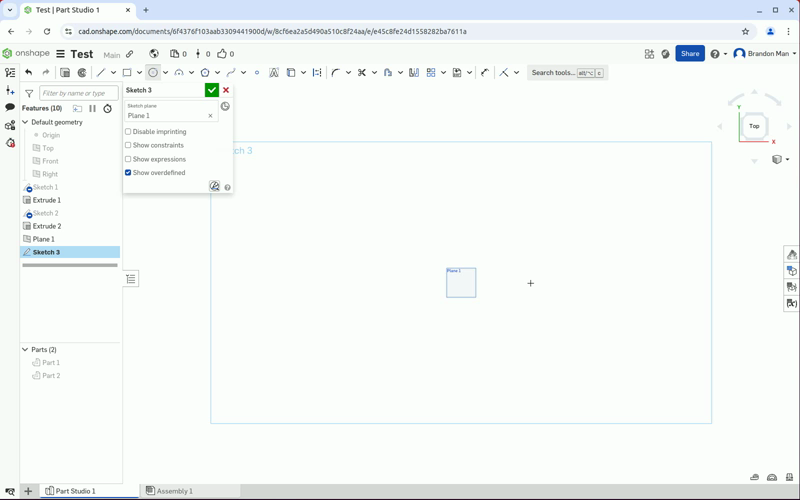
click(530, 282)
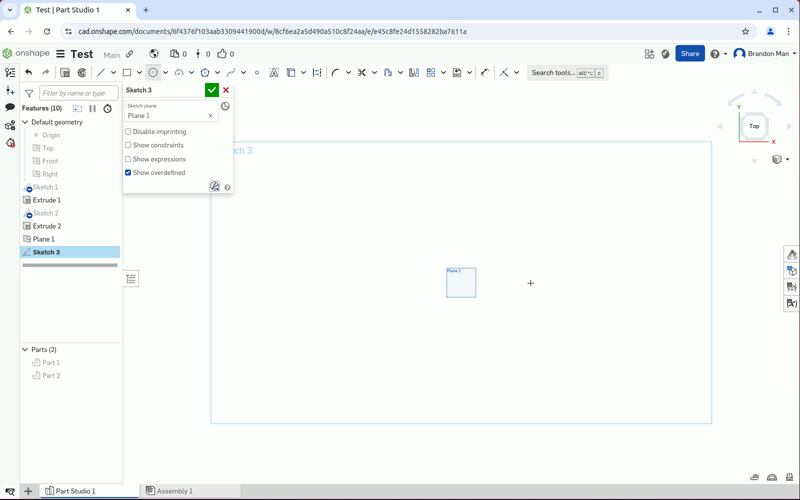
key_up(shift)
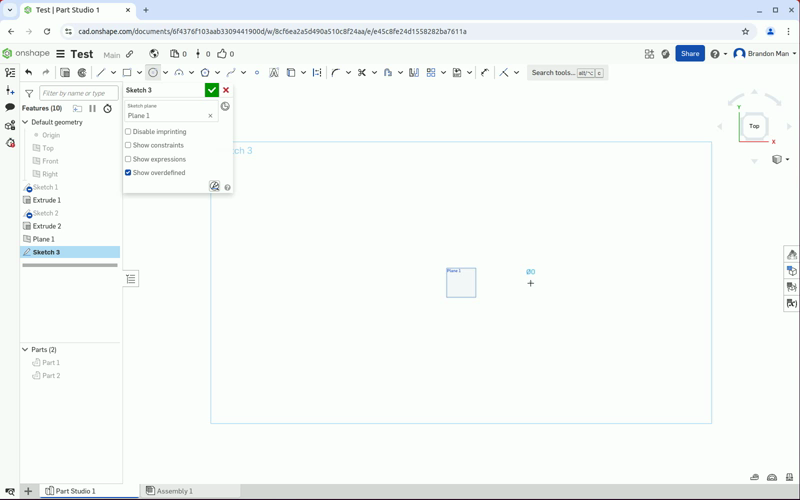
mouse_move(561, 282)
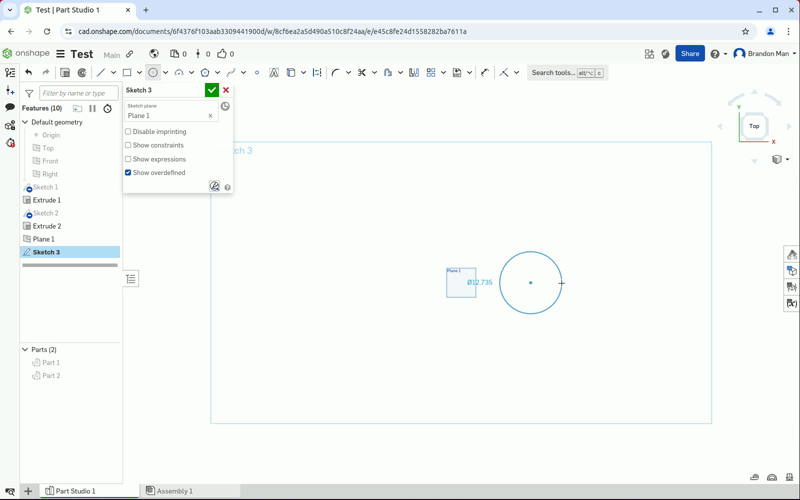
click(561, 282)
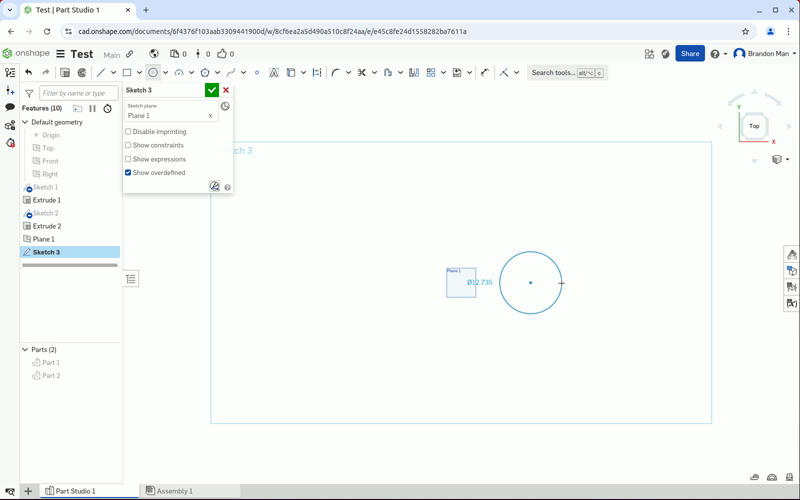
key(esc)
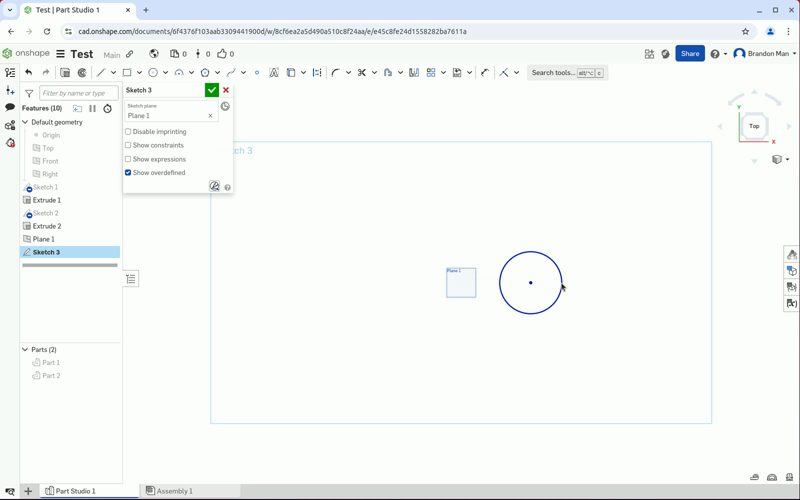
mouse_move(516, 264)
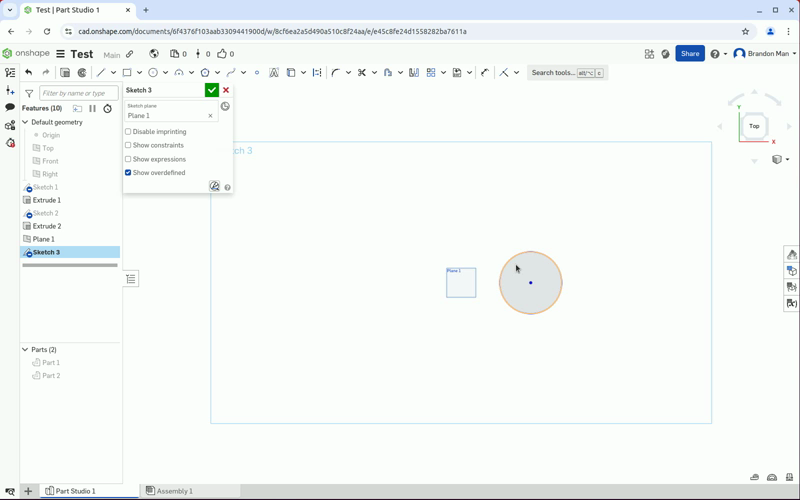
click(516, 264)
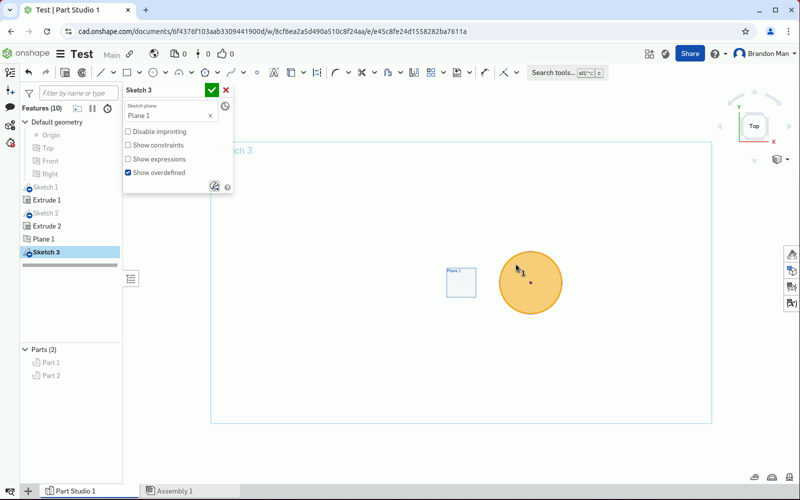
mouse_move(73, 352)
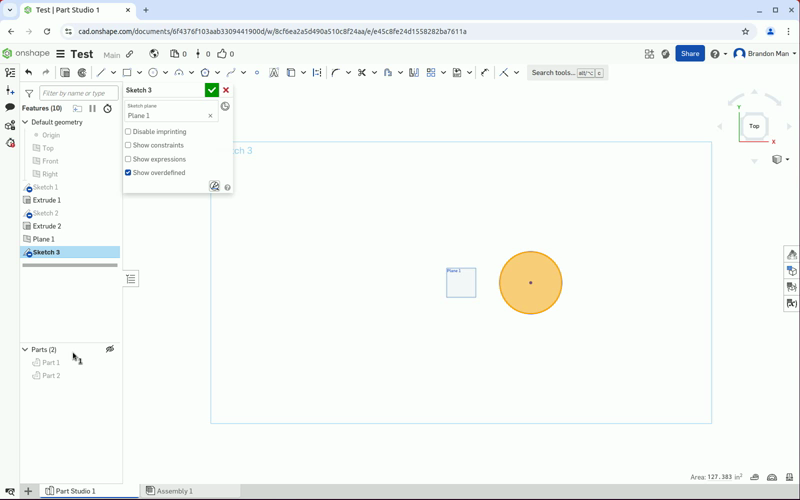
key(shift+y)
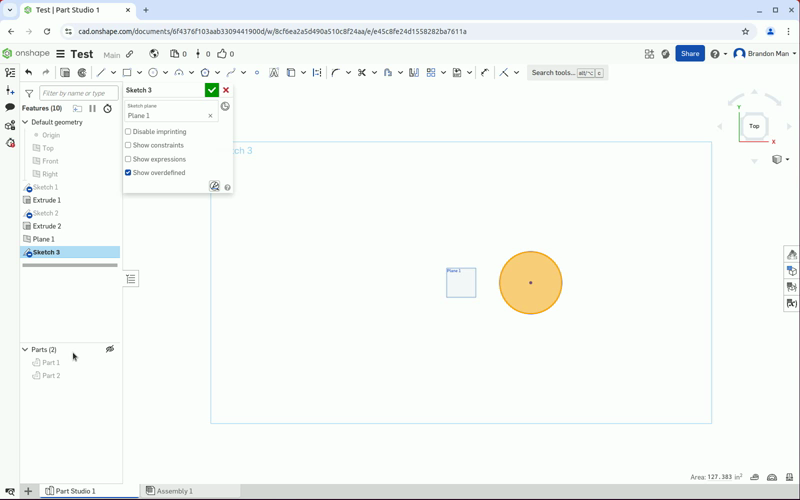
key(shift+e)
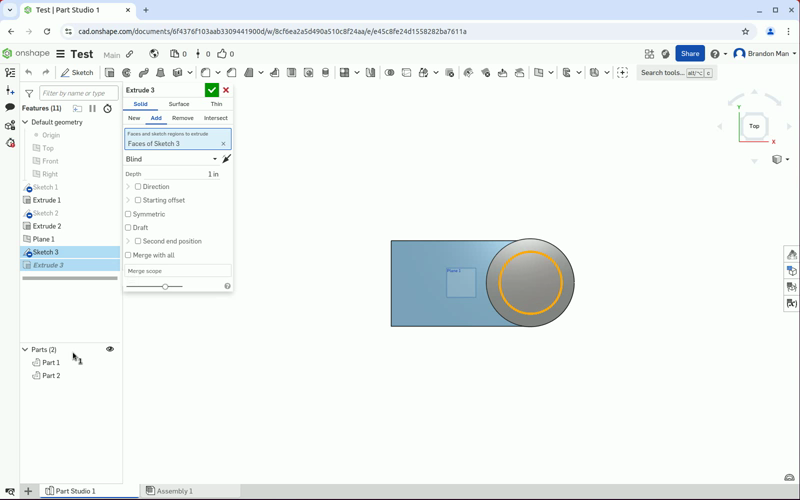
mouse_move(143, 106)
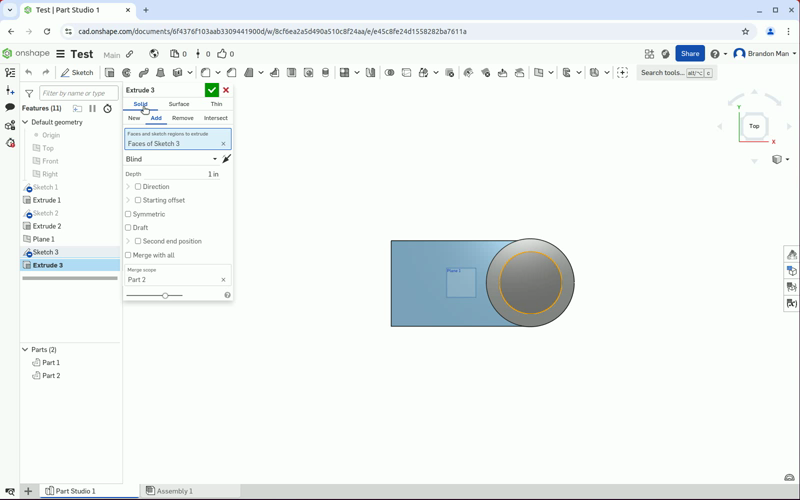
click(143, 106)
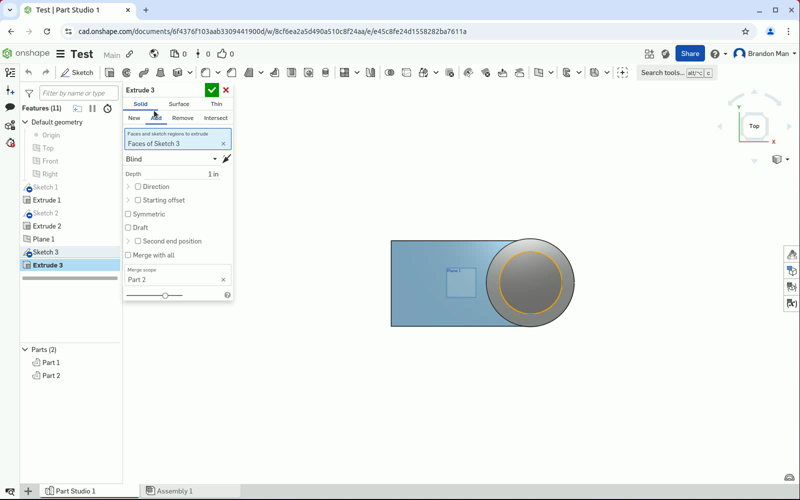
mouse_move(186, 120)
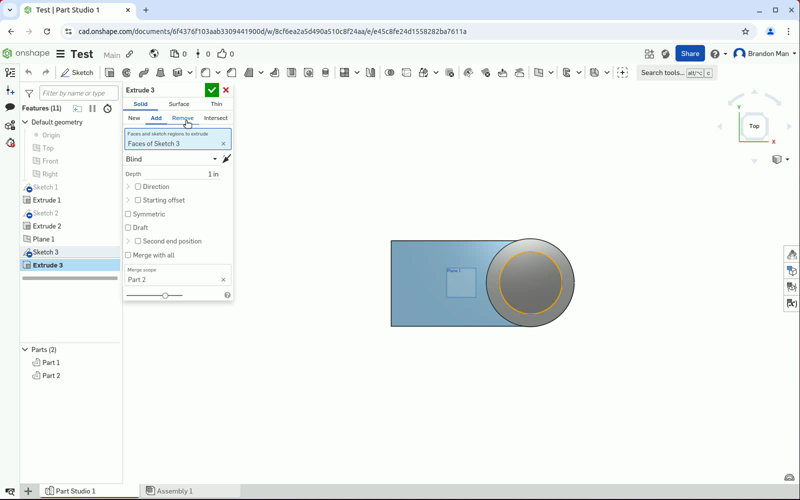
click(186, 120)
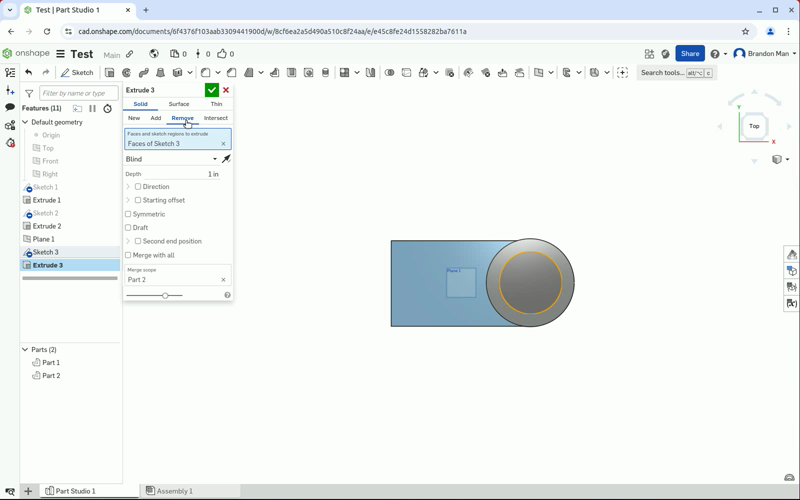
key(tab, 4)
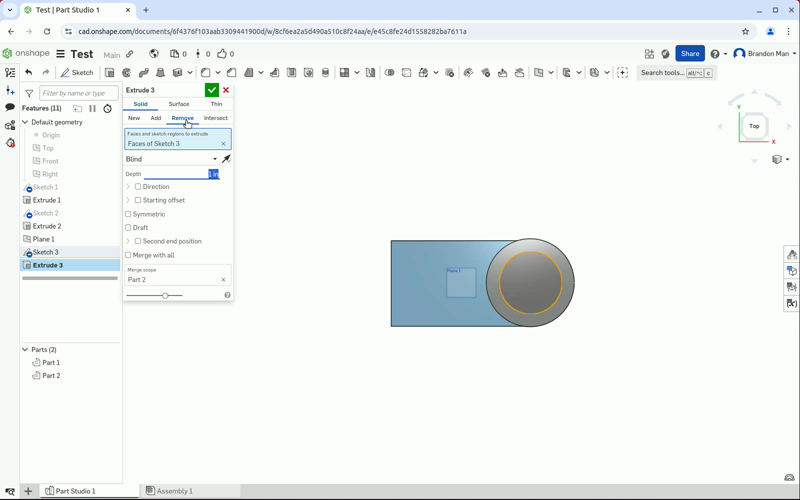
text(27.682)
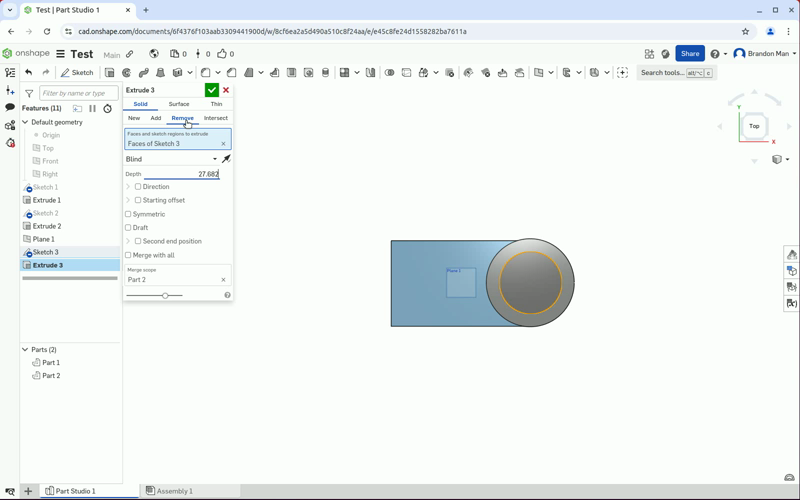
key(tab, 6)
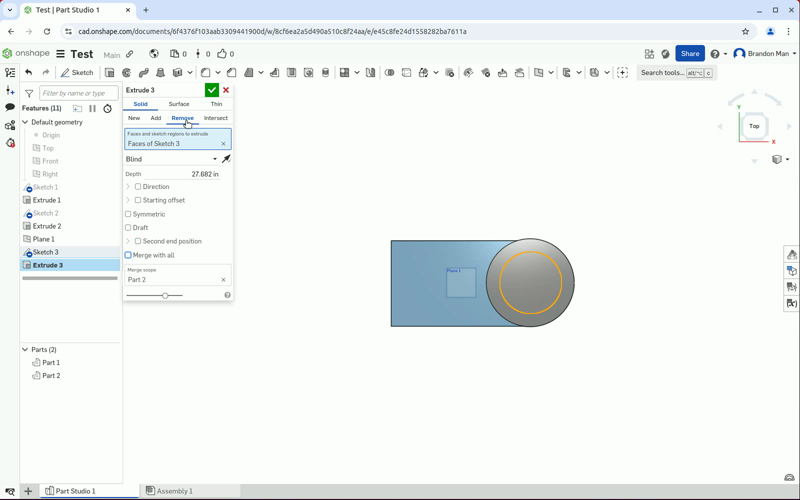
key(space)
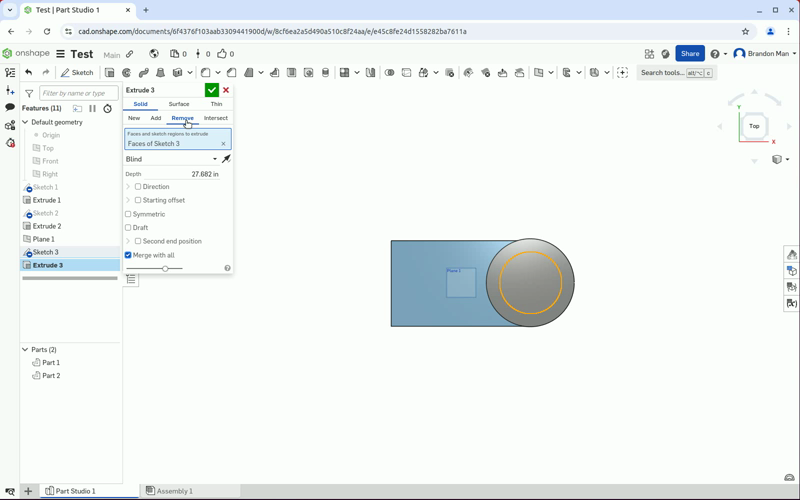
key(enter)
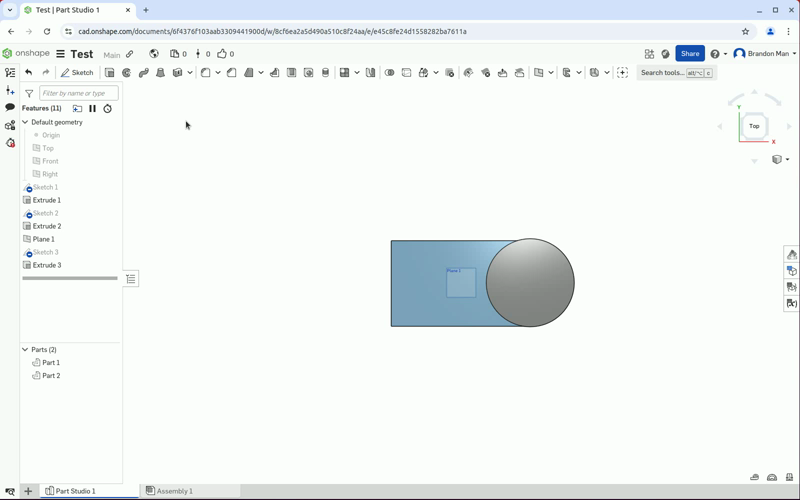
key(shift+h)
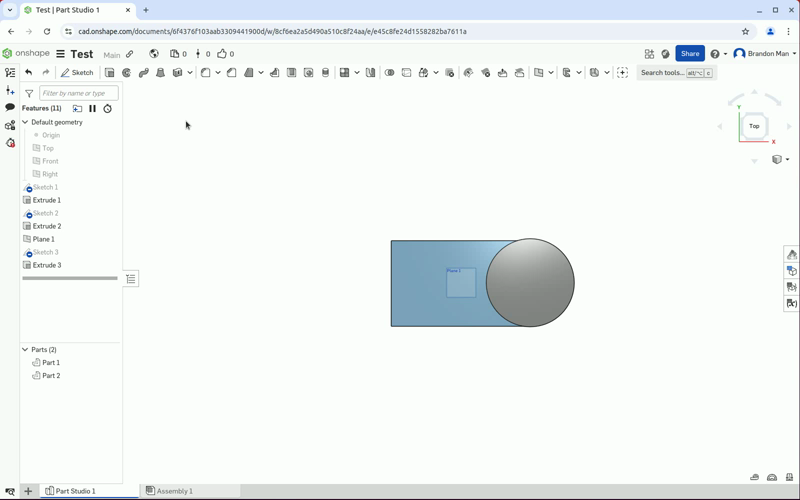
key(shift+h)
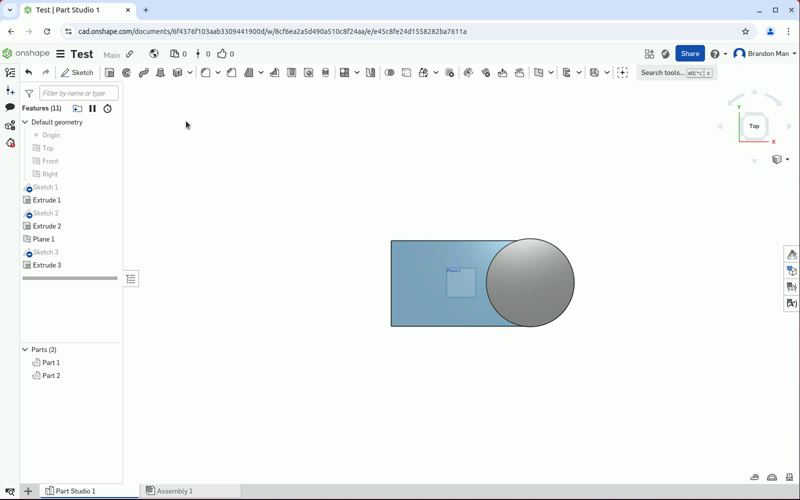
mouse_move(73, 189)
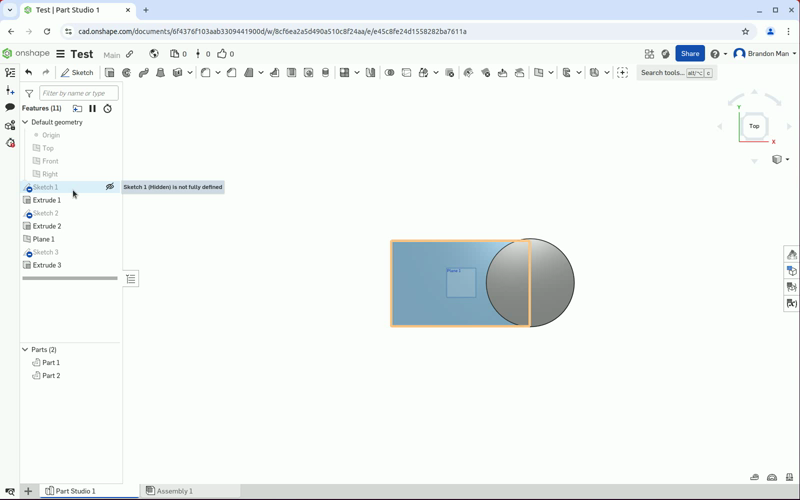
click(73, 189)
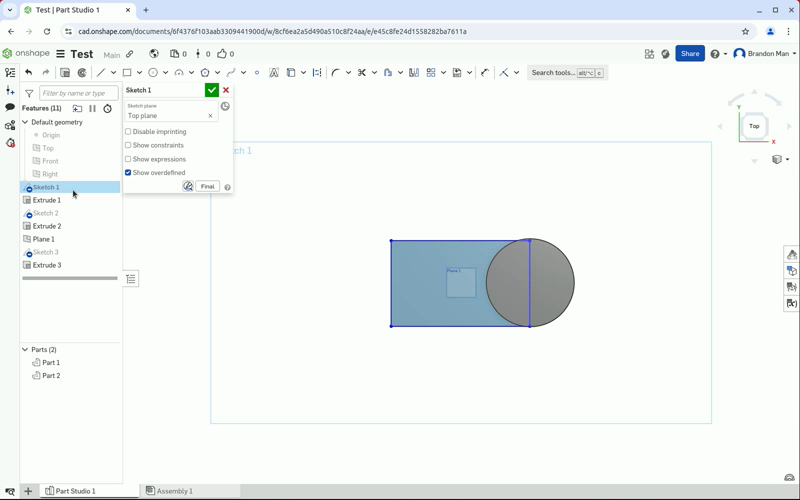
mouse_move(229, 92)
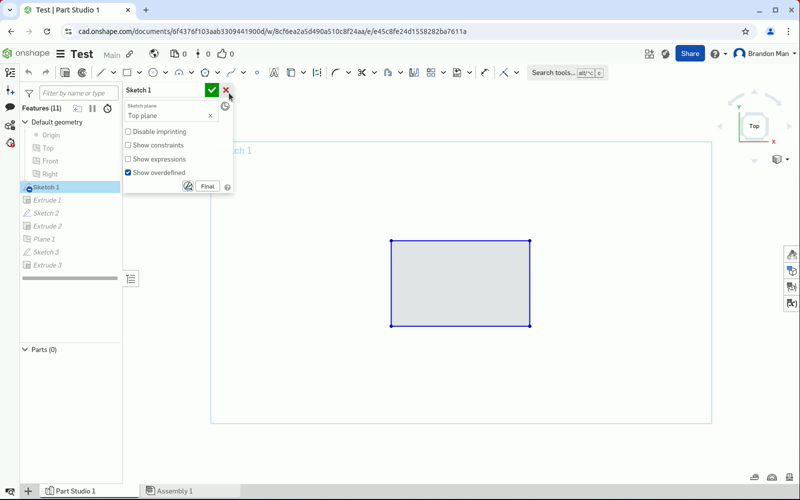
click(229, 92)
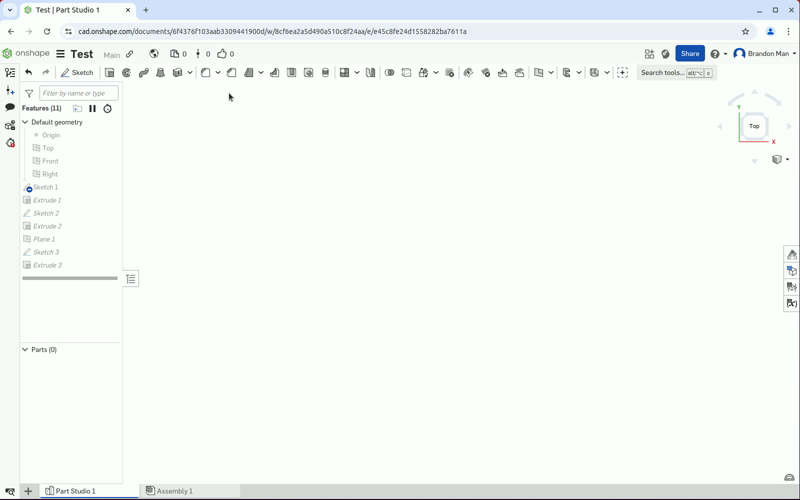
mouse_move(73, 352)
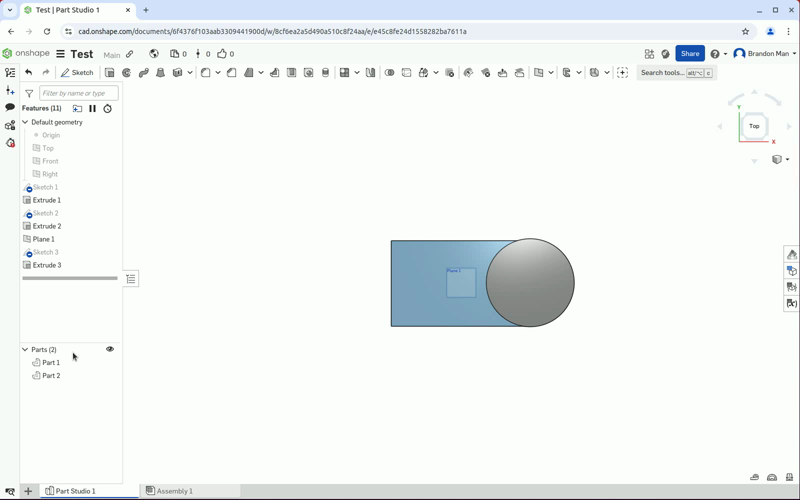
key(y)
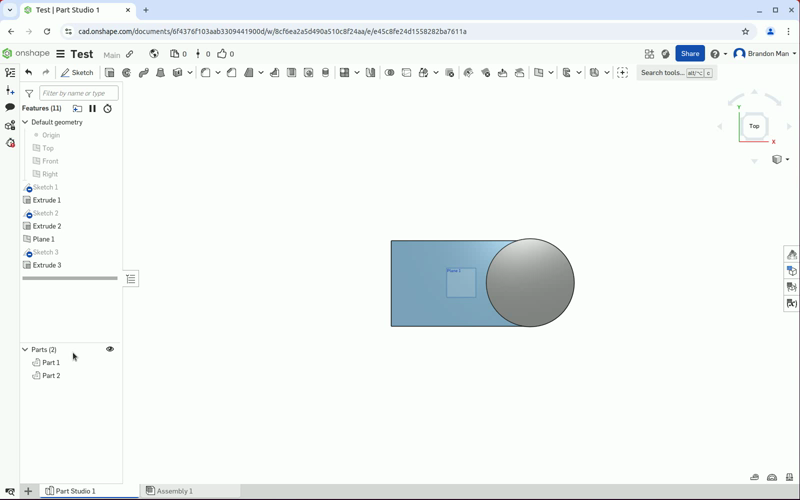
key(shift+p)
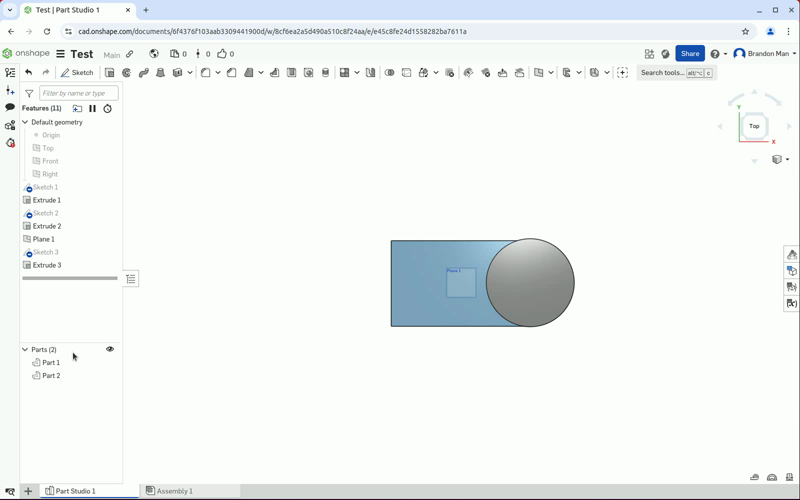
key(space)
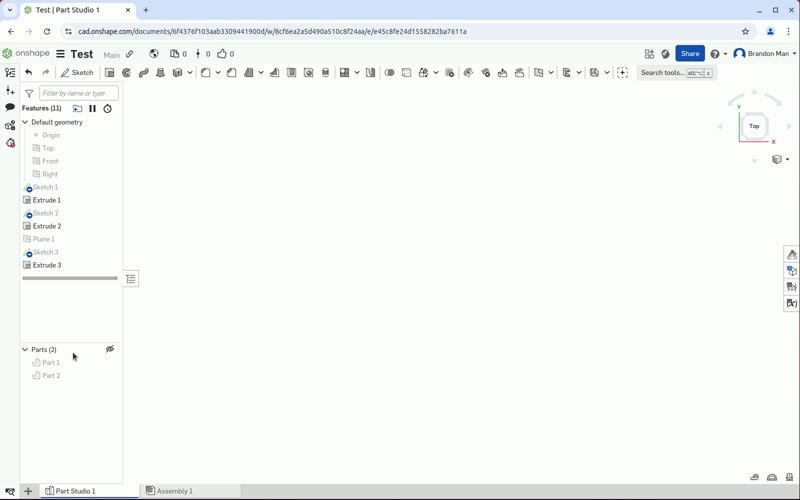
key_down(shift)
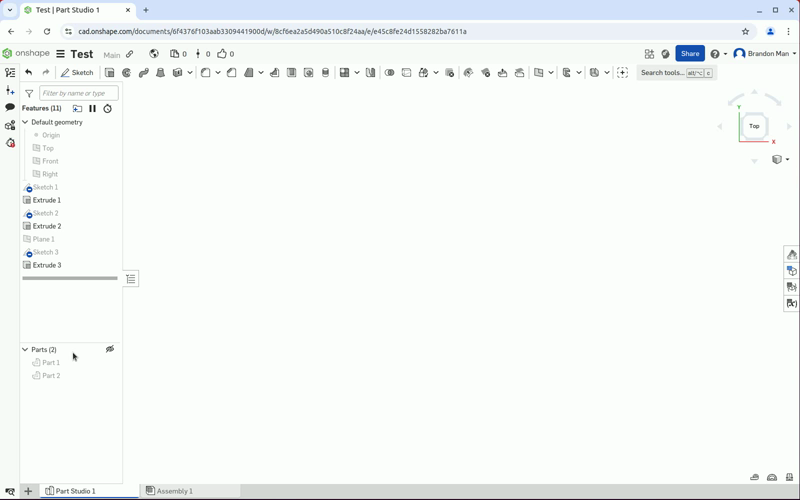
key(up)
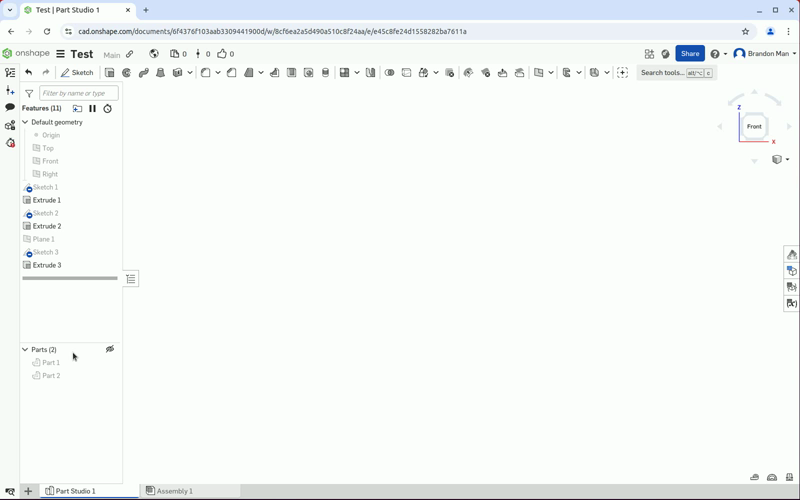
key_up(shift)
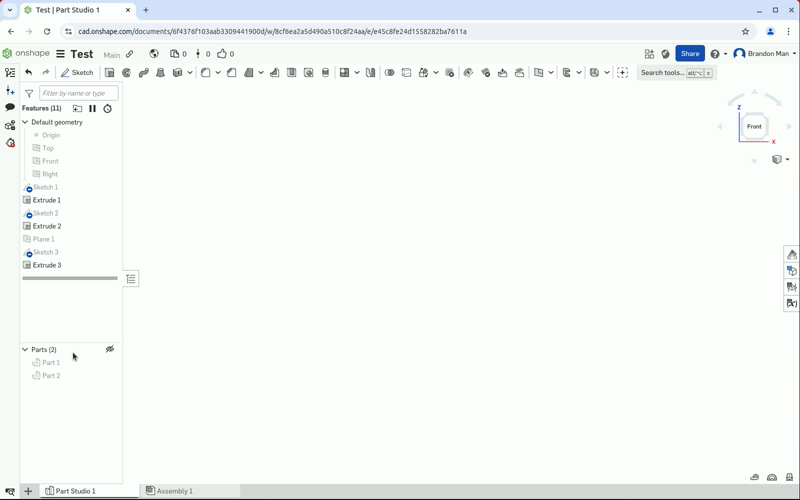
mouse_move(73, 352)
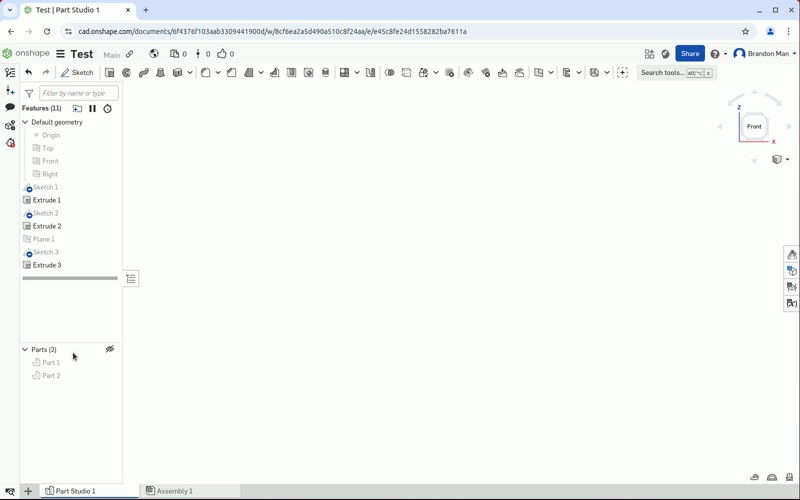
key(shift+y)
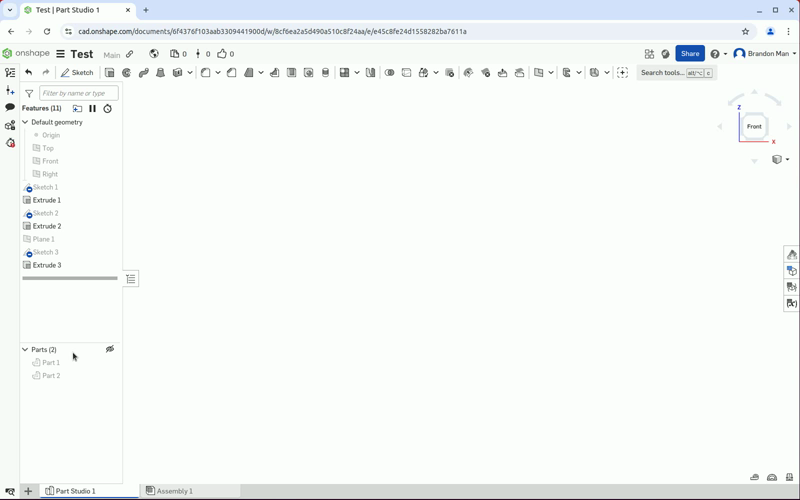
key(shift+s)
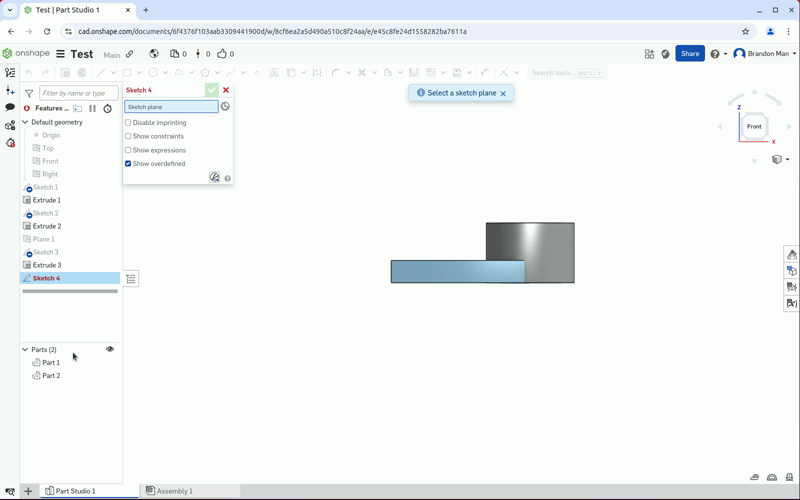
mouse_move(73, 163)
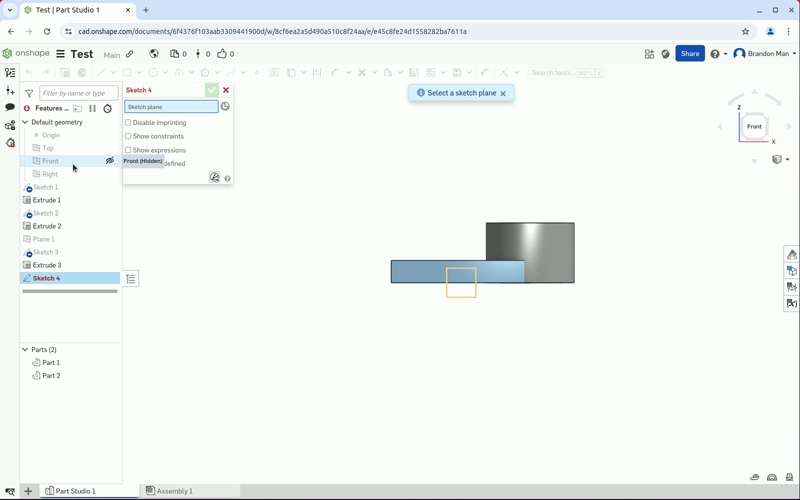
click(73, 163)
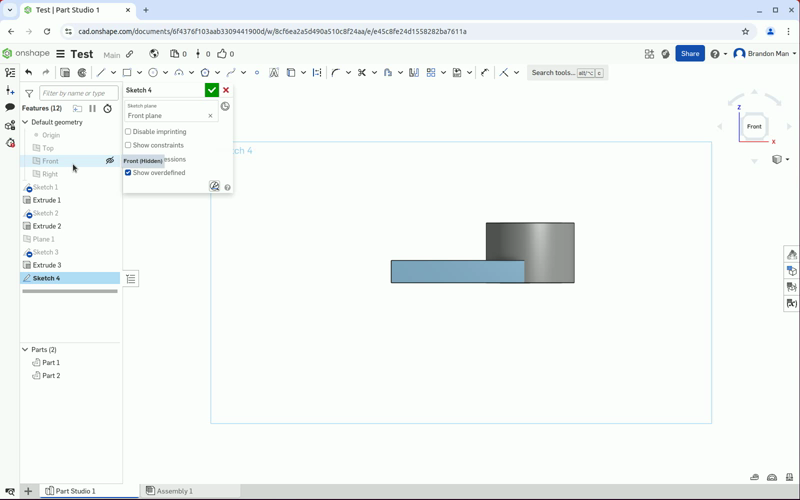
mouse_move(73, 352)
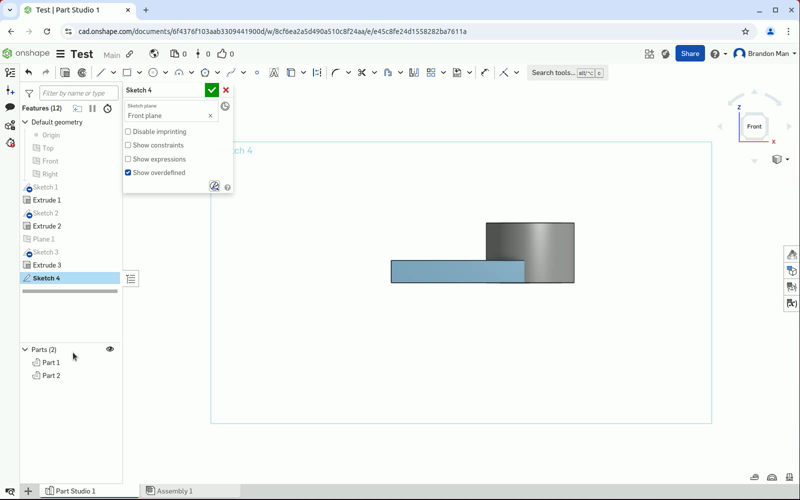
key(y)
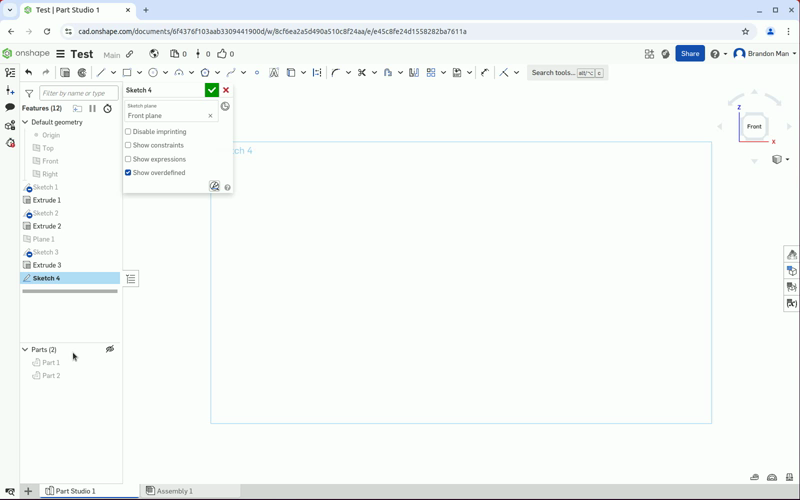
key(l)
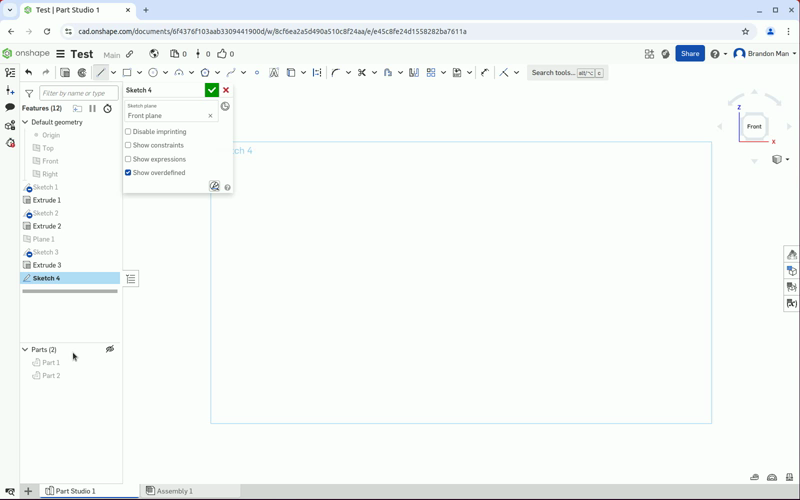
key_down(shift)
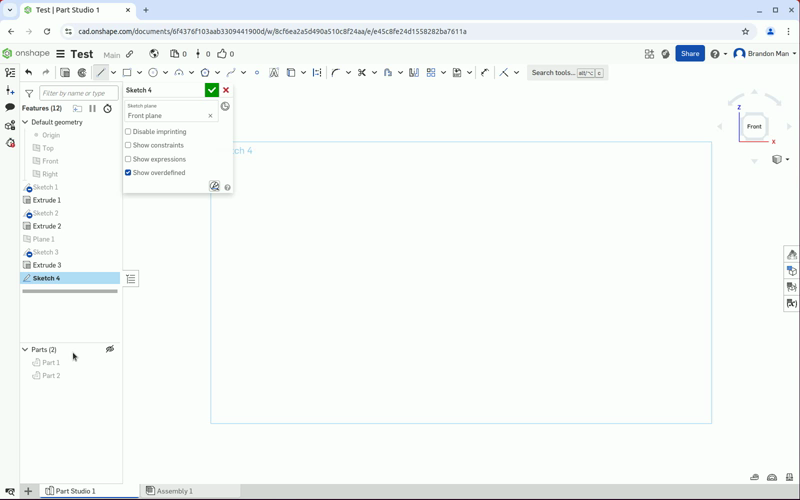
mouse_move(437, 260)
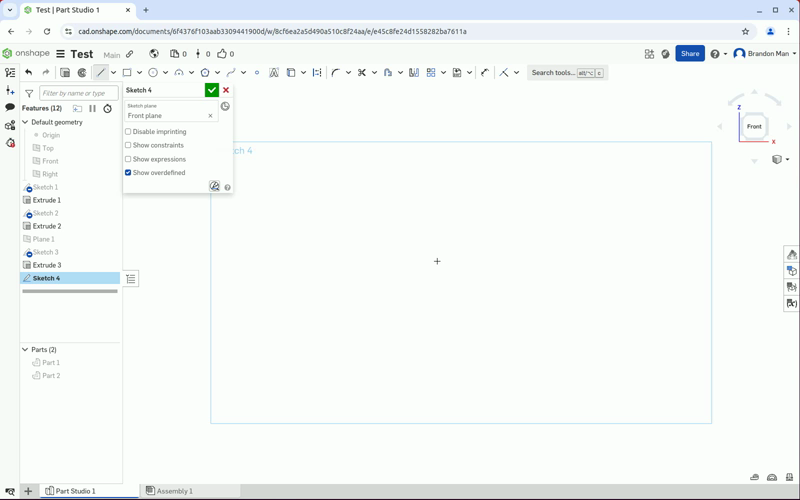
click(437, 260)
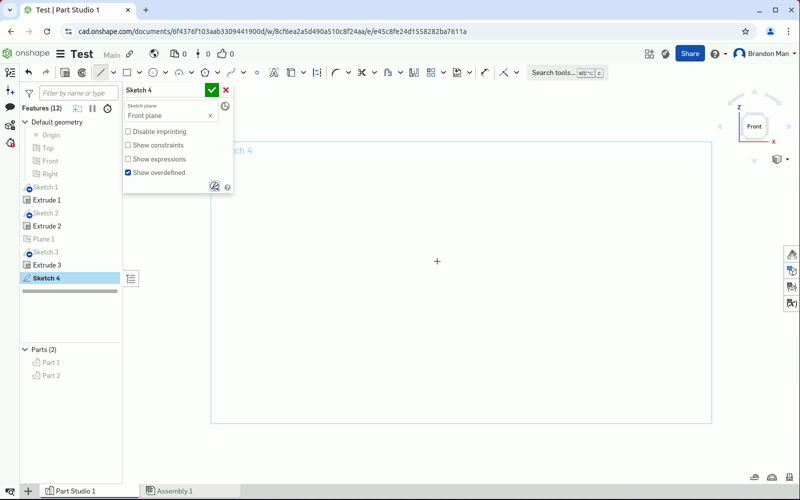
key_up(shift)
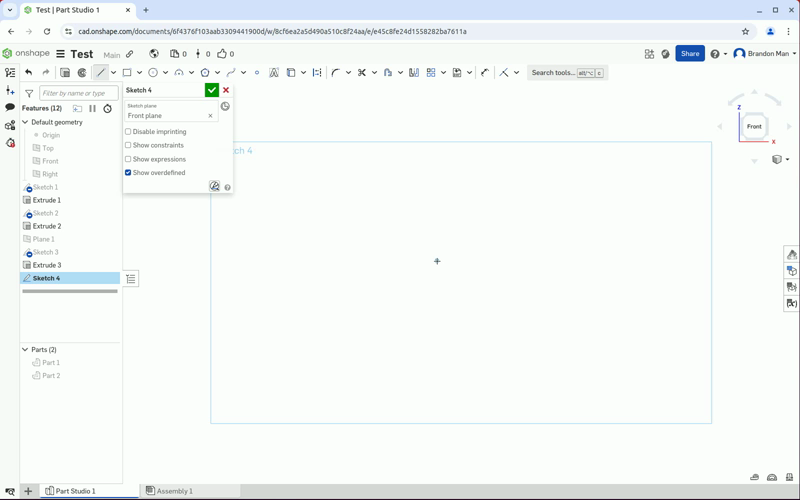
key_down(shift)
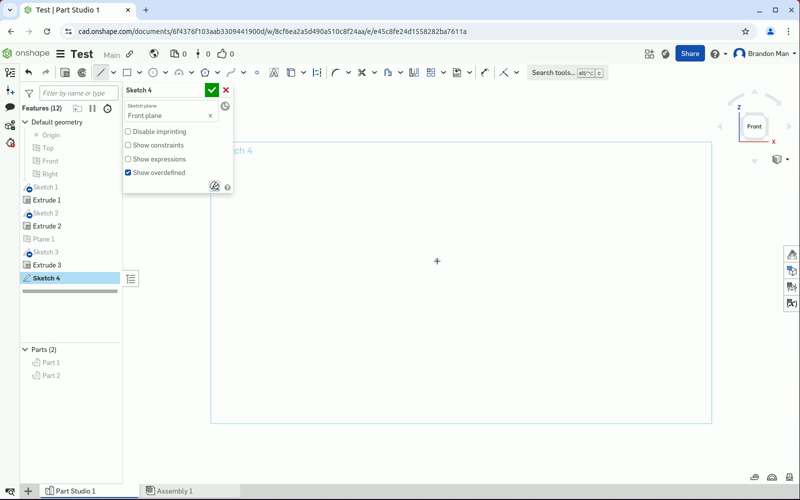
mouse_move(467, 260)
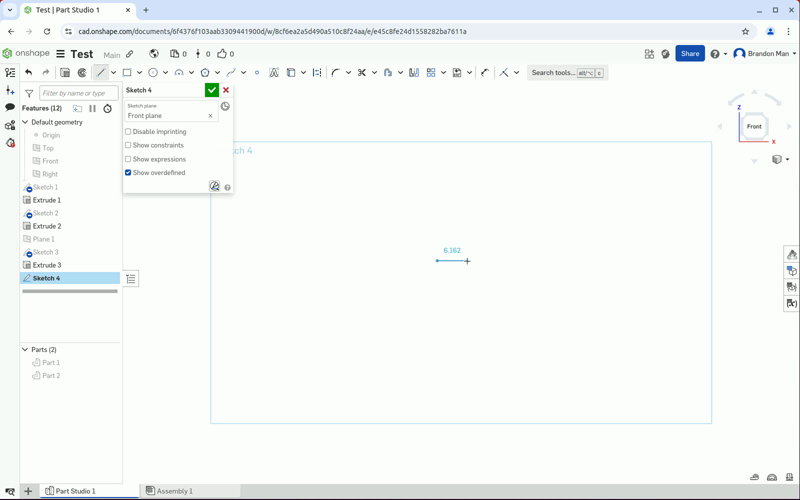
mouse_move(487, 260)
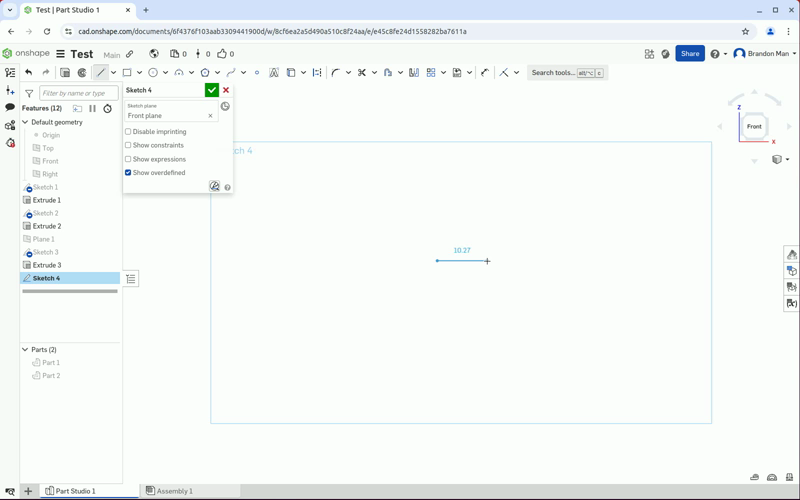
click(487, 260)
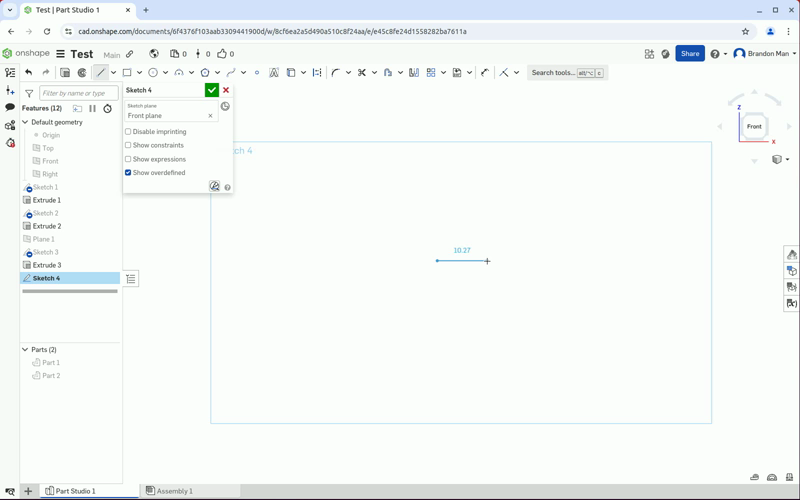
key_up(shift)
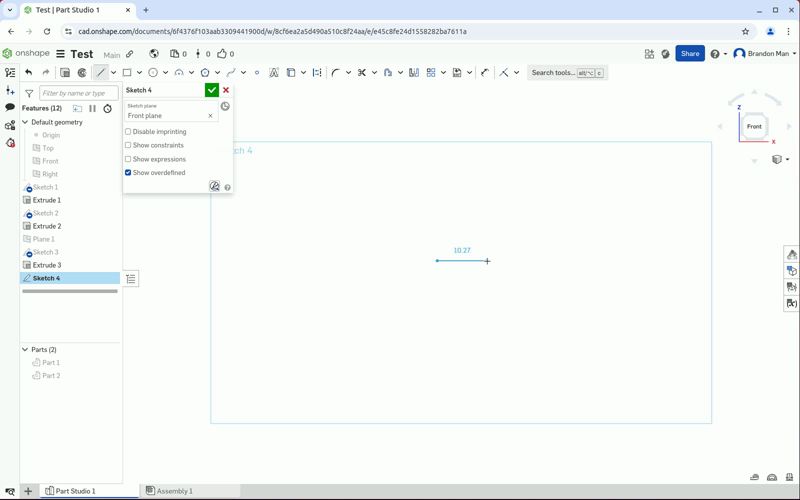
key_down(shift)
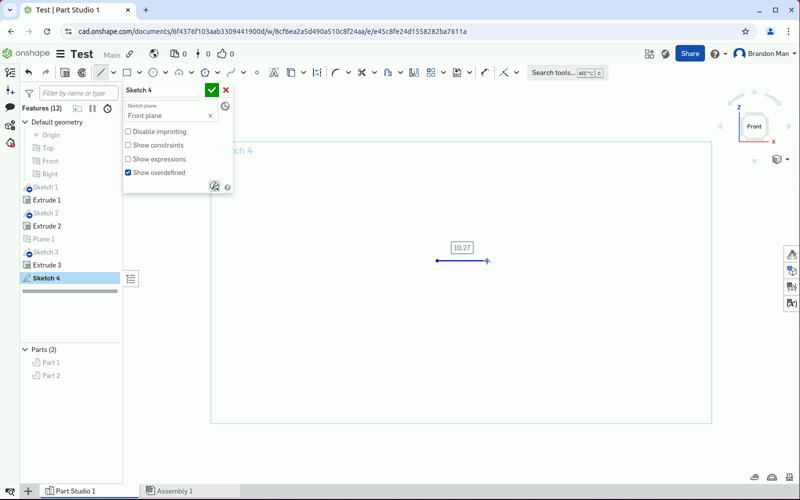
mouse_move(517, 260)
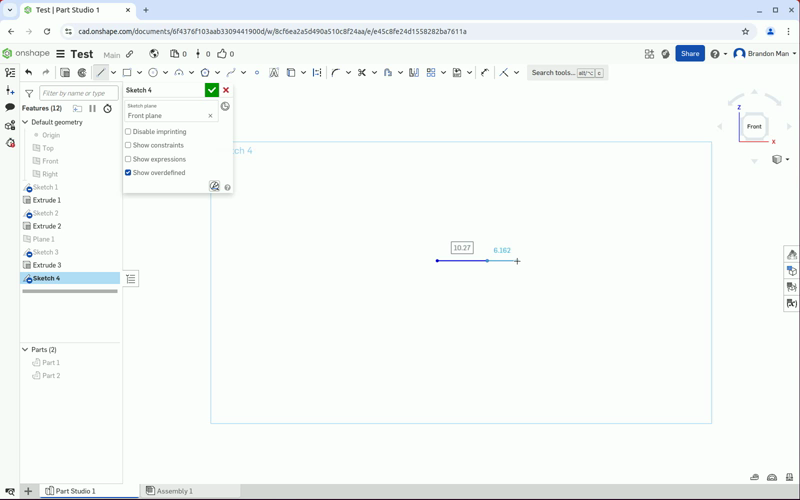
mouse_move(487, 232)
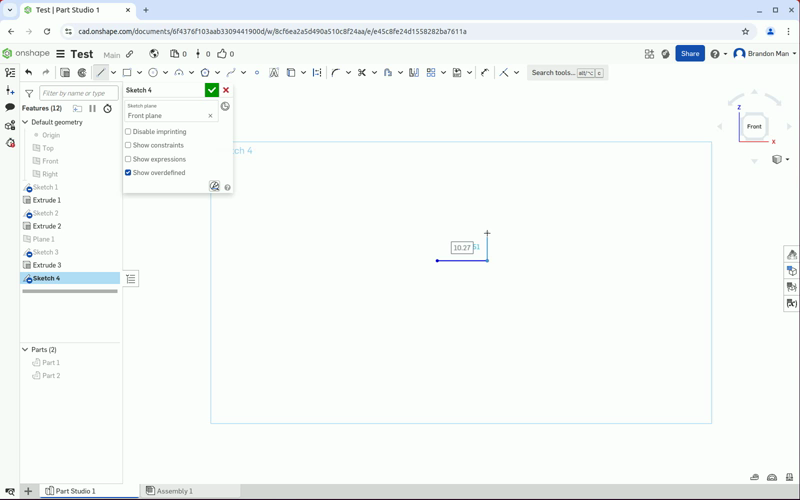
click(487, 232)
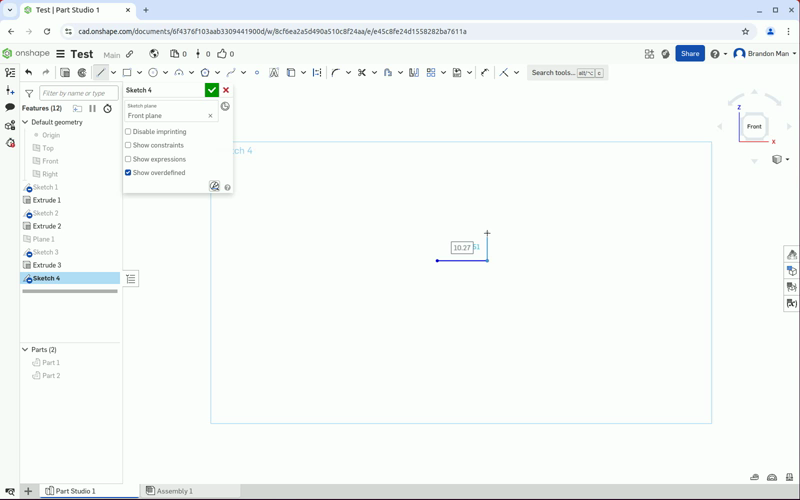
key_up(shift)
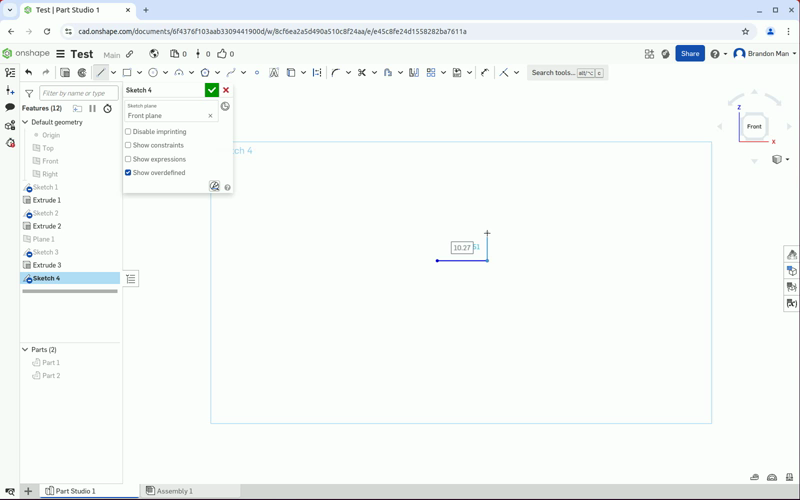
mouse_move(517, 232)
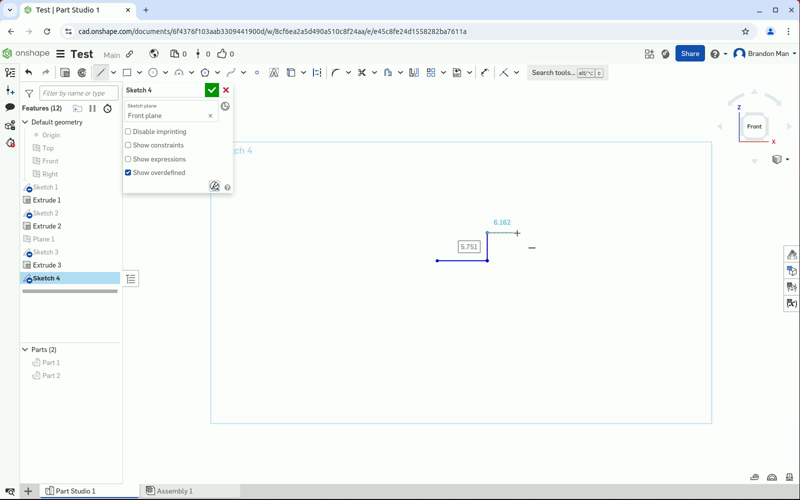
key_down(shift)
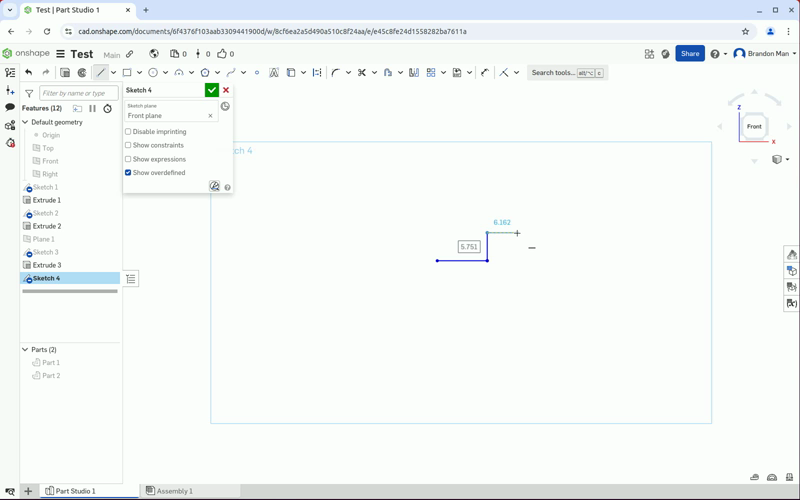
mouse_move(437, 260)
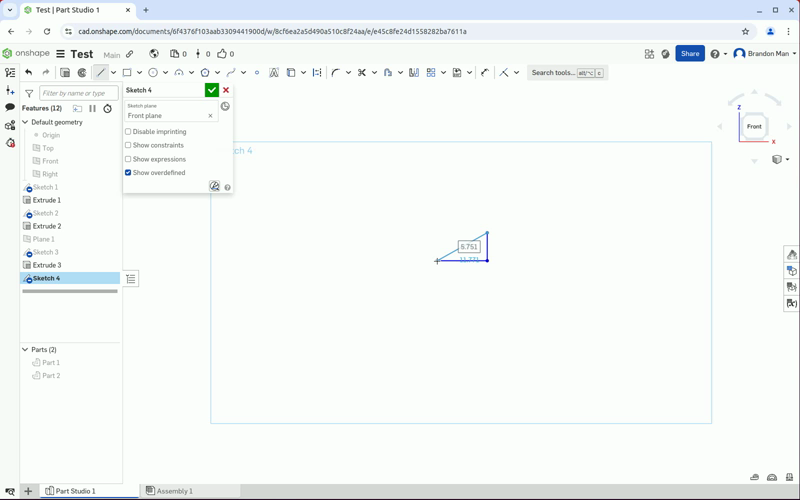
key_up(shift)
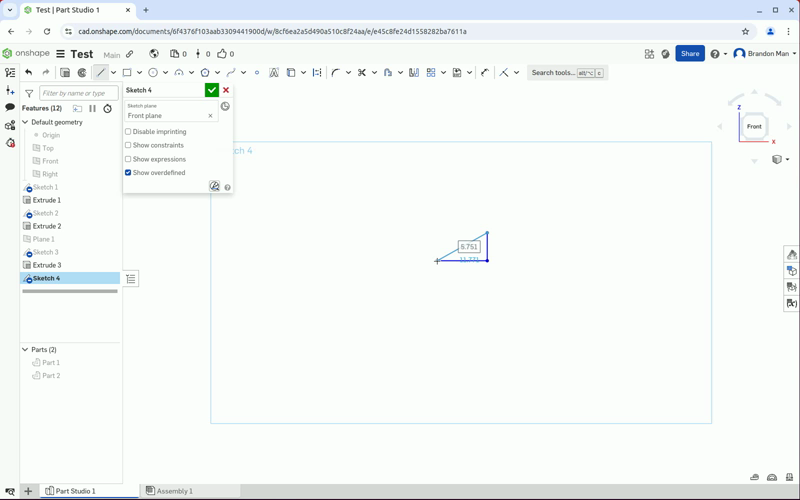
click(437, 260)
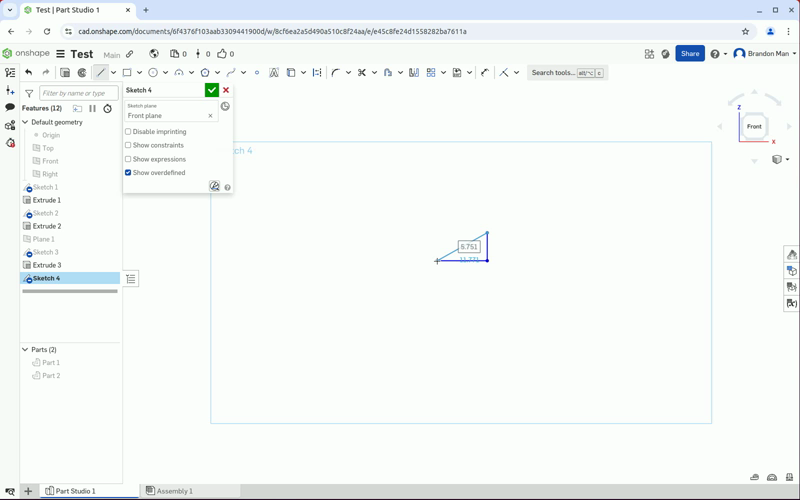
key(esc)
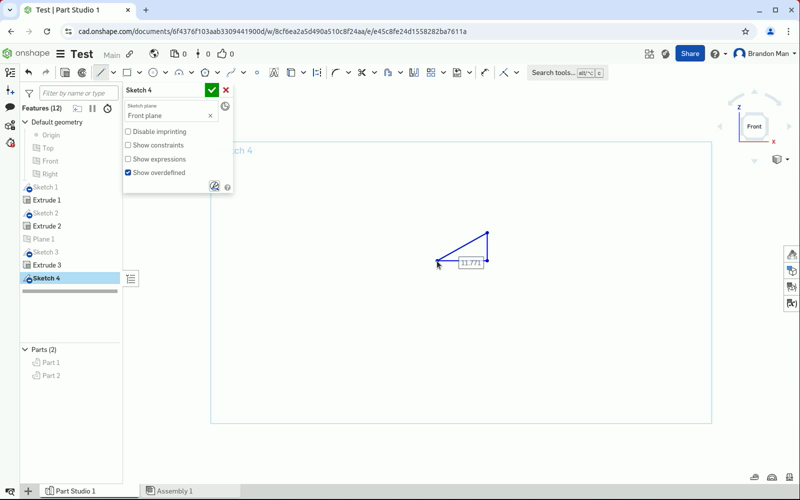
mouse_move(467, 244)
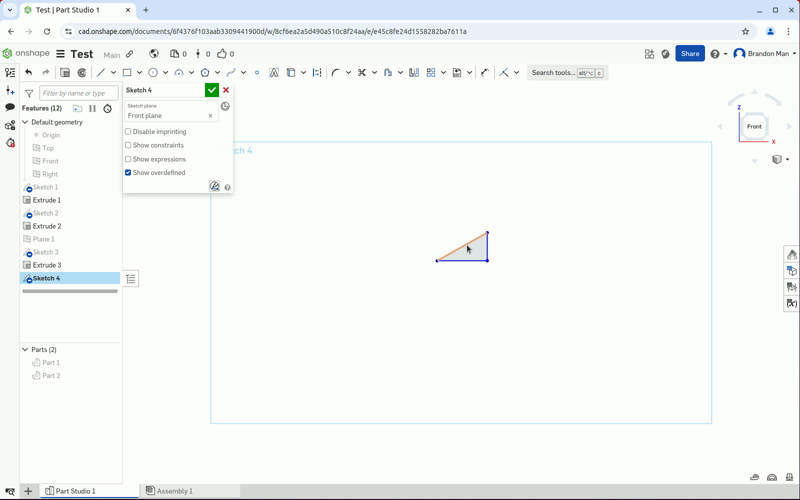
scroll(6)
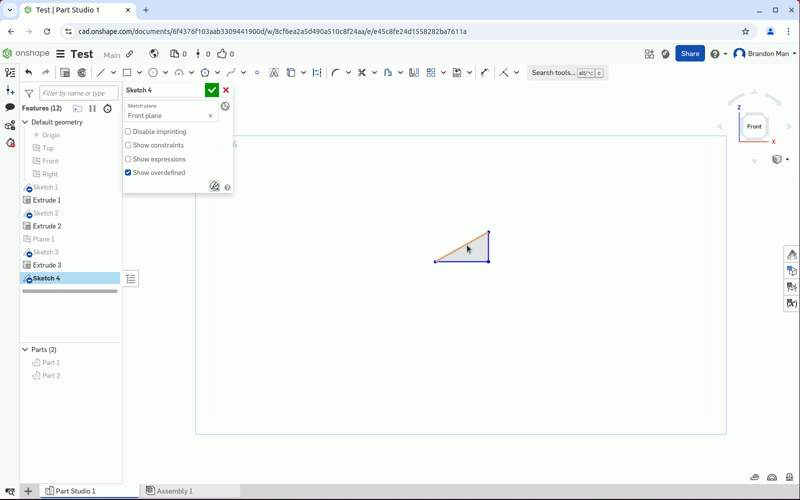
scroll(6)
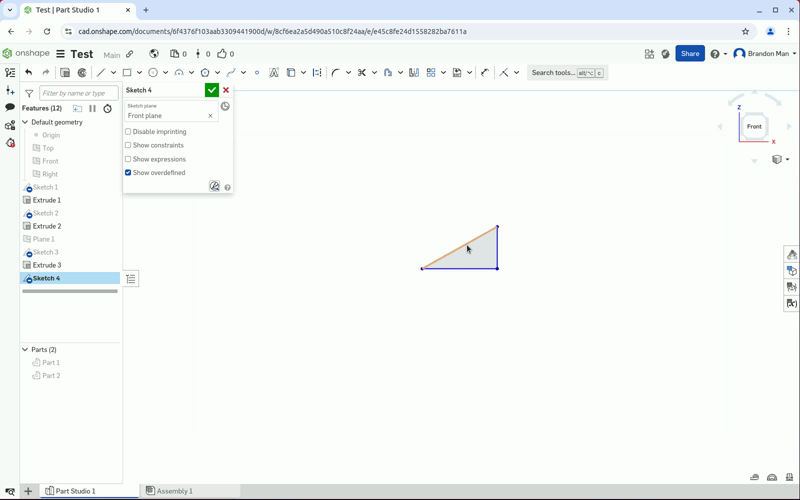
scroll(6)
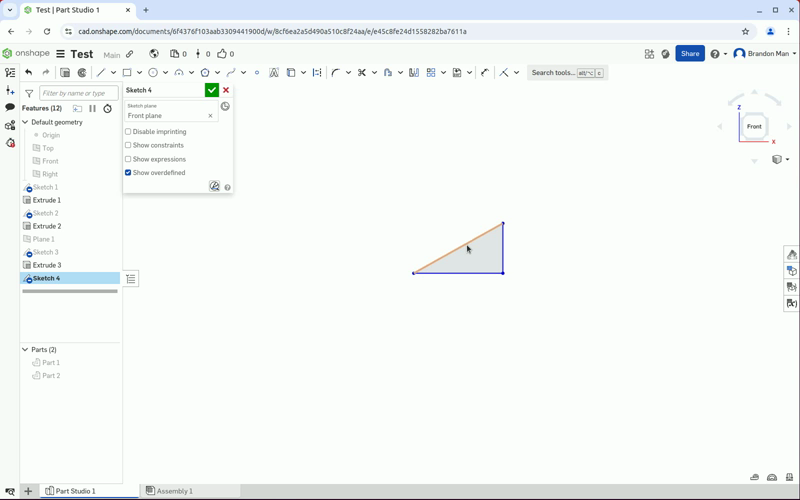
scroll(6)
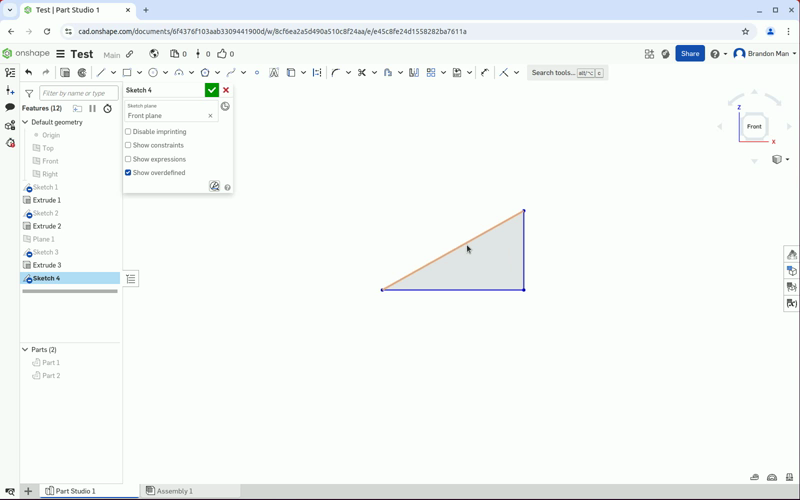
scroll(6)
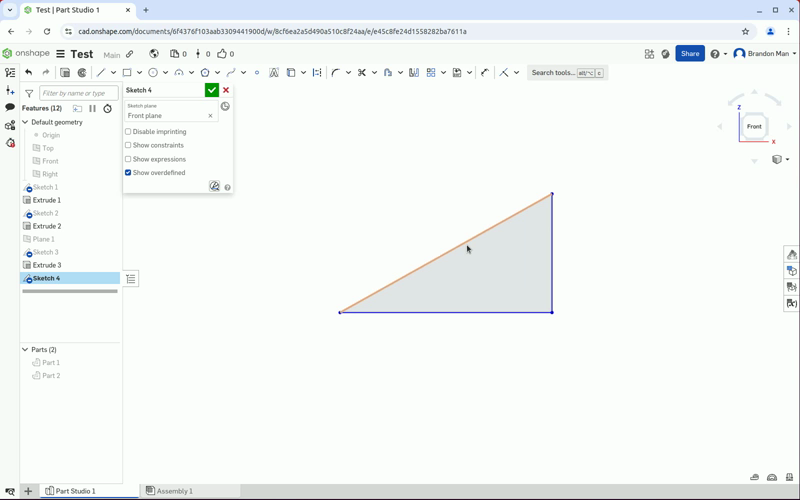
scroll(6)
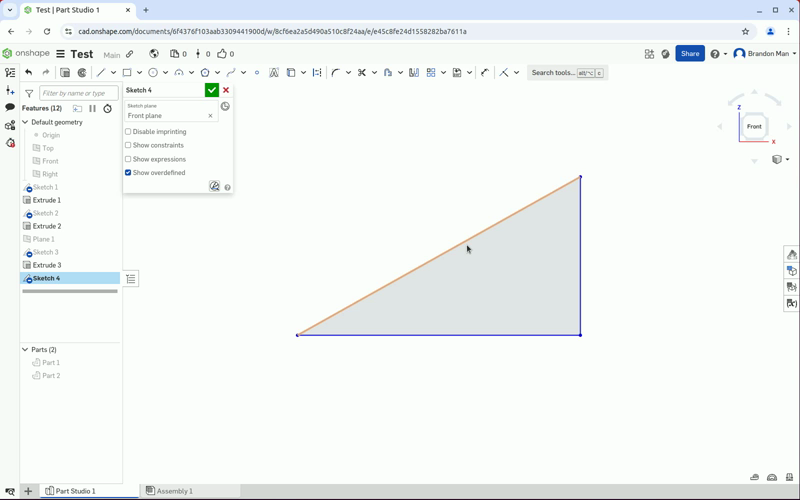
scroll(6)
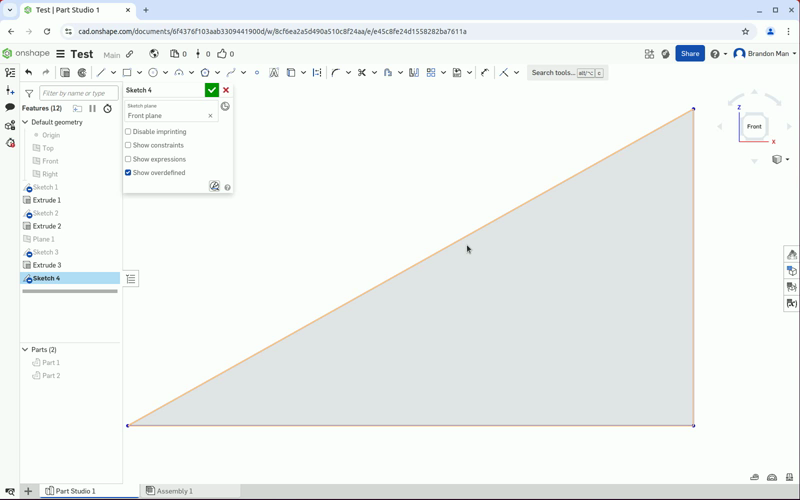
click(467, 244)
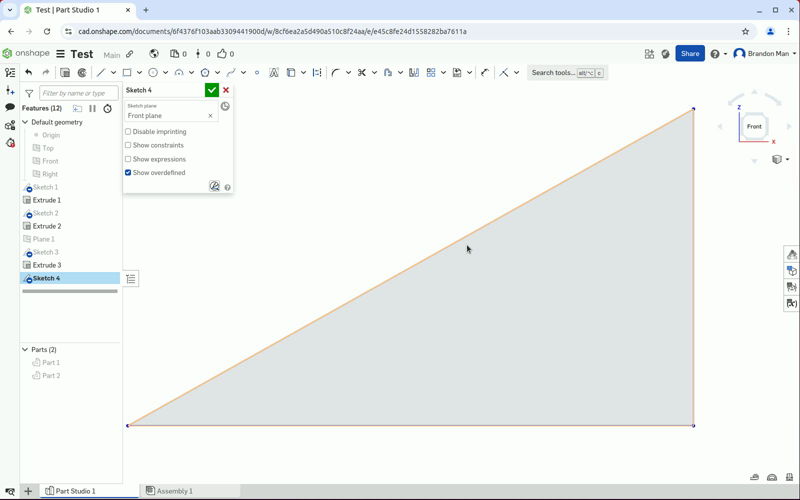
scroll(-6)
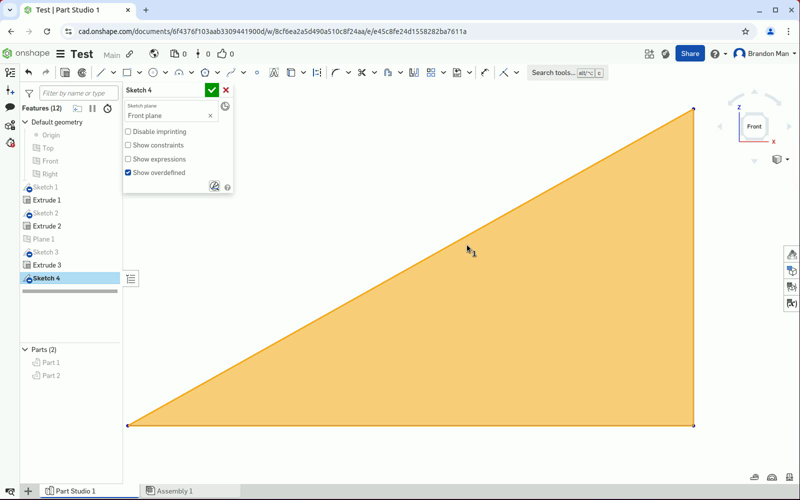
scroll(-6)
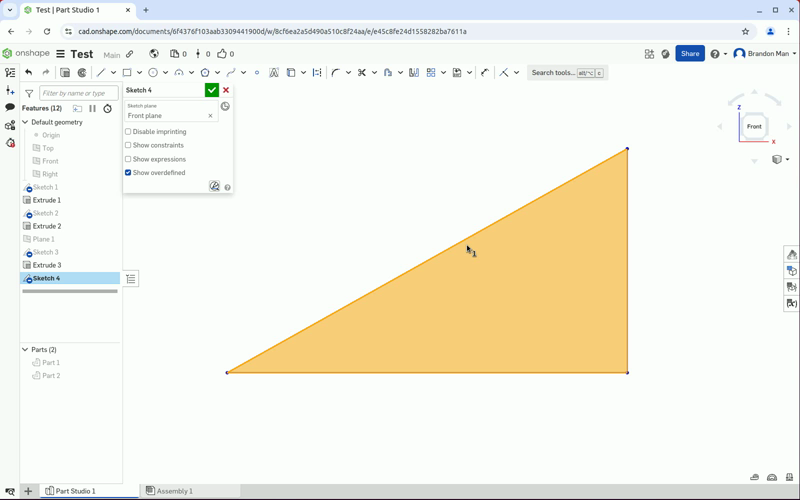
scroll(-6)
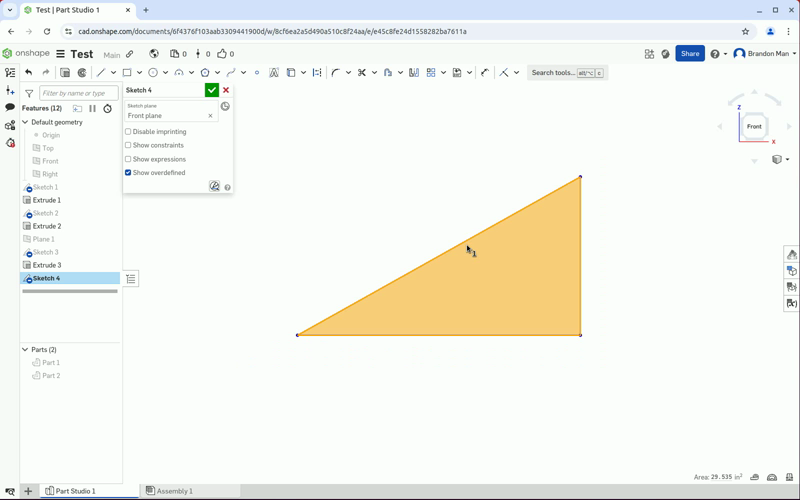
scroll(-6)
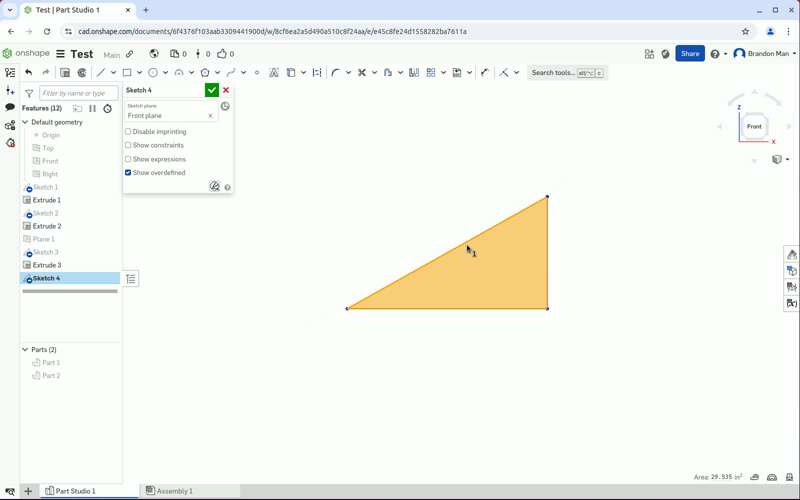
scroll(-6)
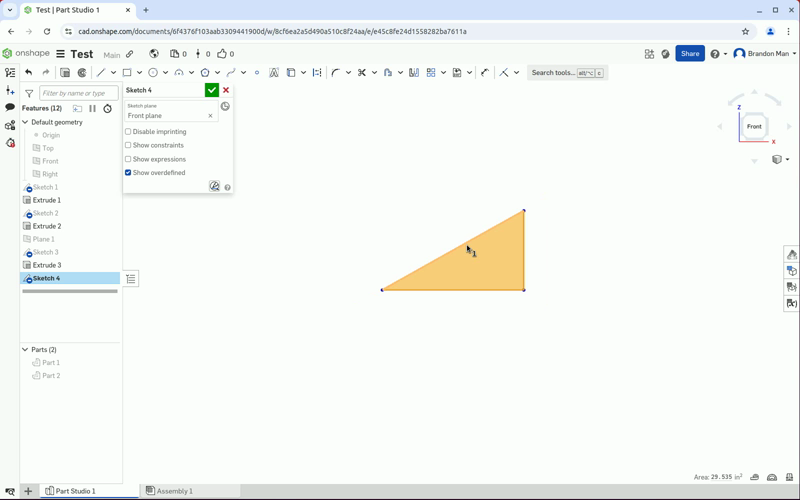
scroll(-6)
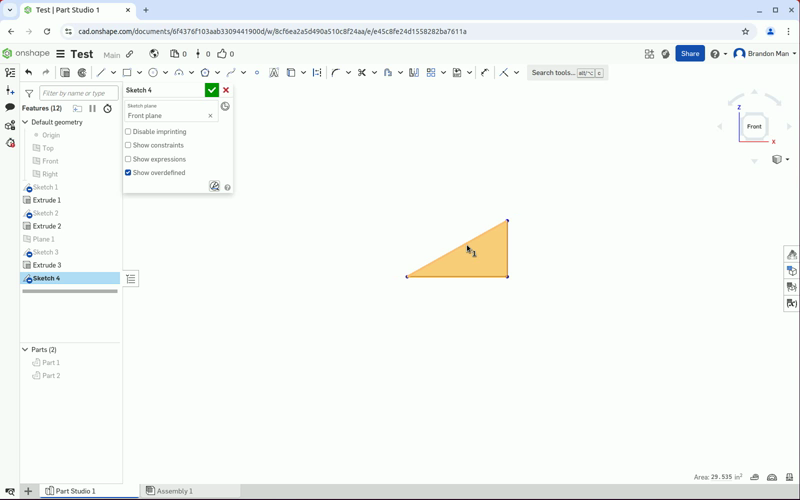
scroll(-6)
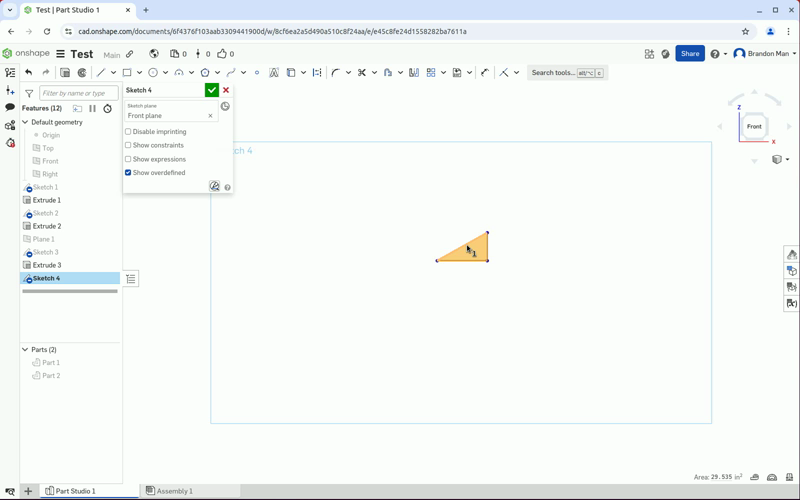
mouse_move(73, 352)
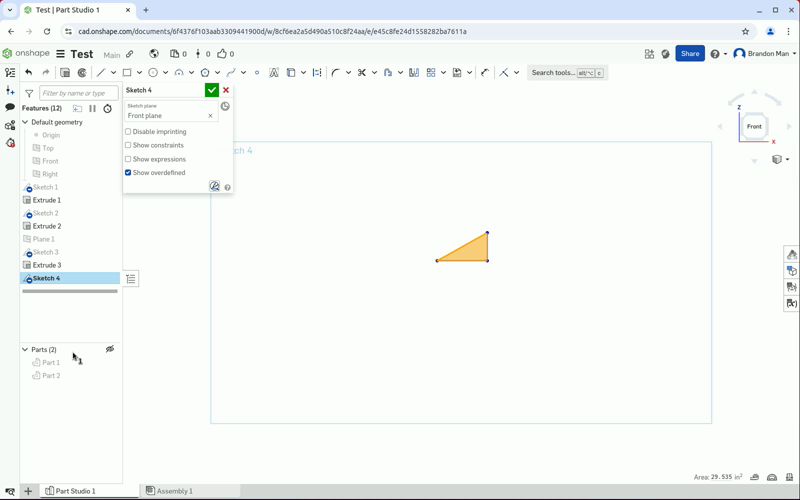
key(shift+y)
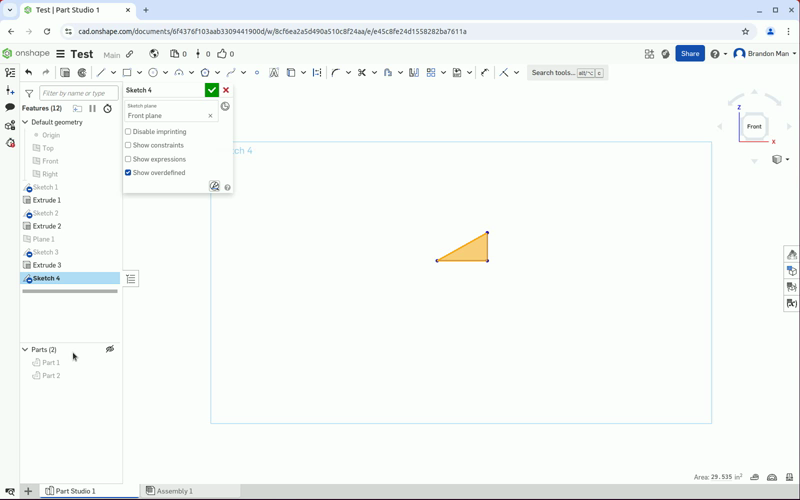
key(shift+e)
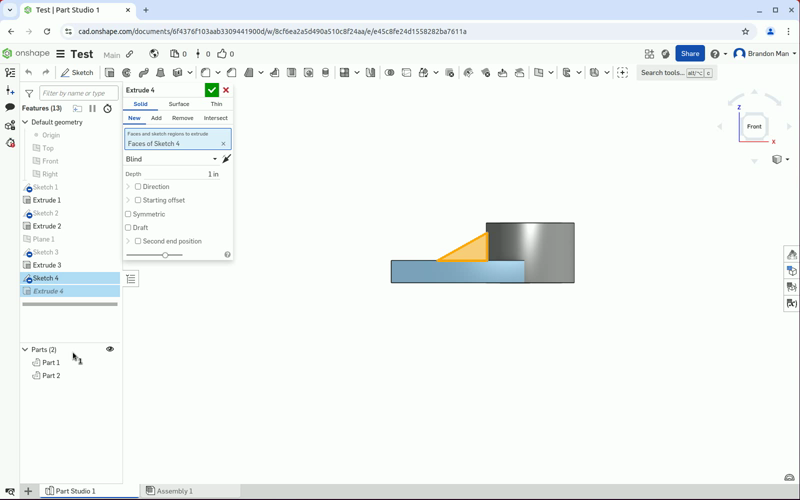
mouse_move(143, 106)
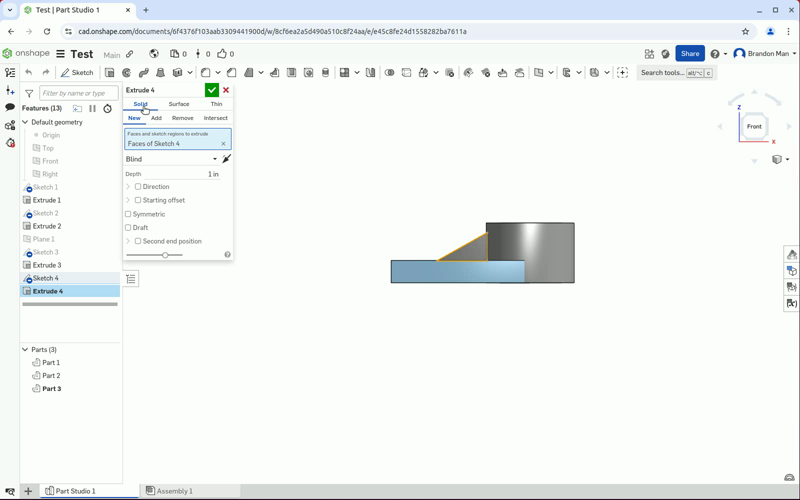
click(143, 106)
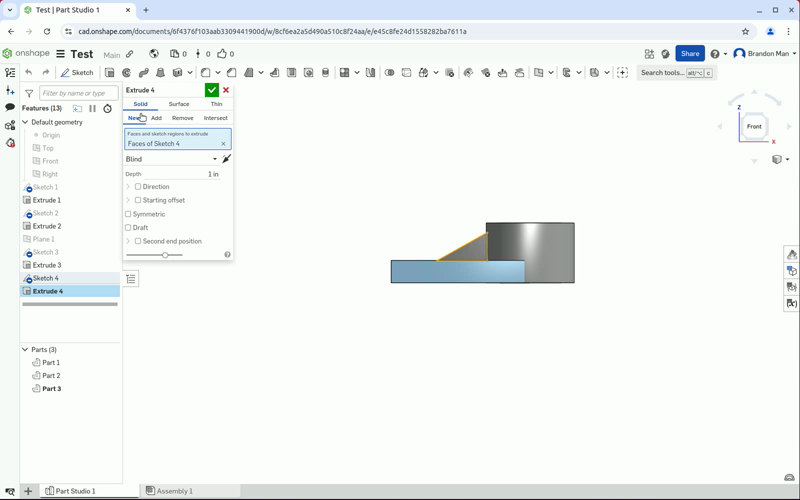
mouse_move(137, 120)
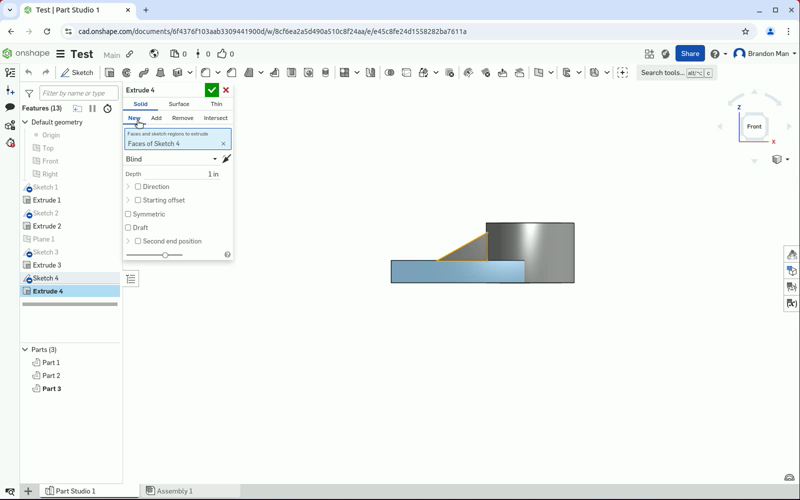
click(137, 120)
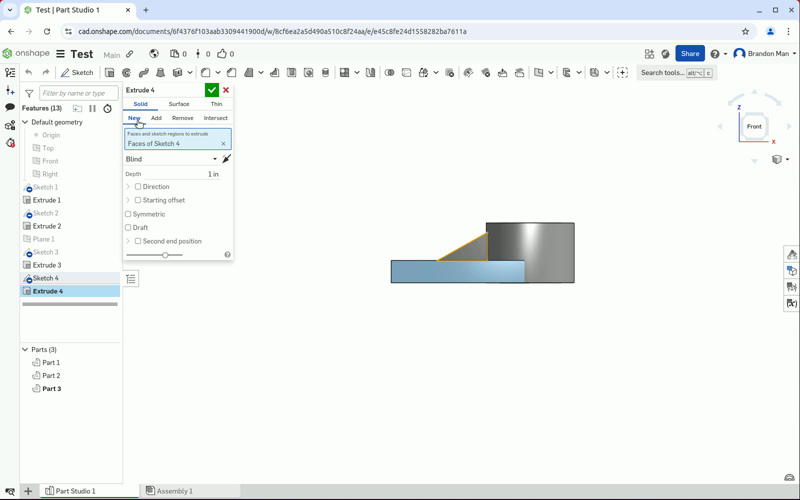
key(tab, 4)
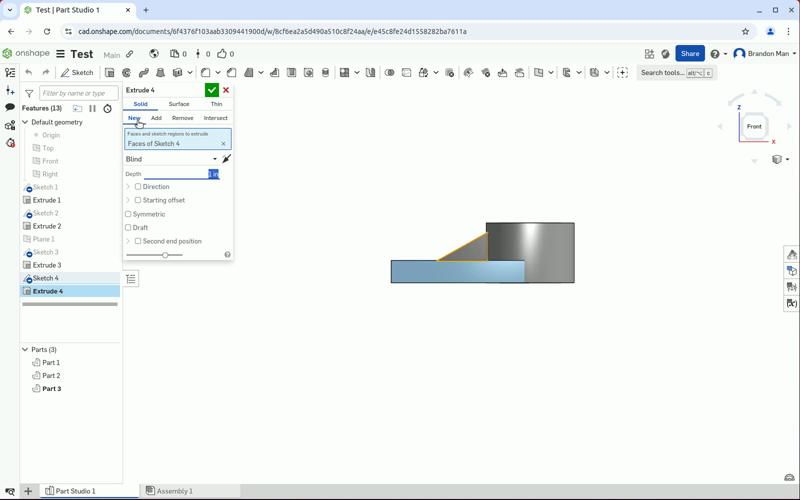
text(2.407)
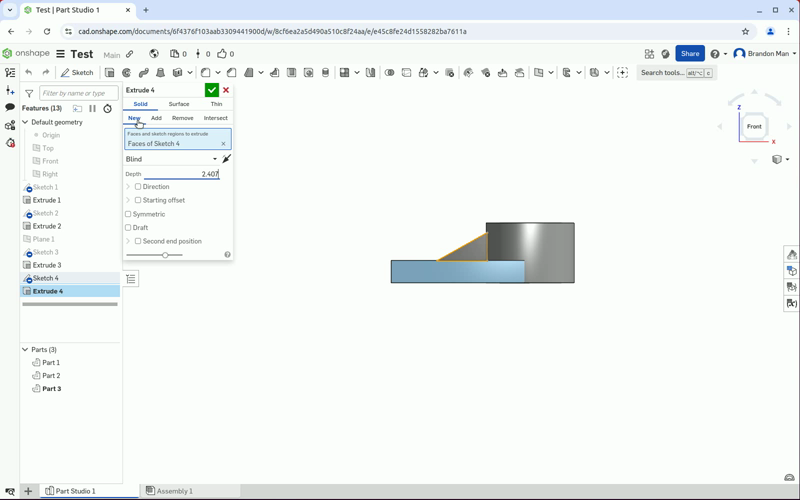
key(enter)
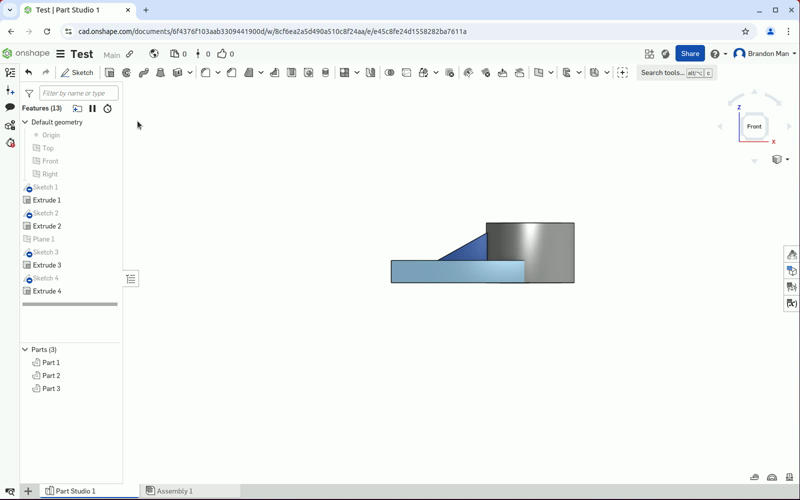
key(shift+h)
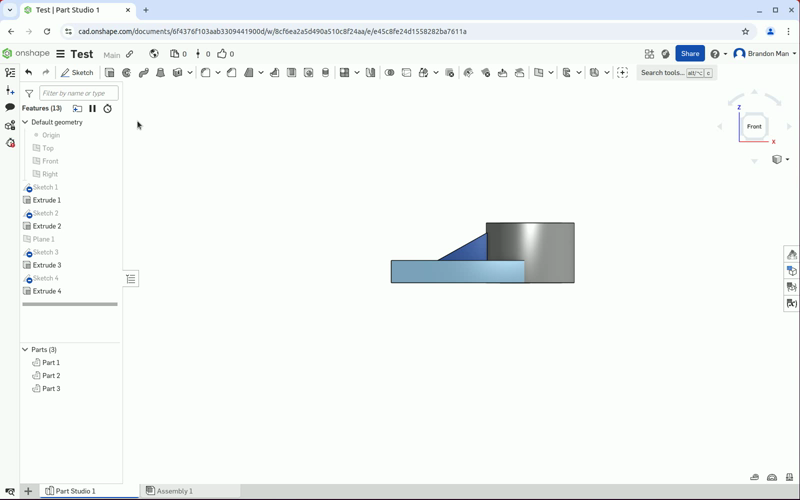
key(shift+h)
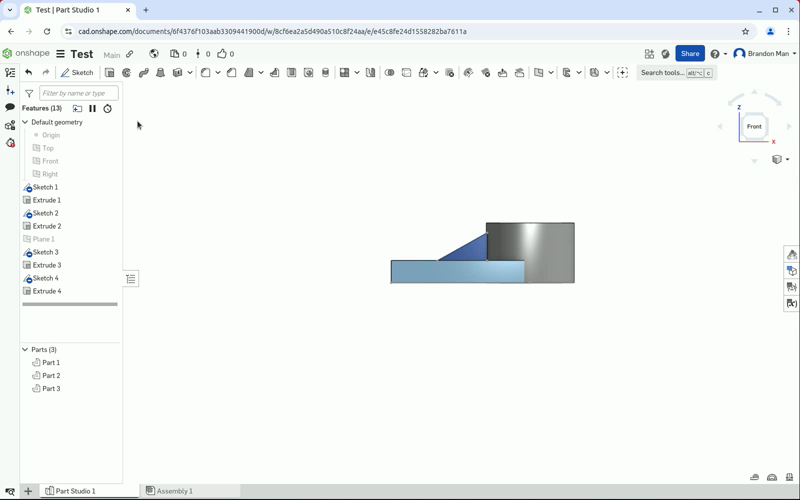
key(shift+7)
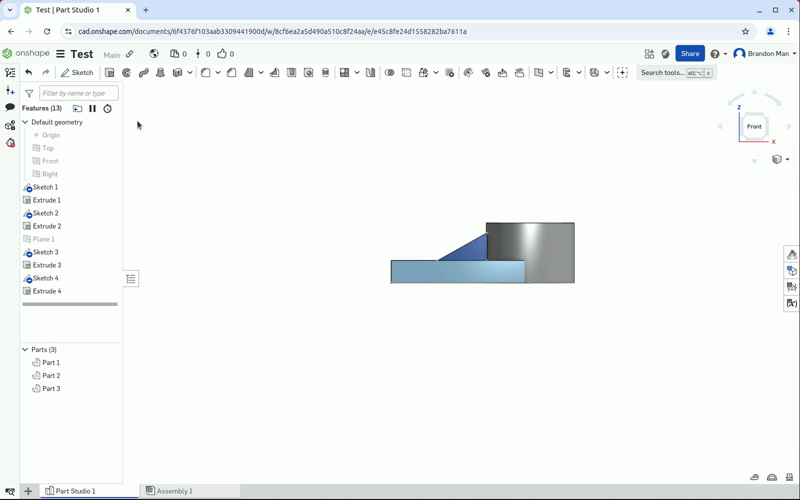
key(left, 2)
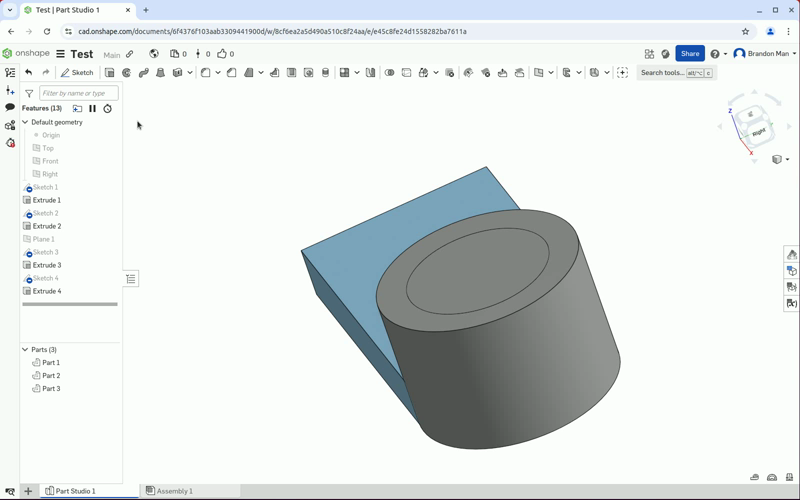
key(down, 2)
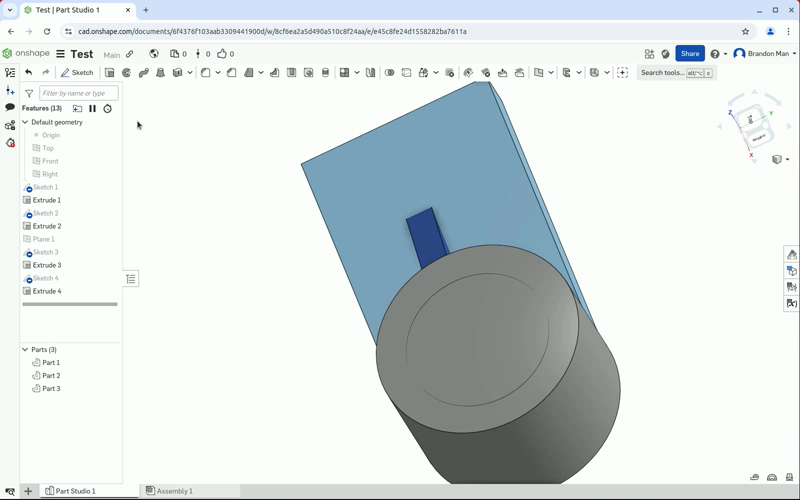
key(up, 2)
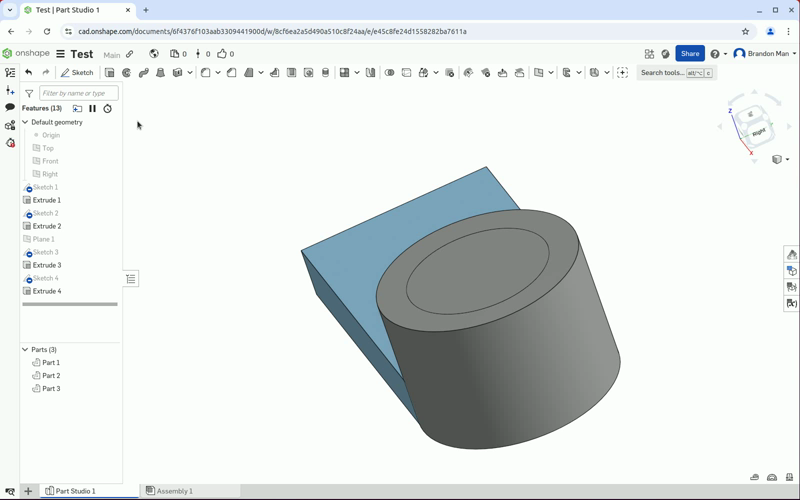
key(right, 2)
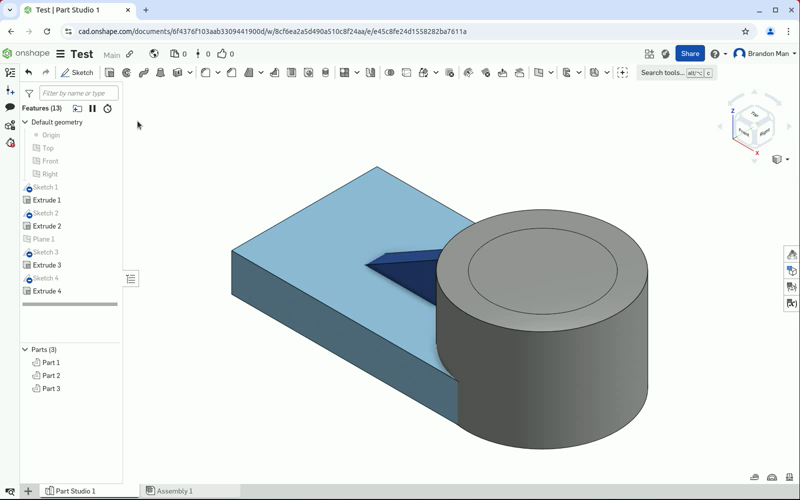
mouse_move(73, 189)
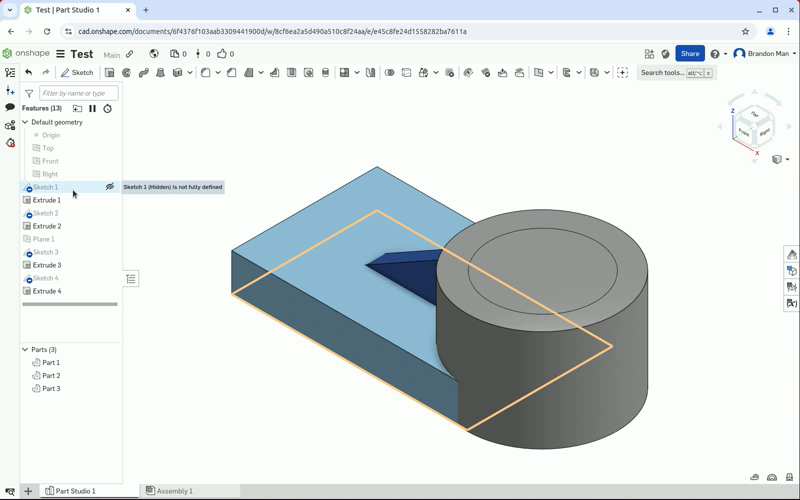
click(73, 189)